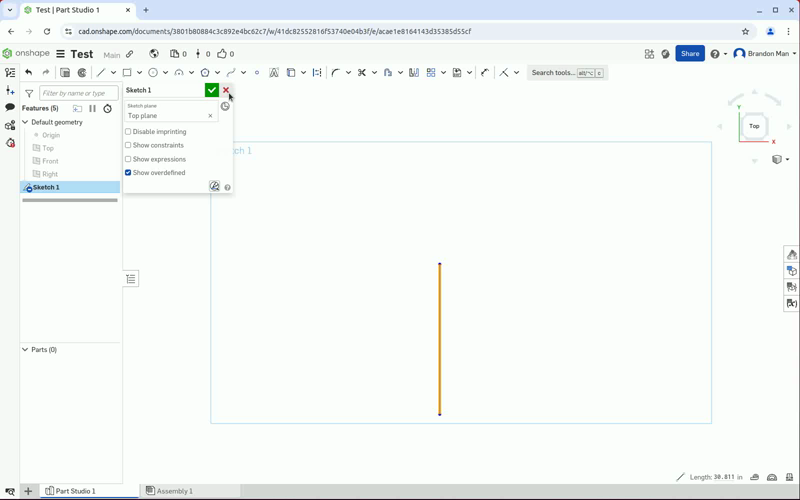
key(shift+h)
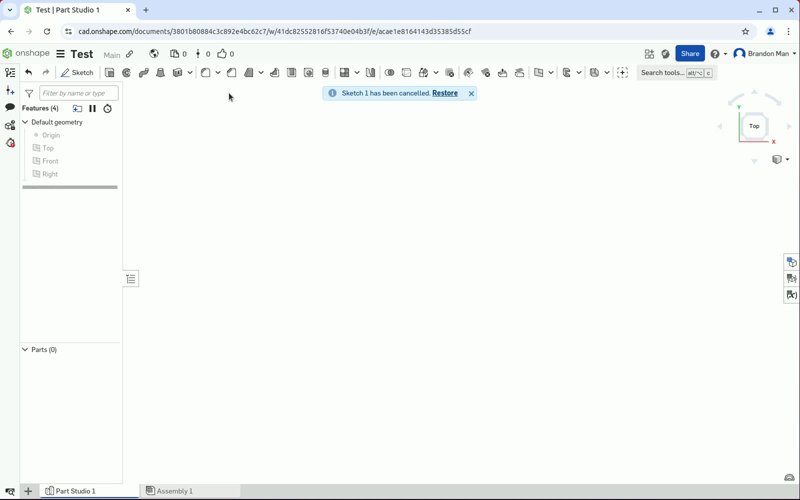
mouse_move(73, 352)
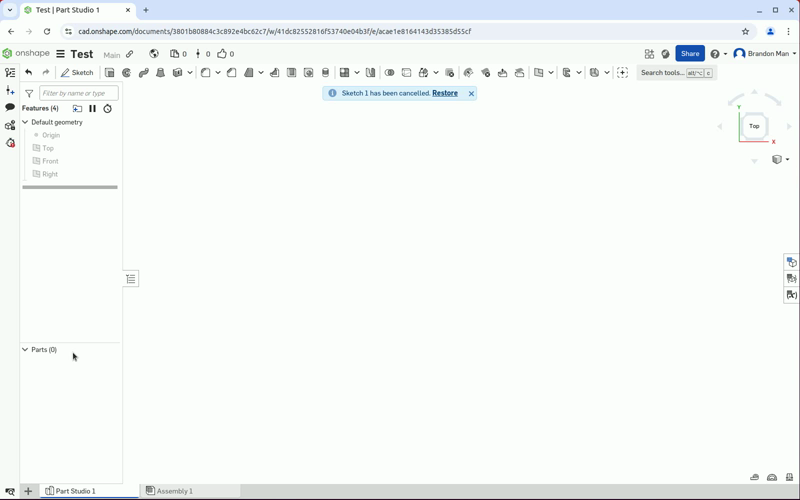
key(y)
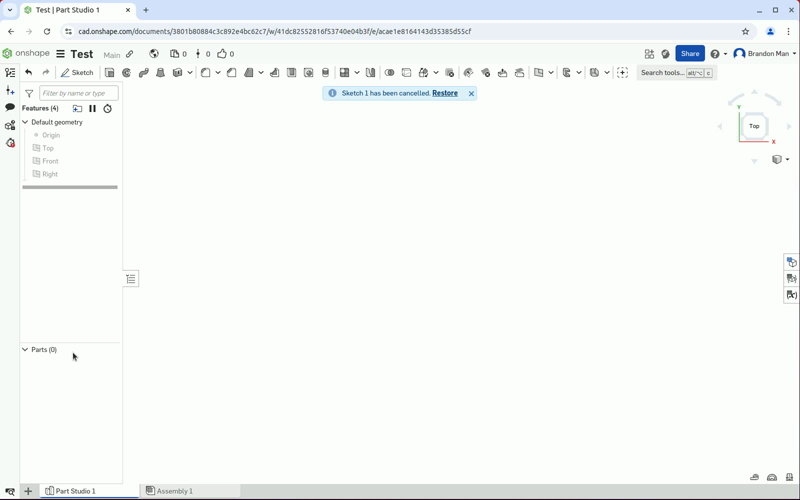
key(shift+p)
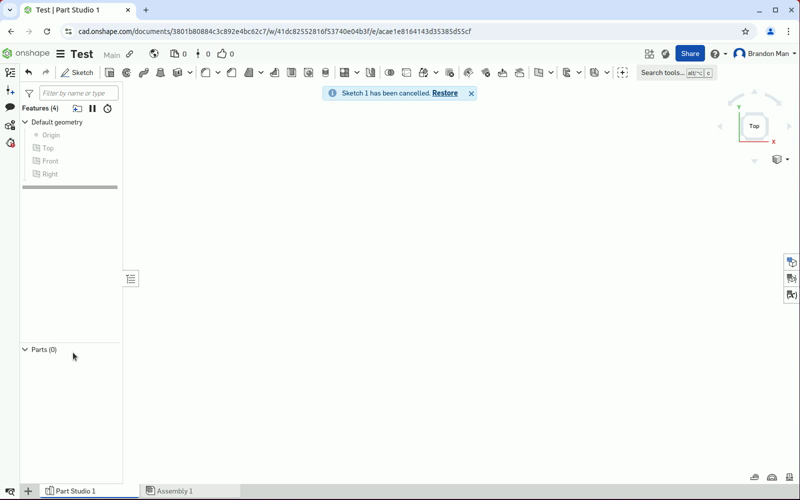
key(space)
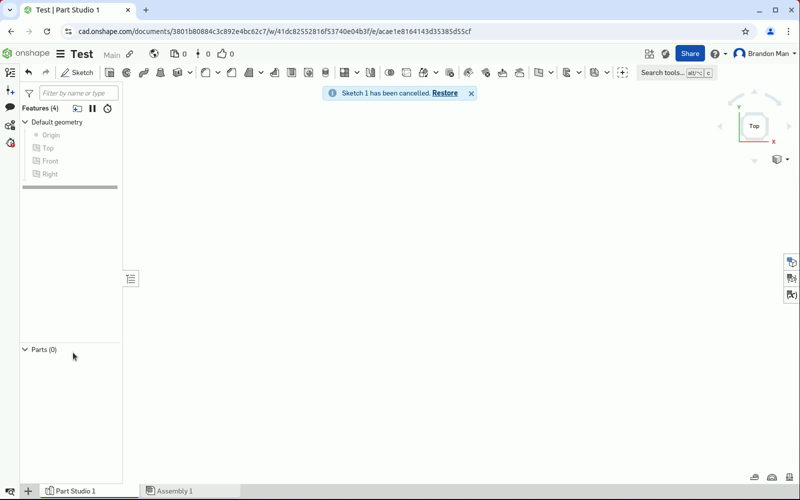
key_down(shift)
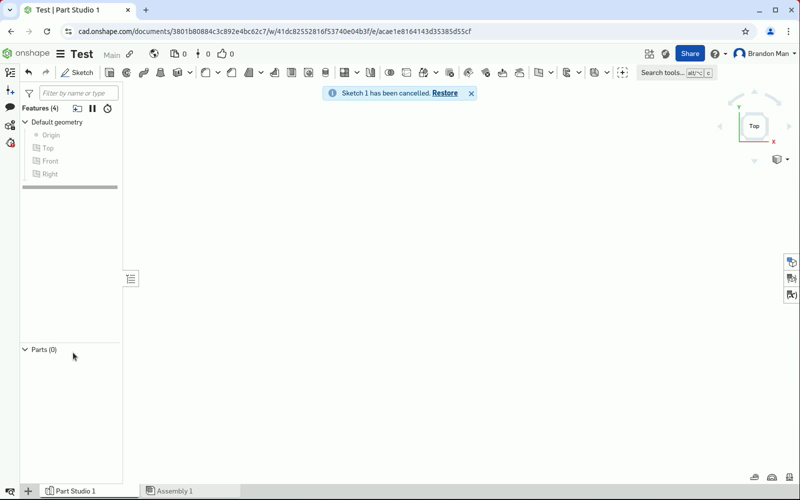
key(up)
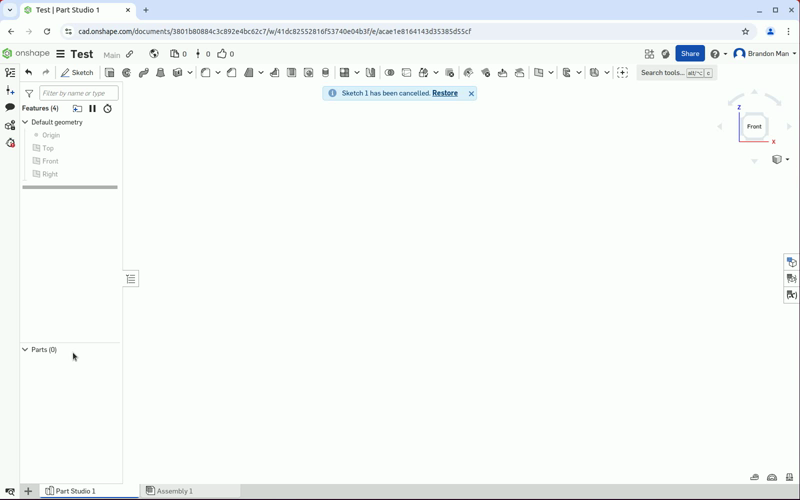
key_up(shift)
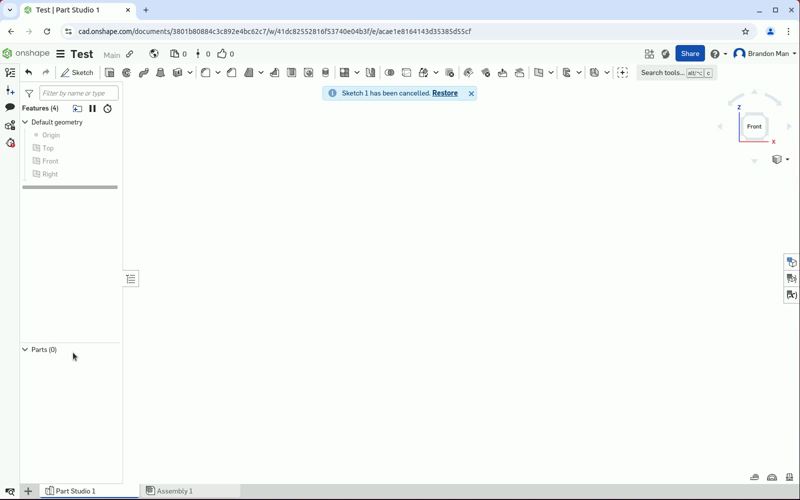
mouse_move(73, 352)
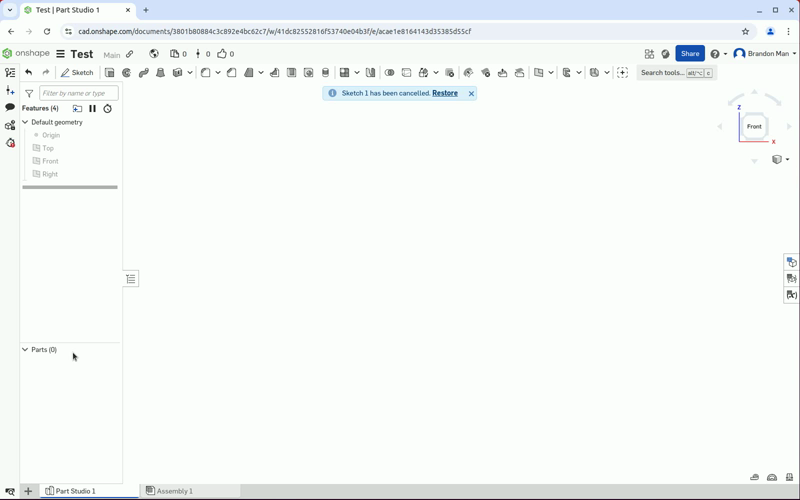
key(shift+y)
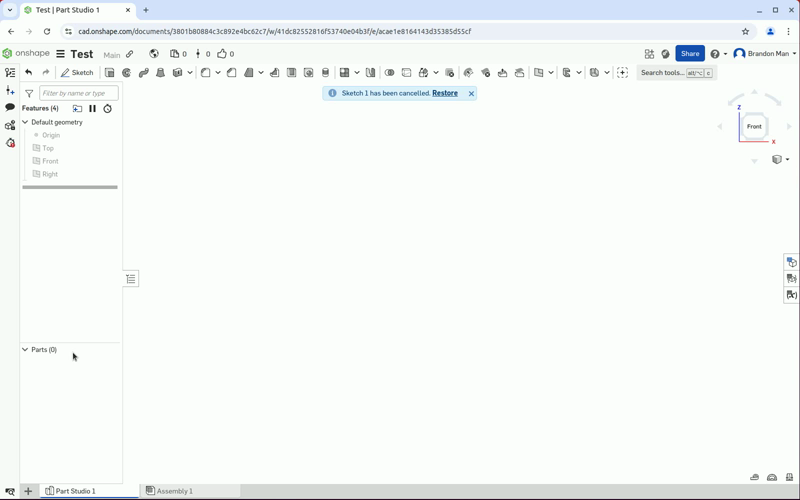
key(shift+s)
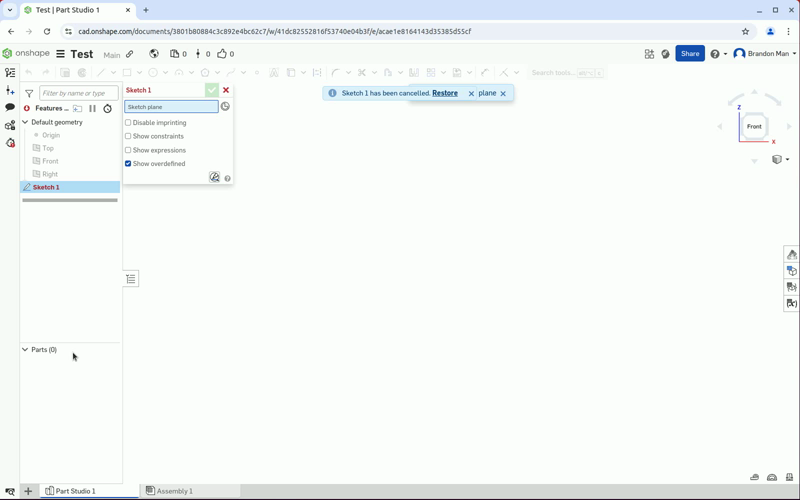
mouse_move(73, 163)
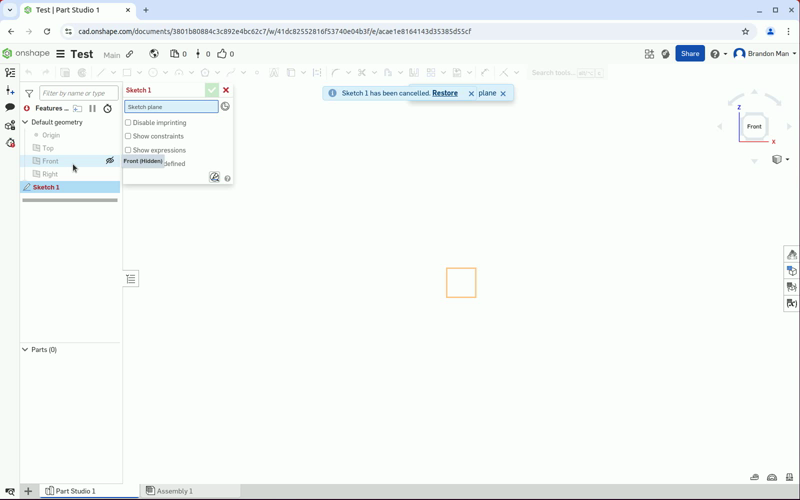
click(73, 163)
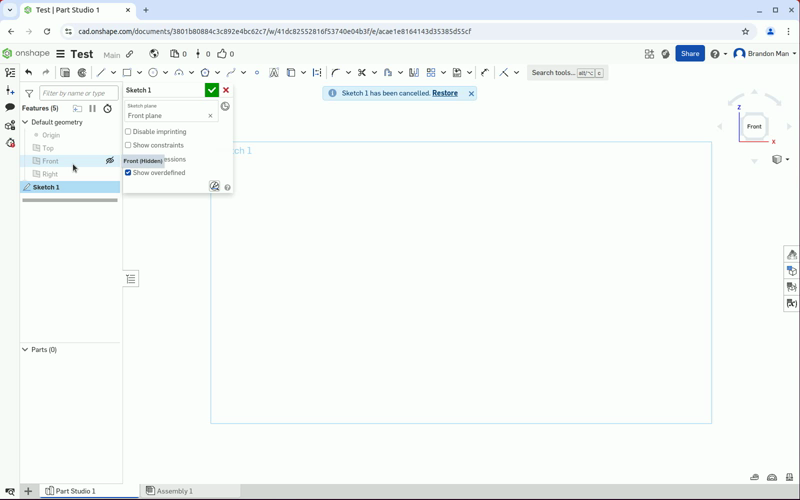
mouse_move(73, 352)
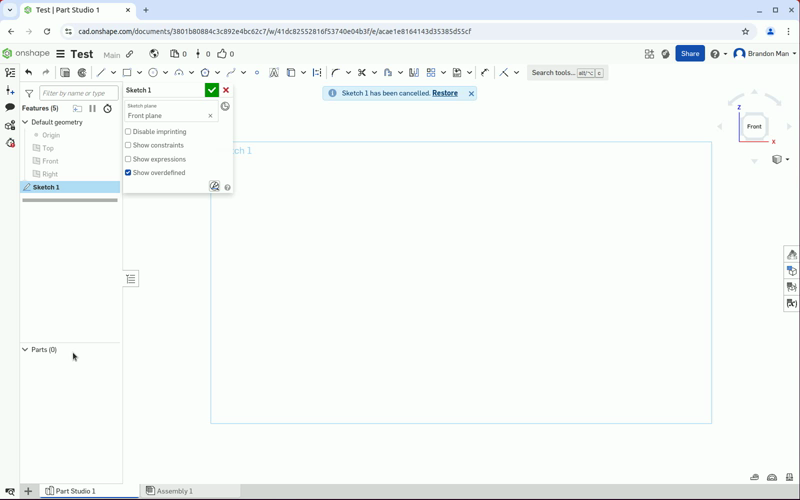
key(y)
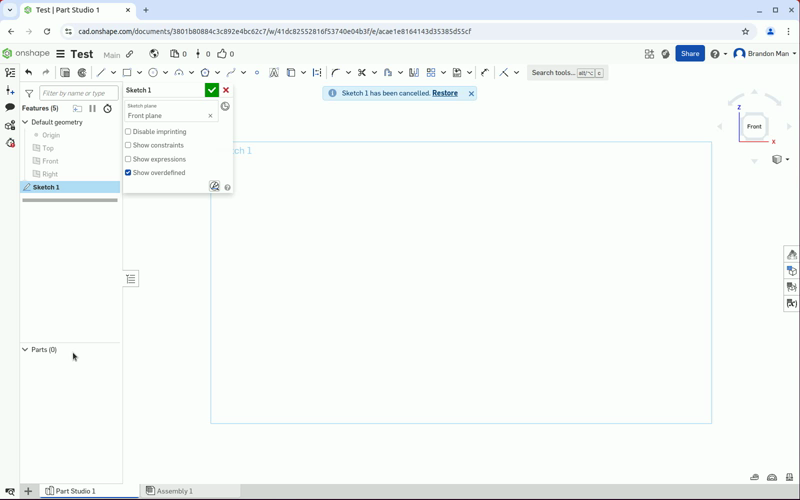
key(l)
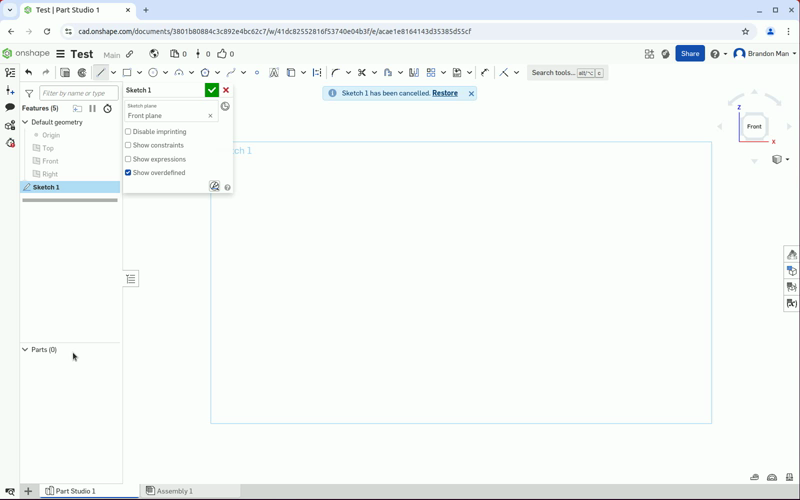
key_down(shift)
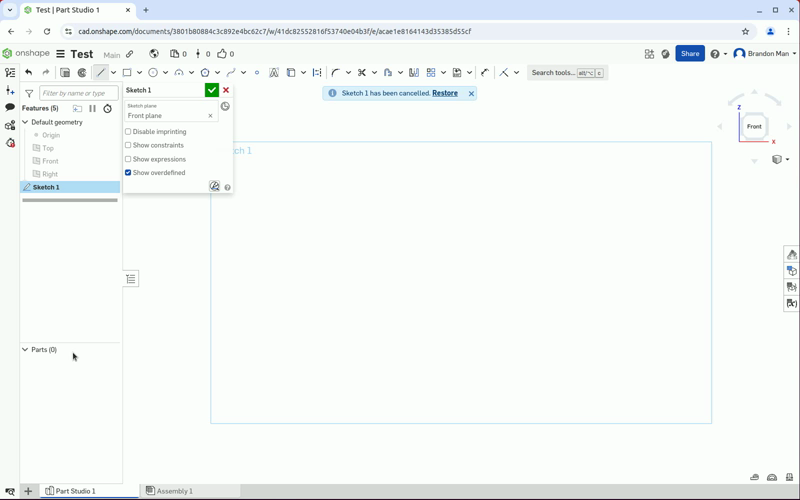
mouse_move(460, 282)
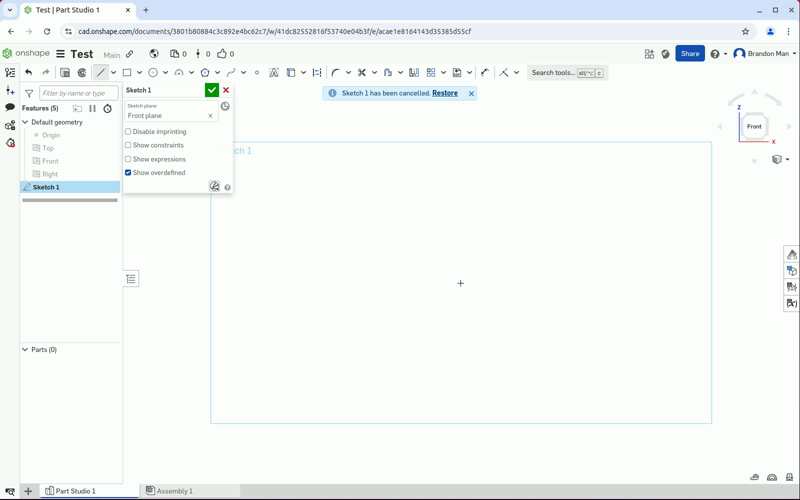
click(460, 282)
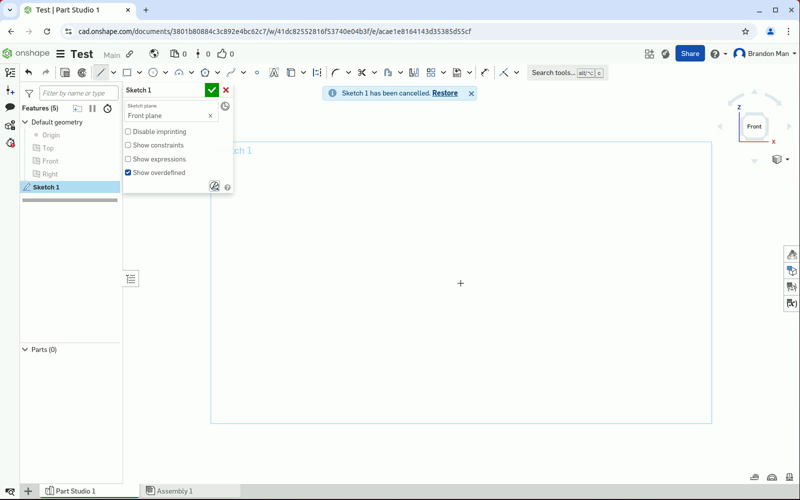
key_up(shift)
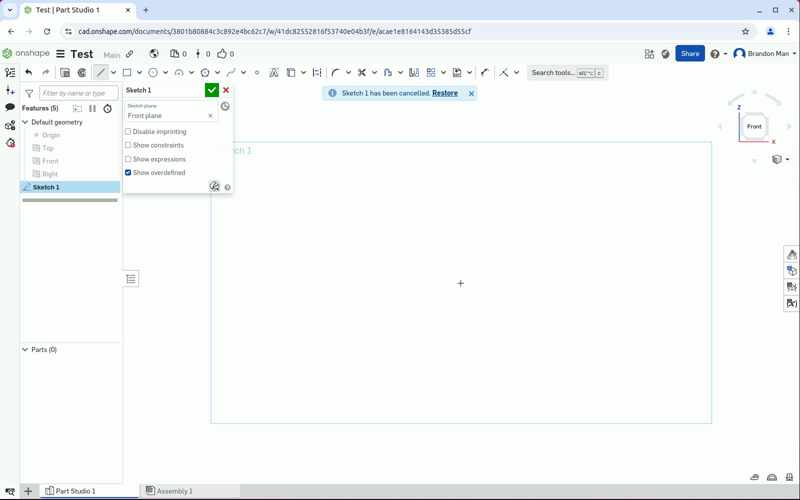
key_down(shift)
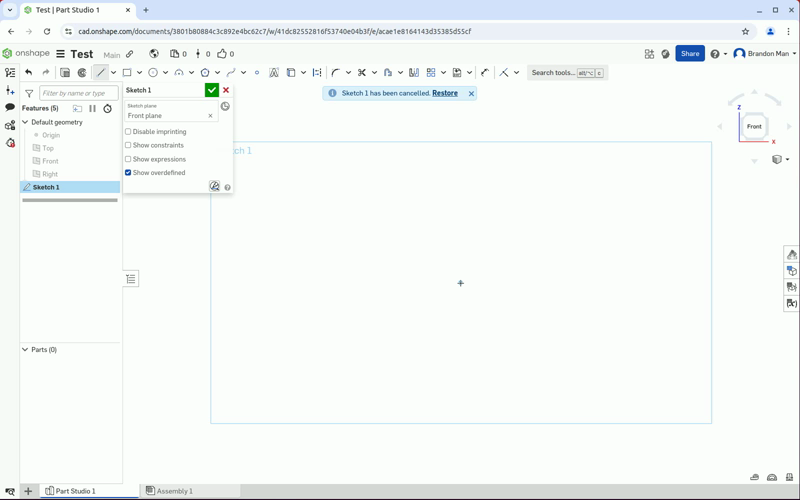
mouse_move(573, 282)
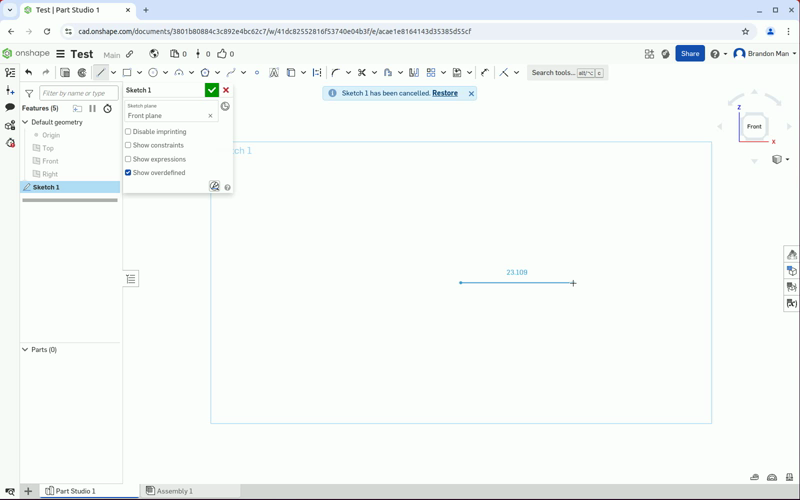
click(573, 282)
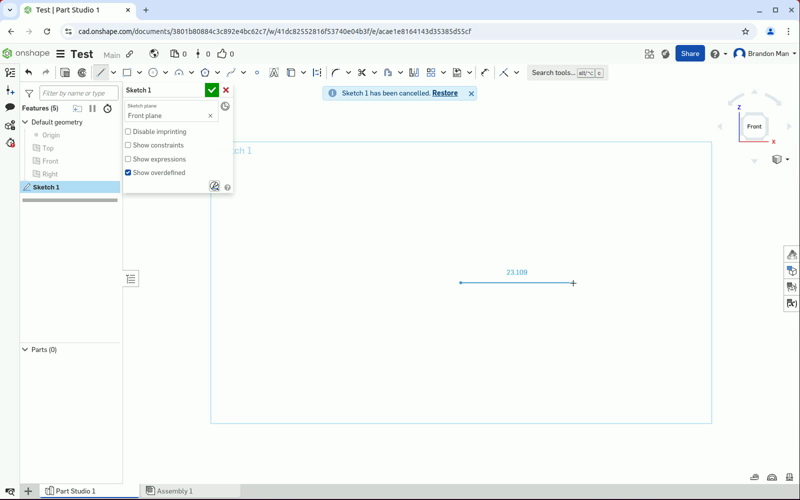
key_up(shift)
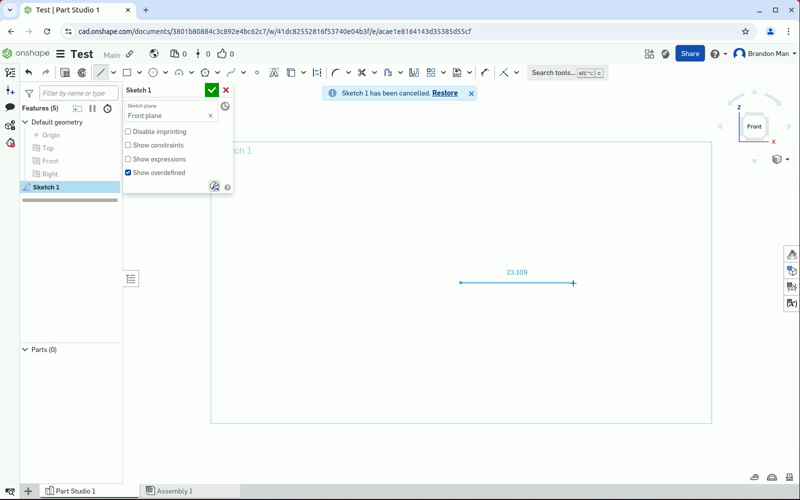
key_down(shift)
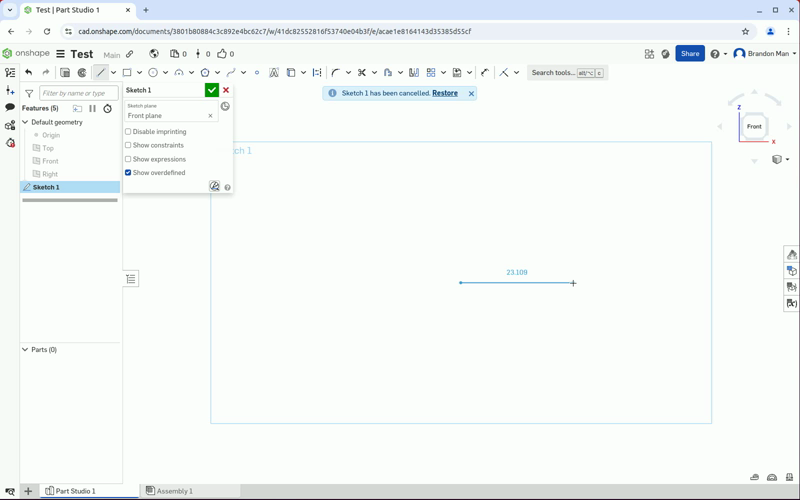
mouse_move(573, 213)
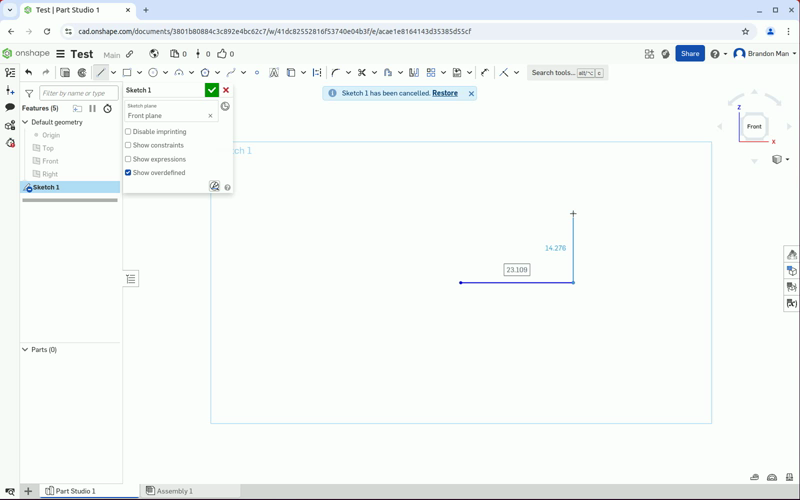
click(573, 213)
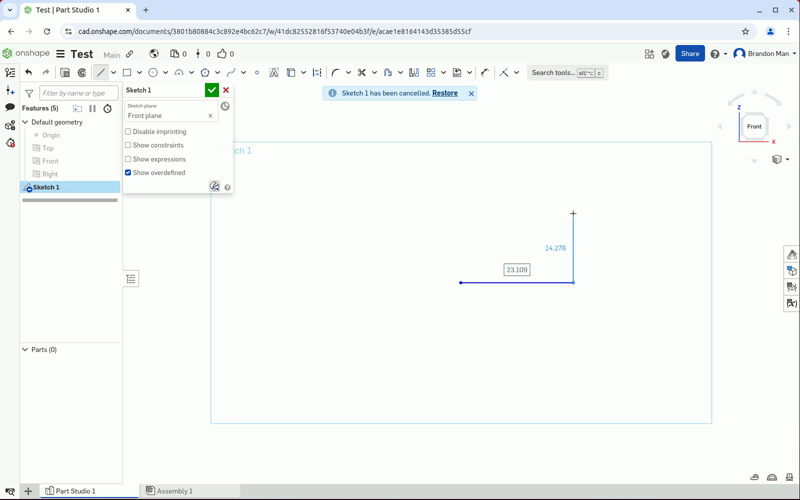
key_up(shift)
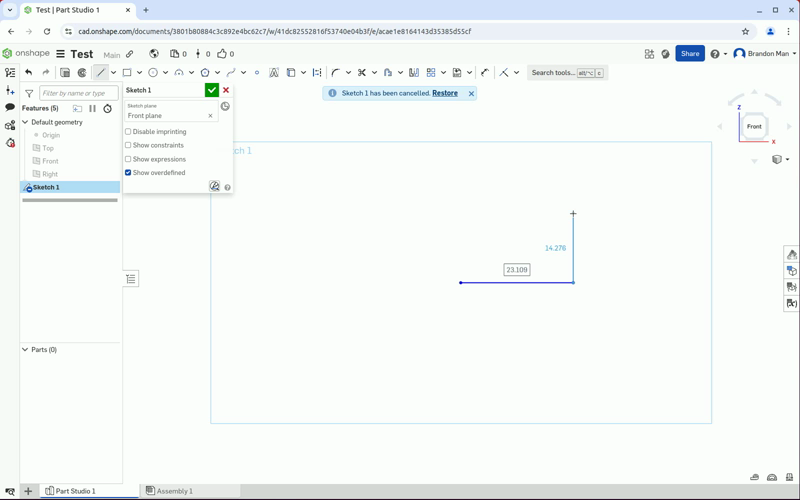
key_down(shift)
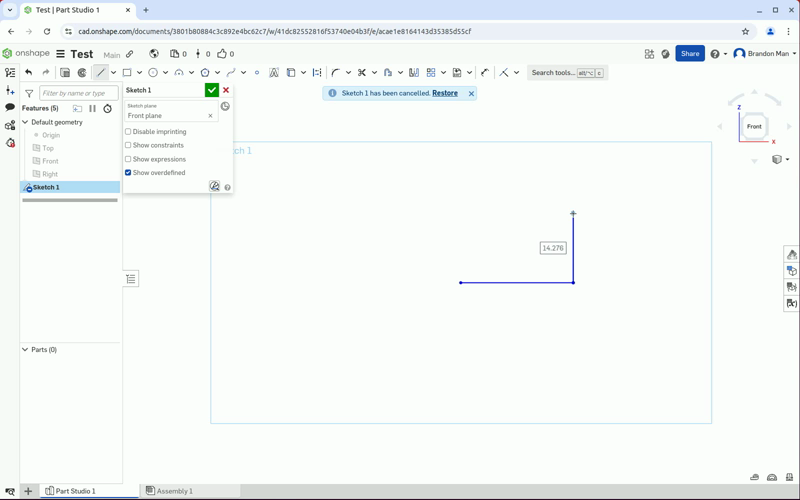
mouse_move(460, 213)
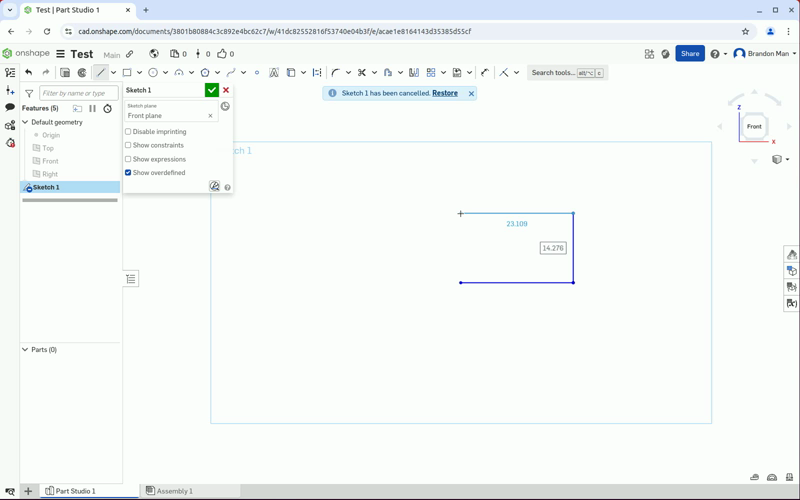
click(460, 213)
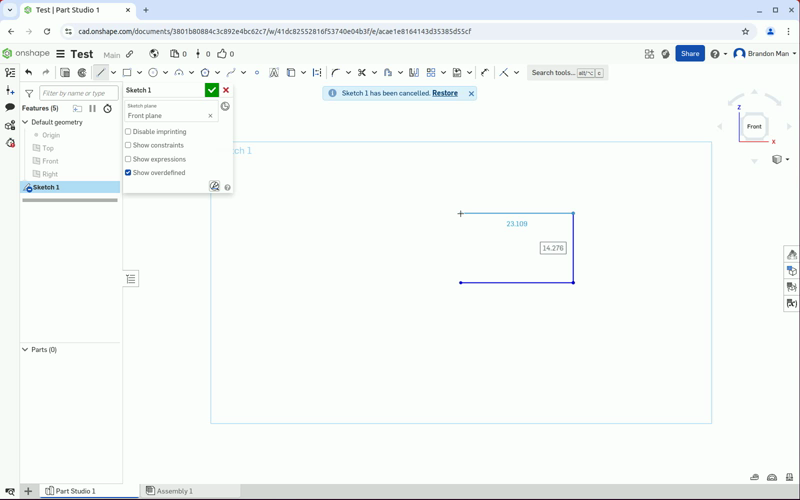
key_up(shift)
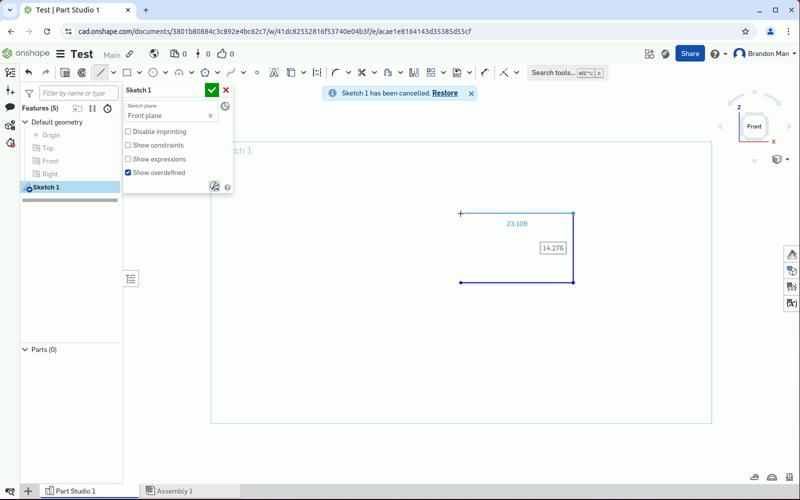
key_down(shift)
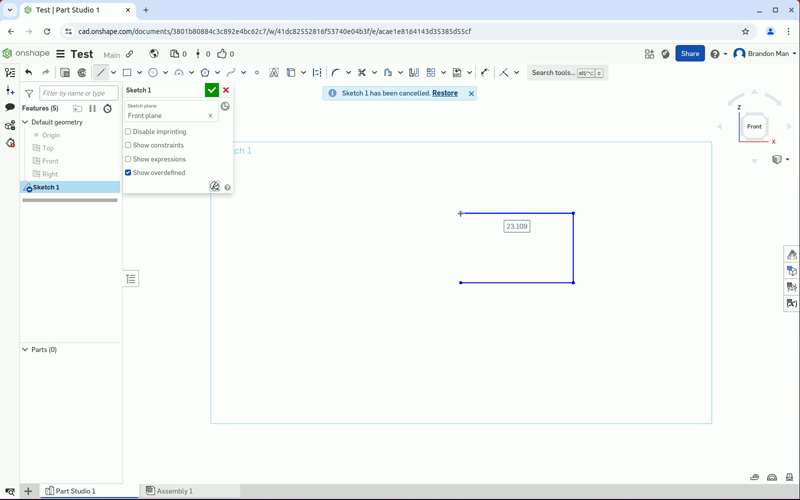
mouse_move(460, 282)
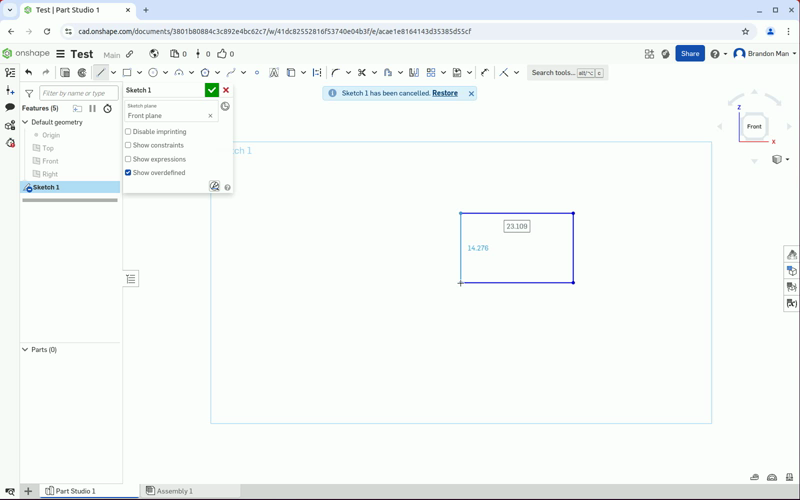
key_up(shift)
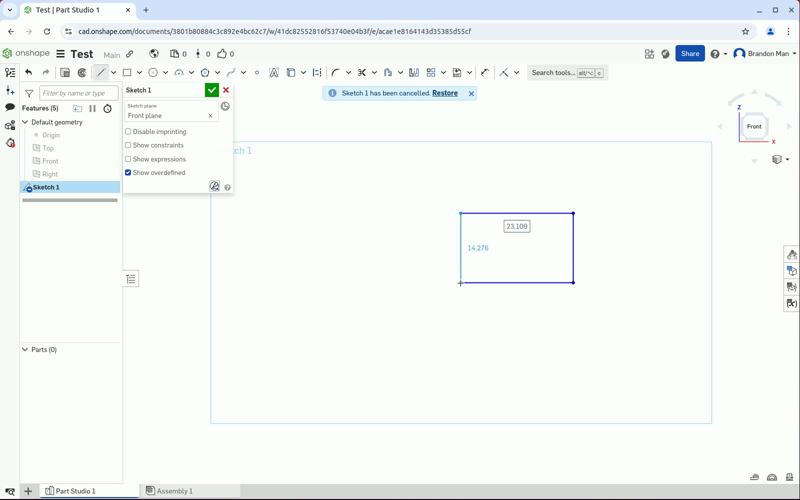
click(460, 282)
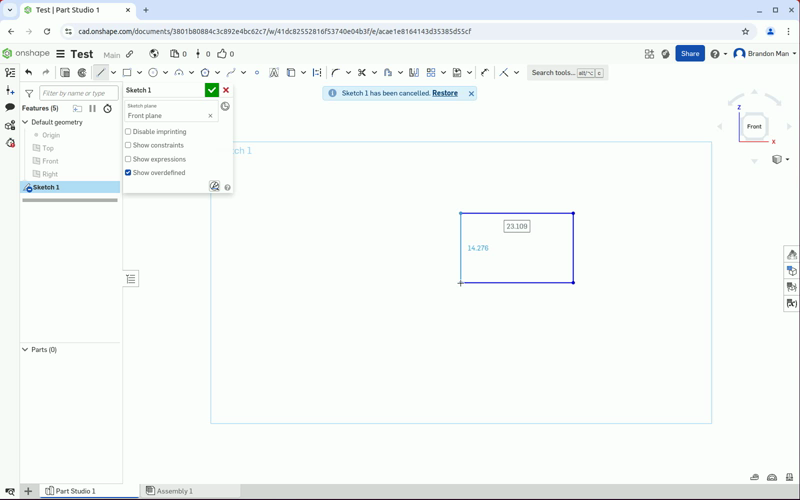
key(esc)
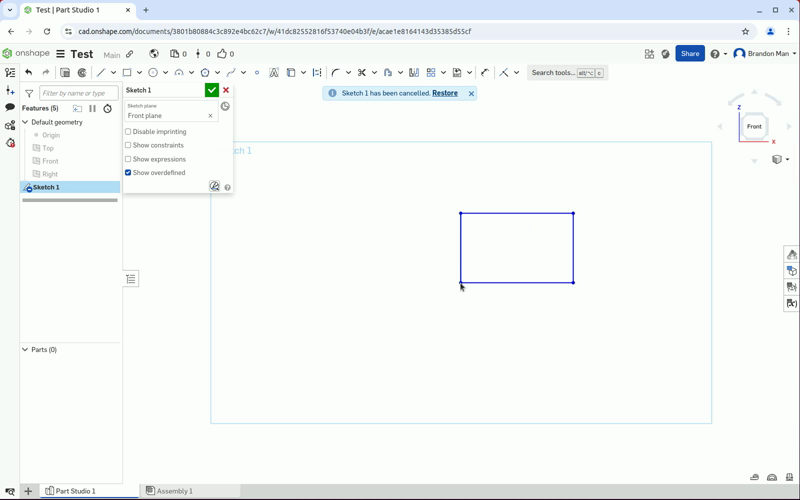
mouse_move(500, 218)
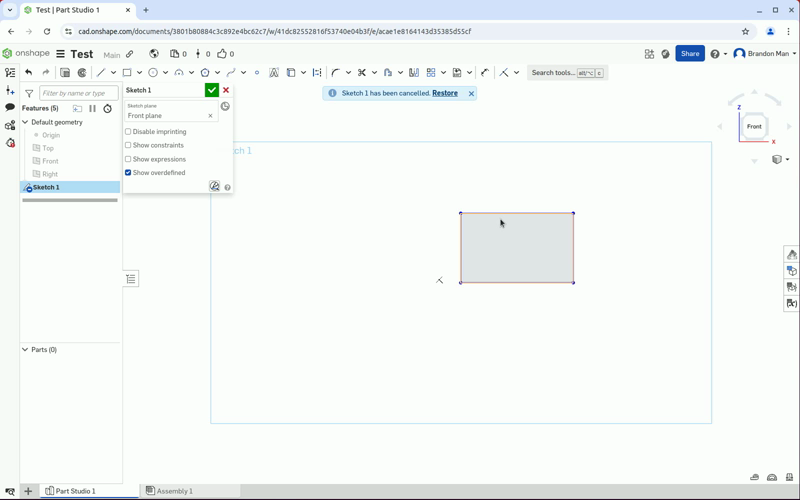
click(500, 218)
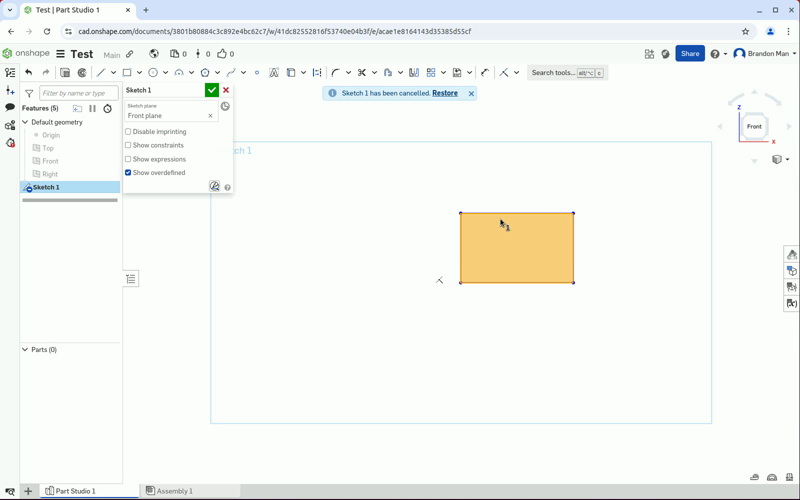
mouse_move(73, 352)
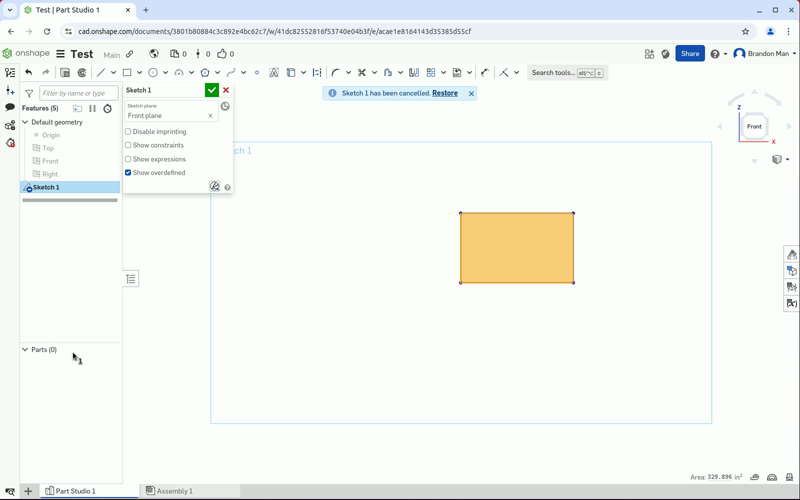
key(shift+y)
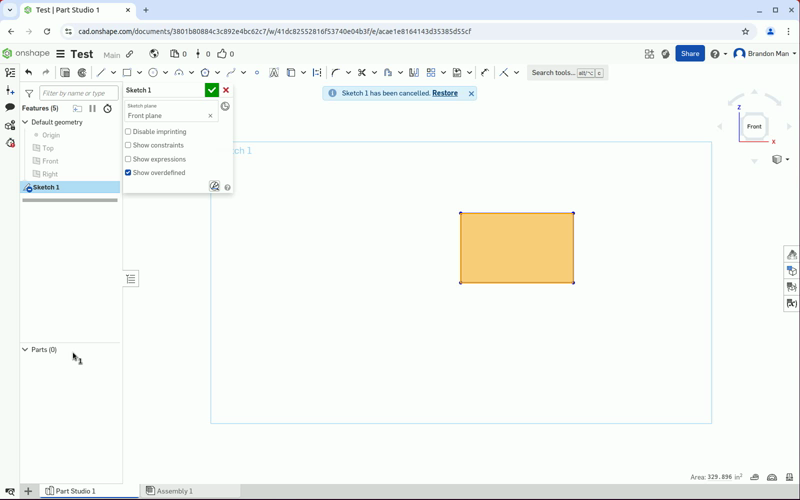
key(shift+e)
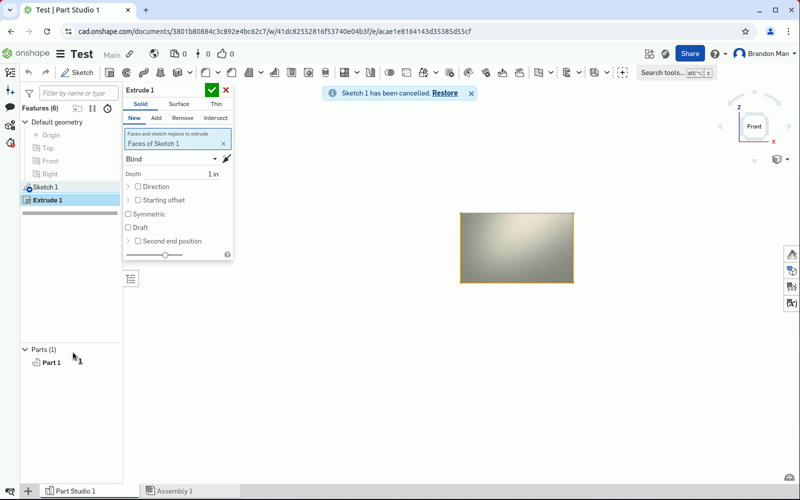
mouse_move(143, 106)
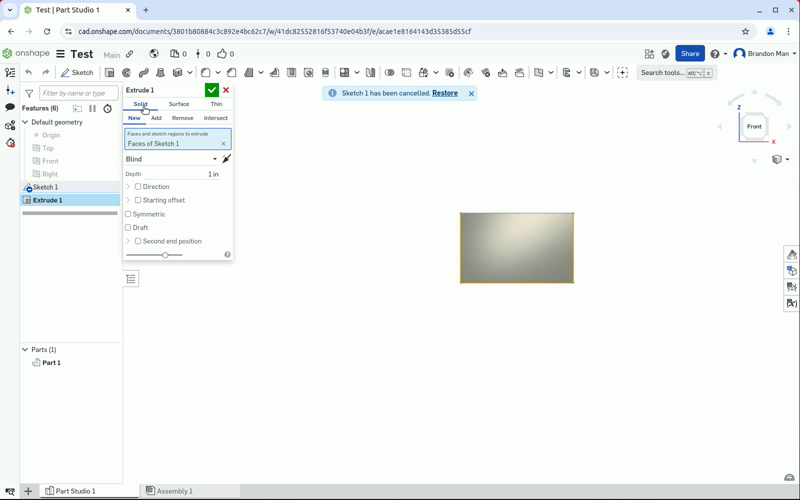
click(143, 106)
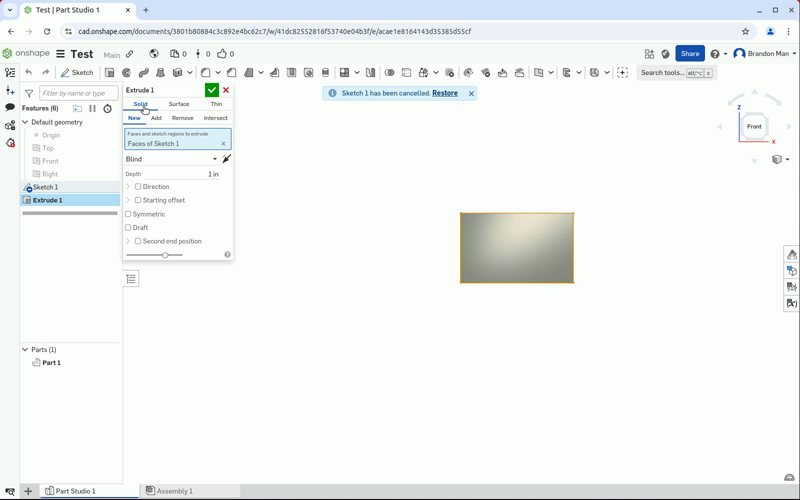
mouse_move(137, 120)
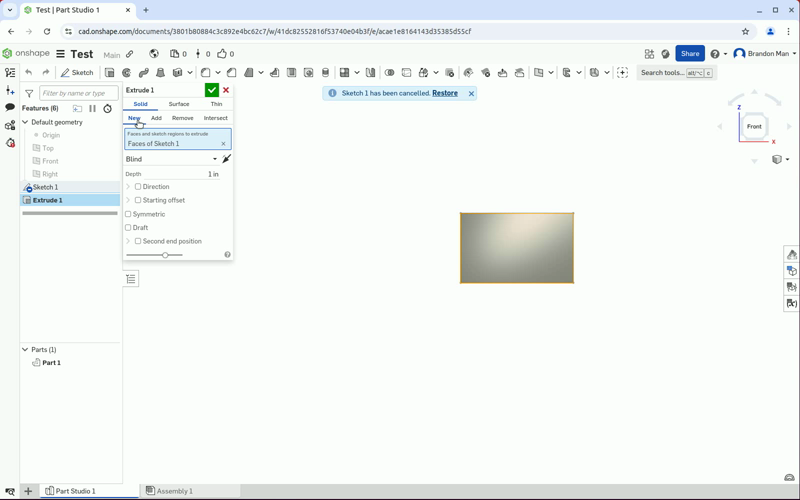
click(137, 120)
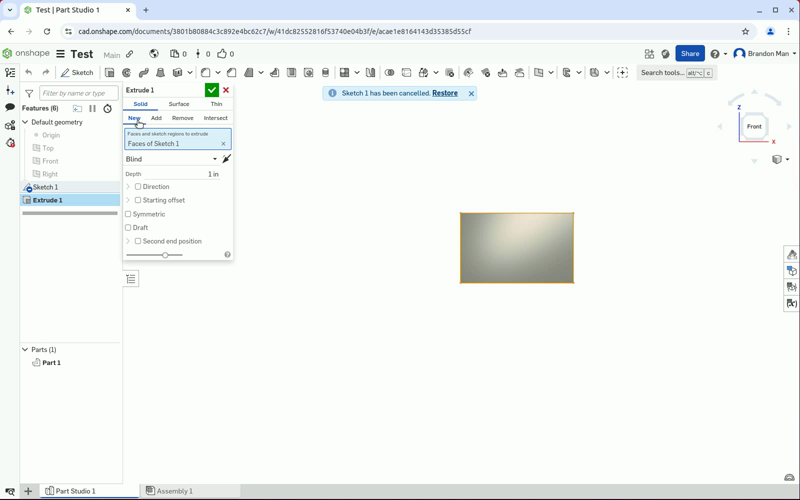
key(tab, 4)
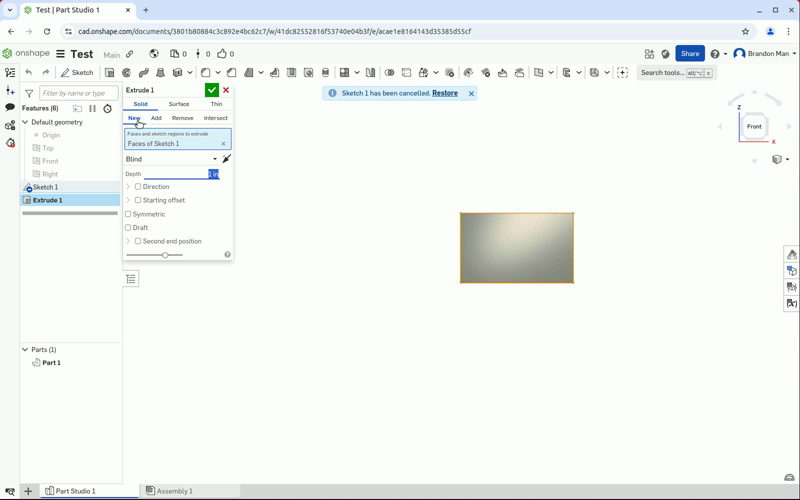
text(14.443)
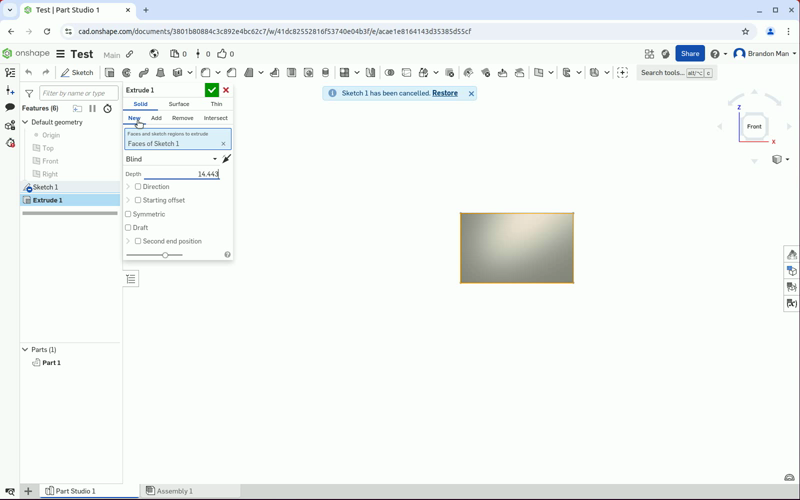
key(enter)
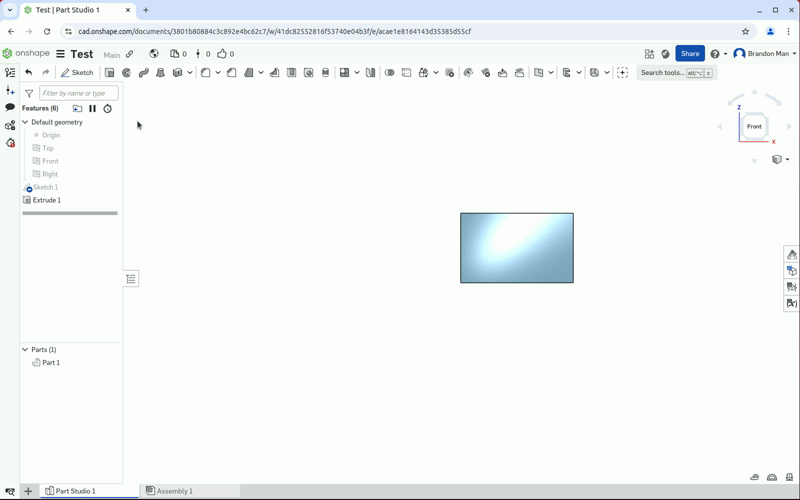
key(shift+h)
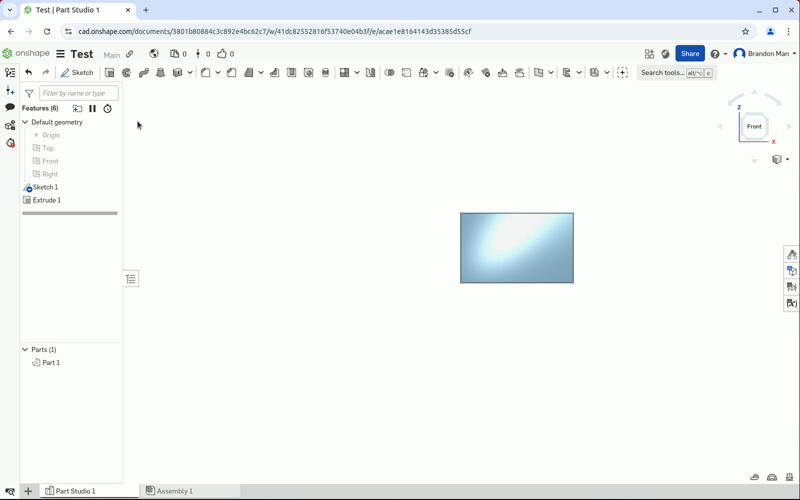
key(shift+h)
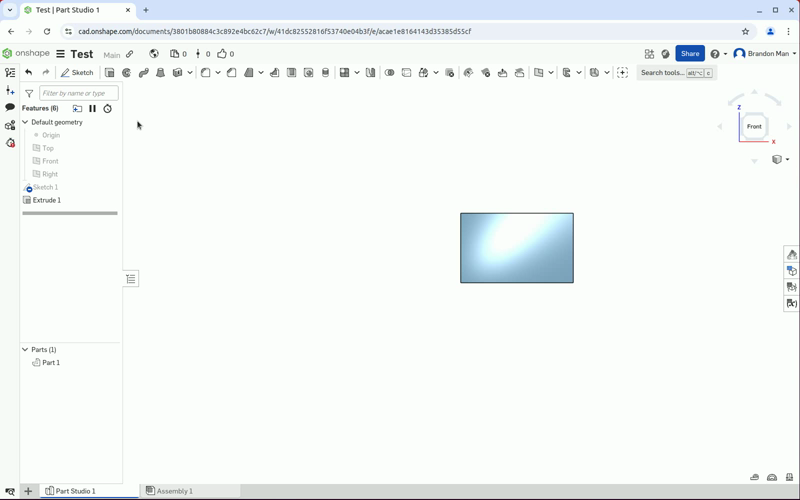
mouse_move(73, 189)
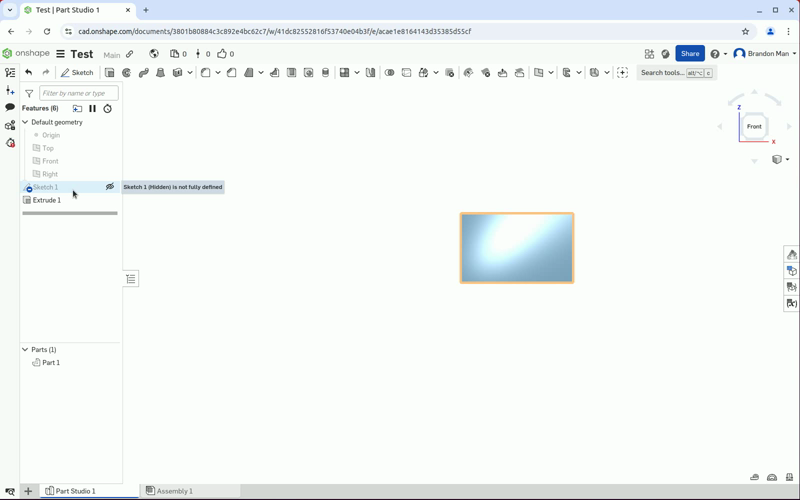
click(73, 189)
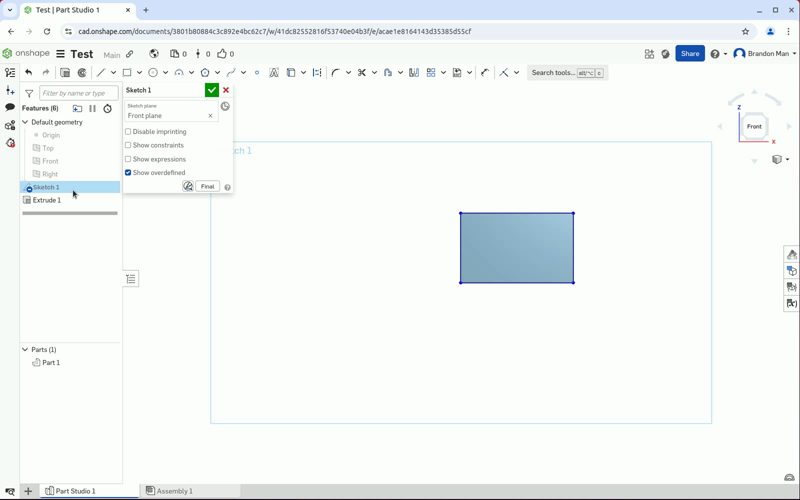
mouse_move(229, 92)
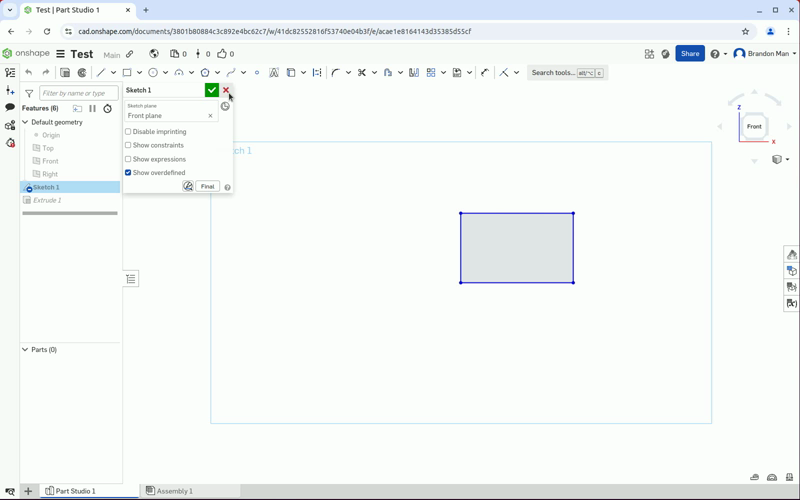
click(229, 92)
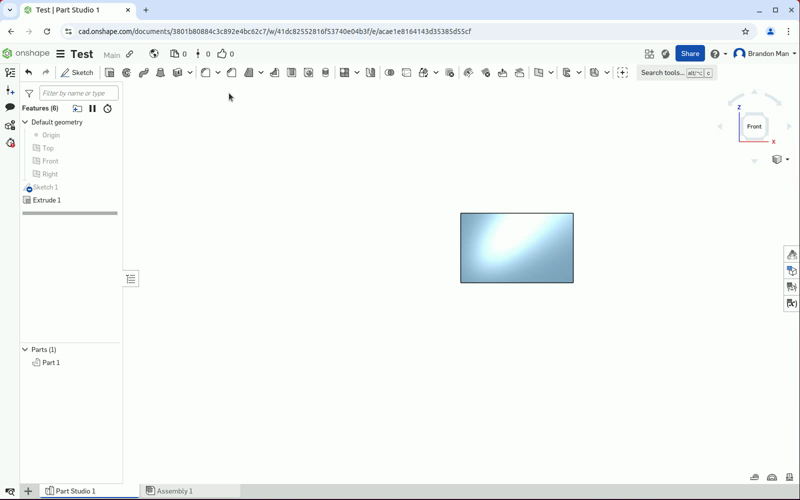
mouse_move(541, 75)
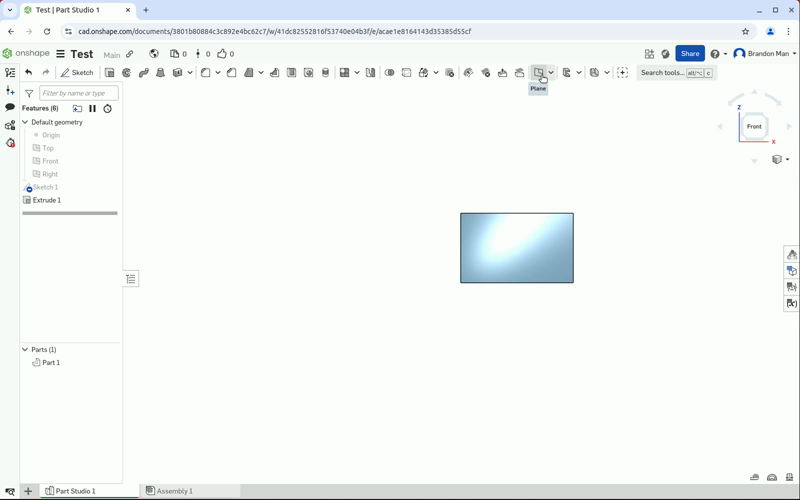
click(541, 75)
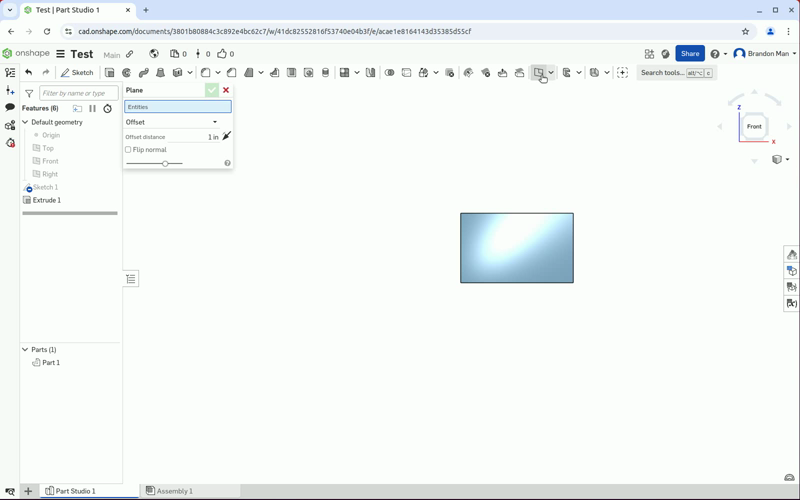
mouse_move(73, 163)
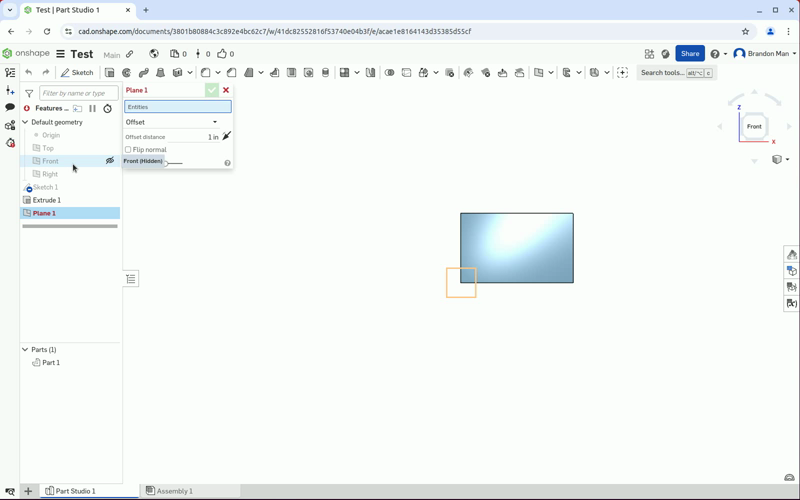
click(73, 163)
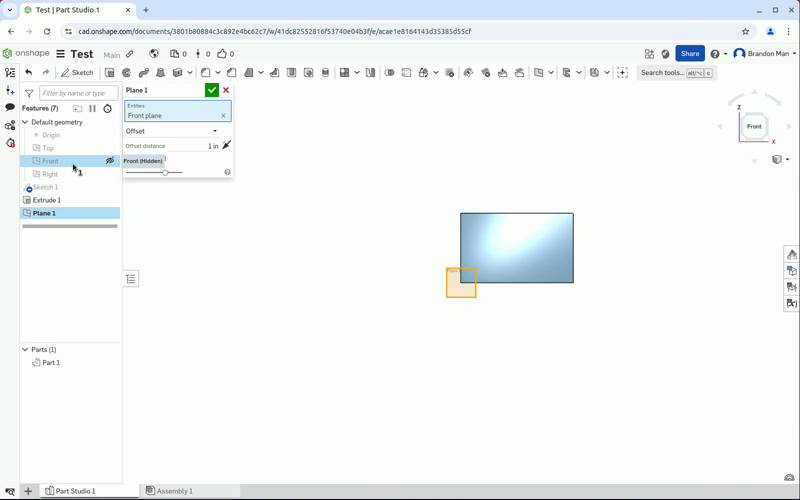
key(tab, 2)
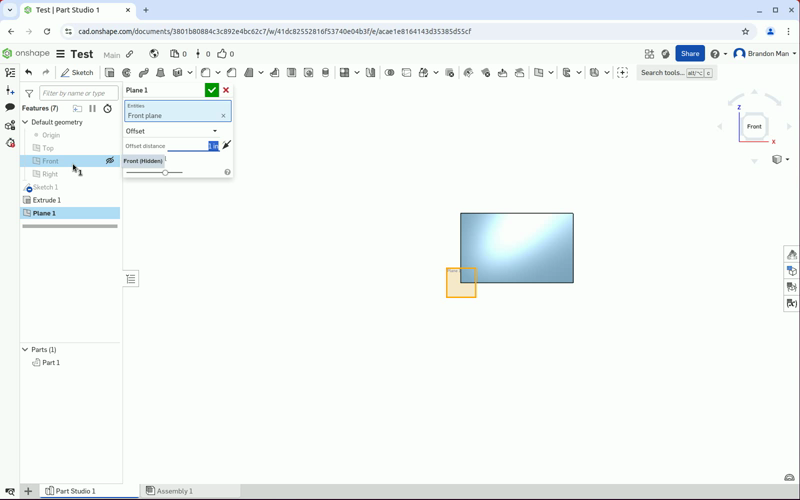
text(14.45)
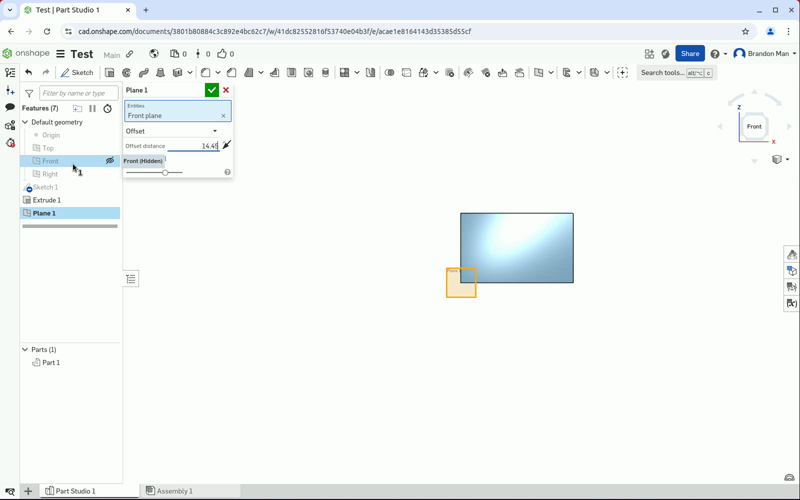
key(enter, 2)
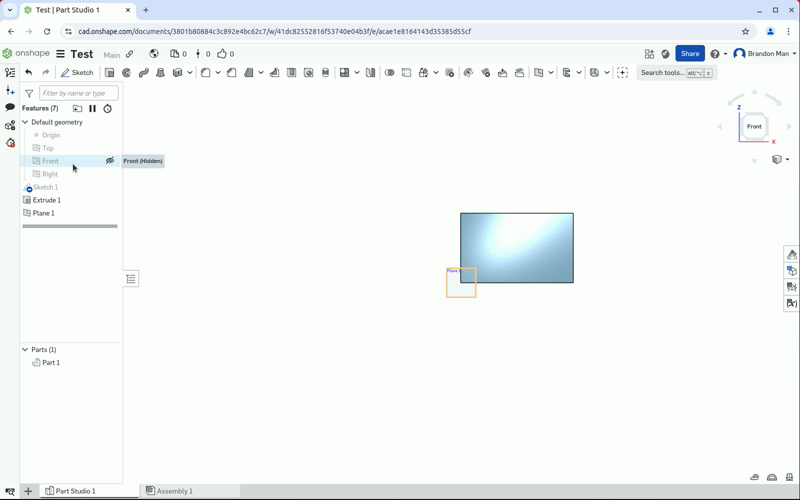
key(shift+s)
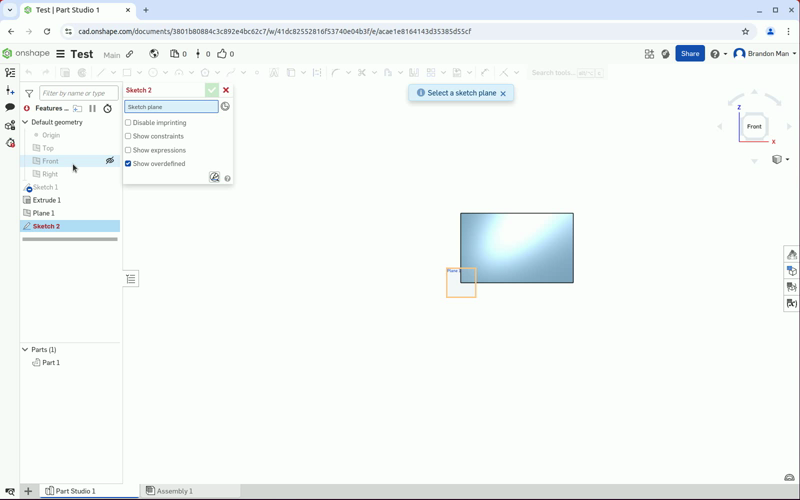
mouse_move(73, 215)
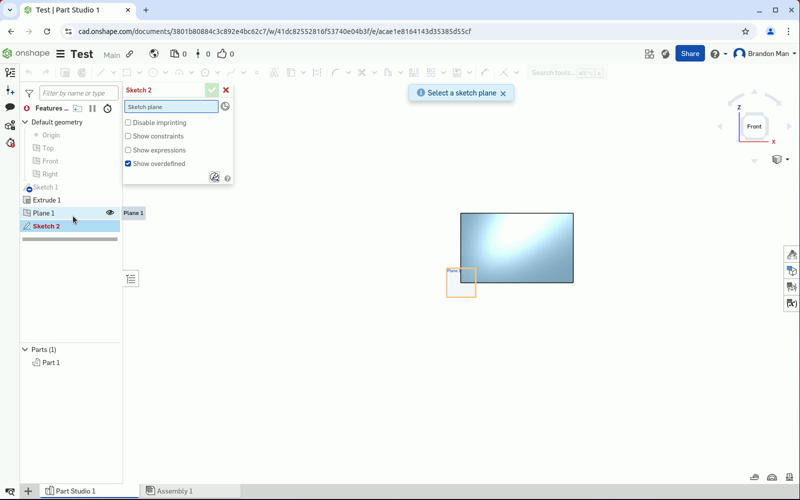
click(73, 215)
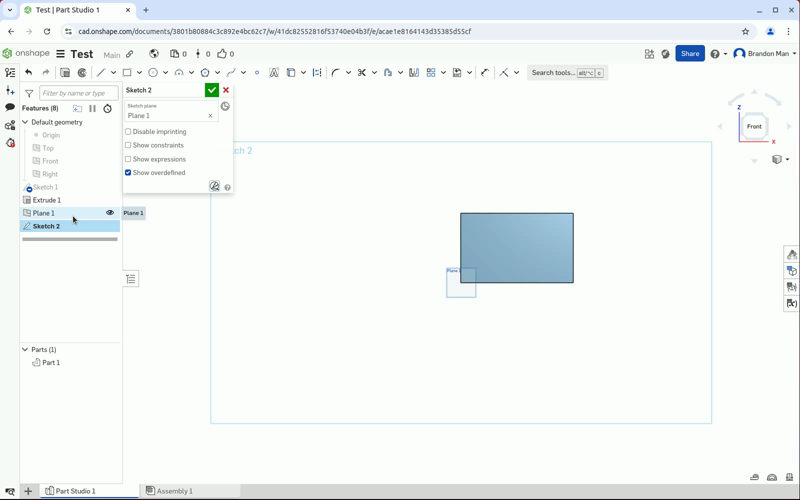
mouse_move(73, 352)
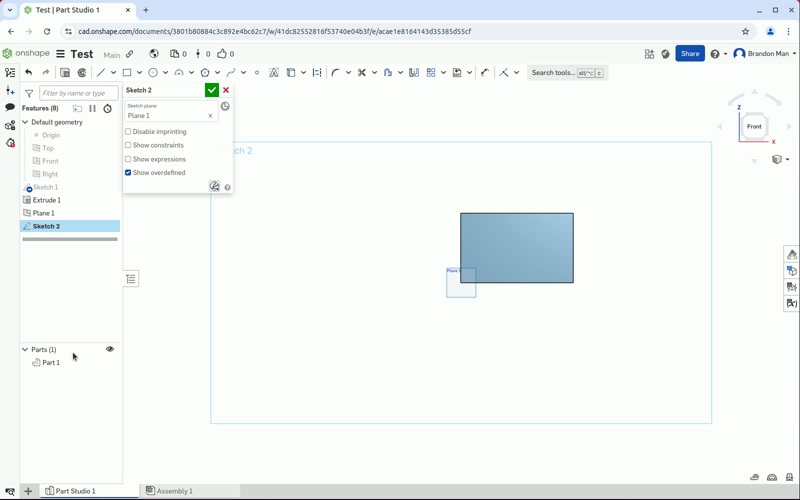
key(y)
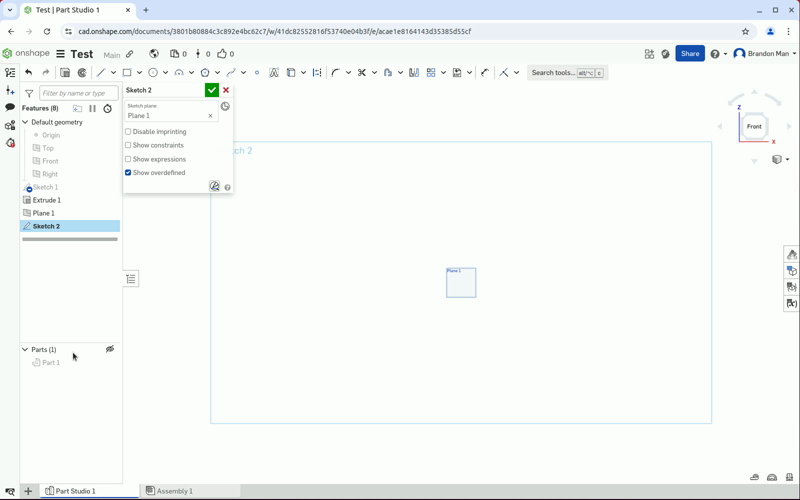
key(l)
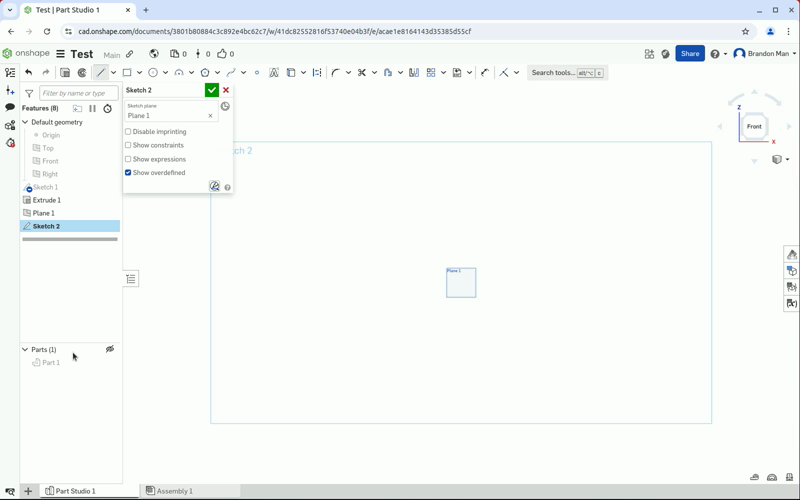
key_down(shift)
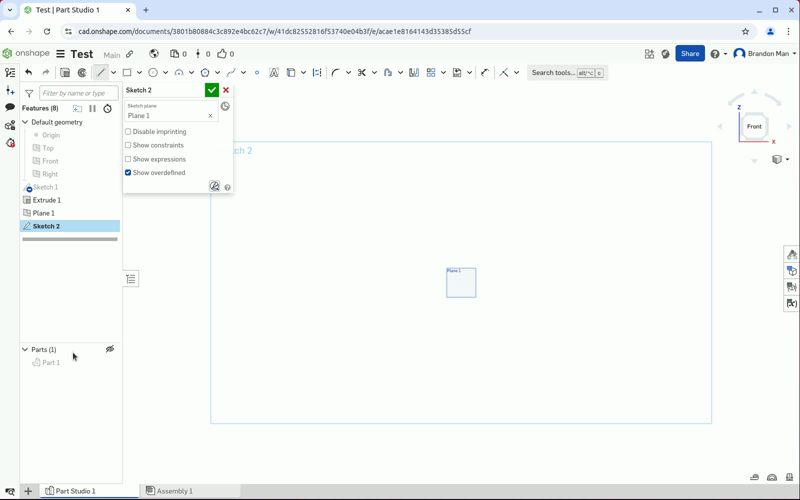
mouse_move(460, 254)
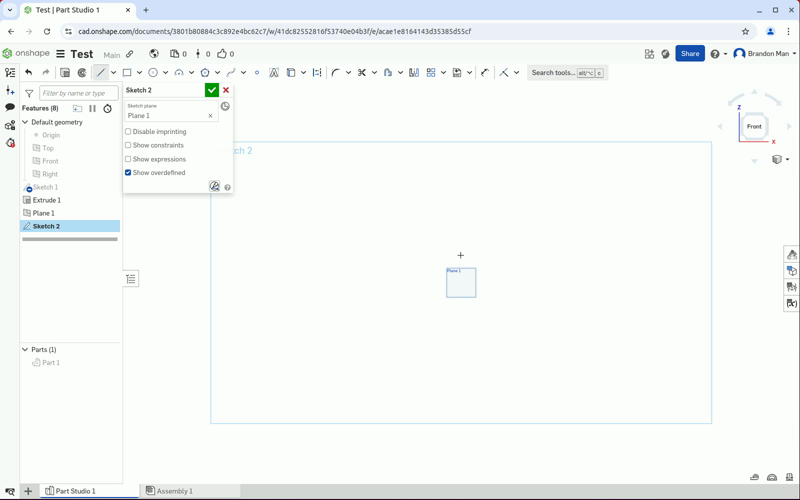
click(460, 254)
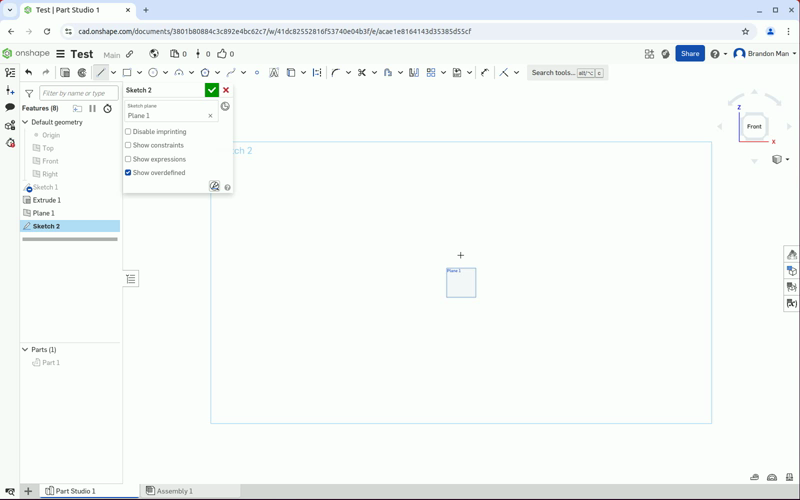
key_up(shift)
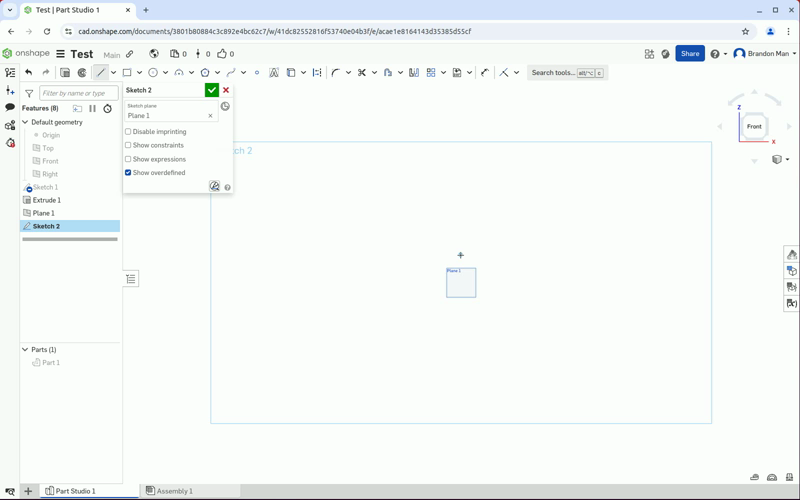
key_down(shift)
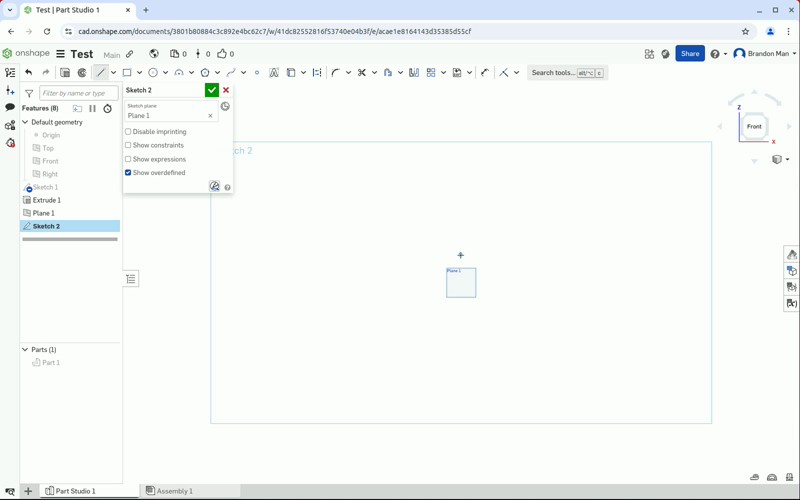
mouse_move(490, 254)
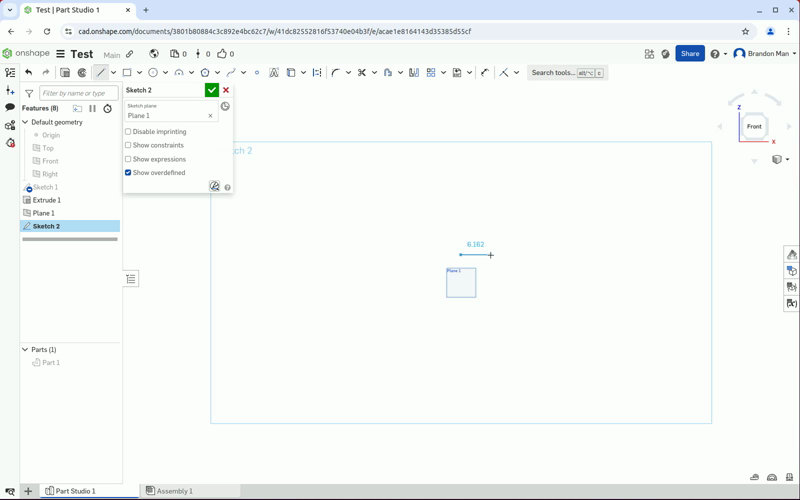
mouse_move(503, 254)
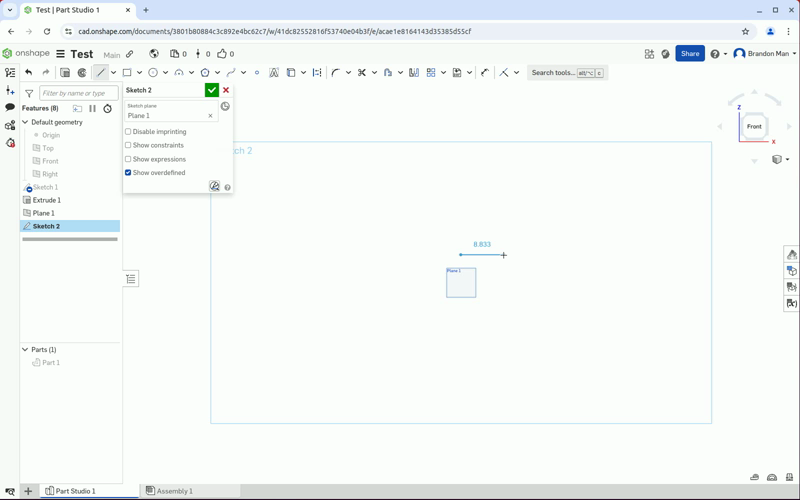
click(503, 254)
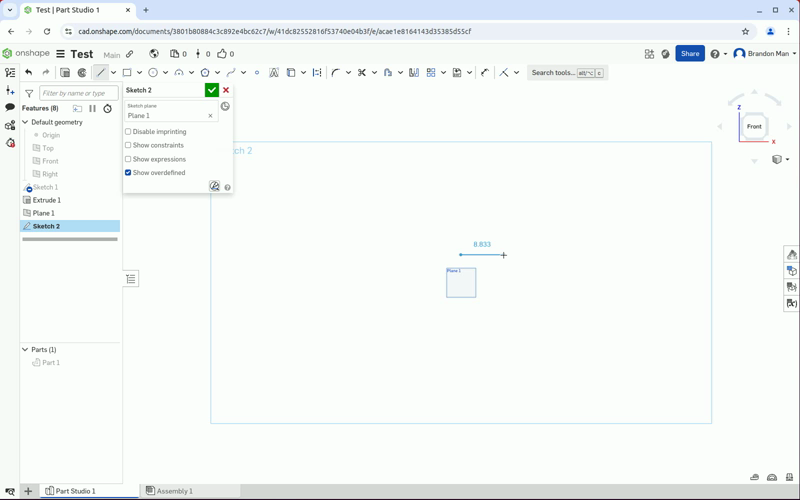
key_up(shift)
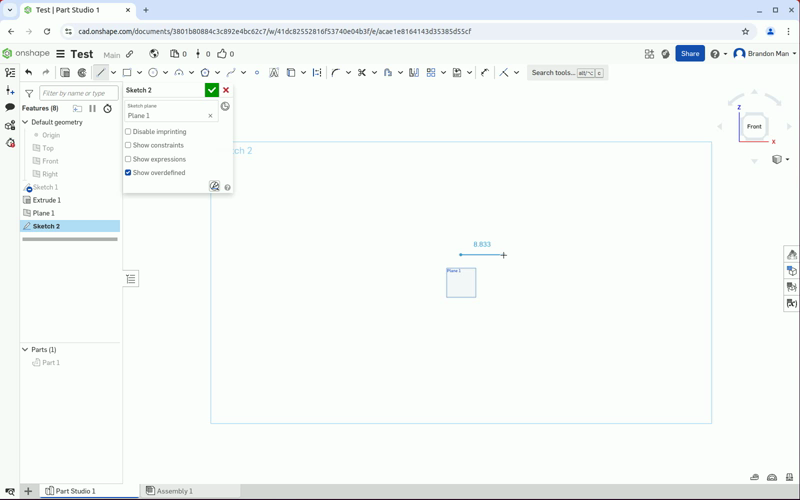
key_down(shift)
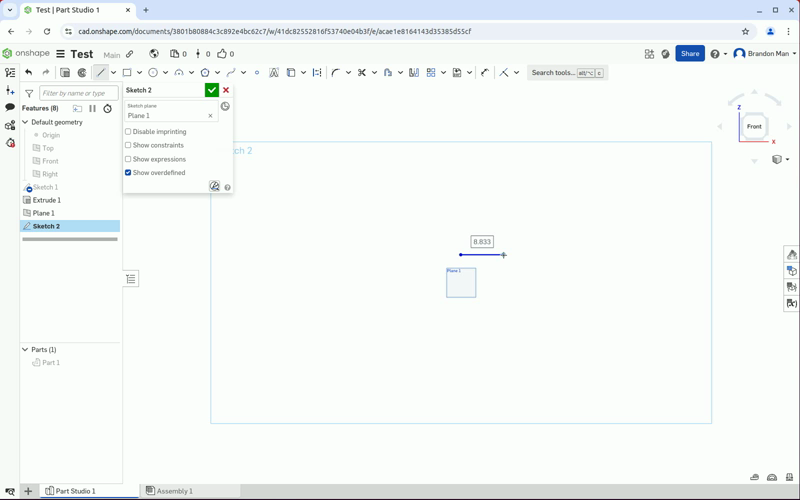
mouse_move(533, 254)
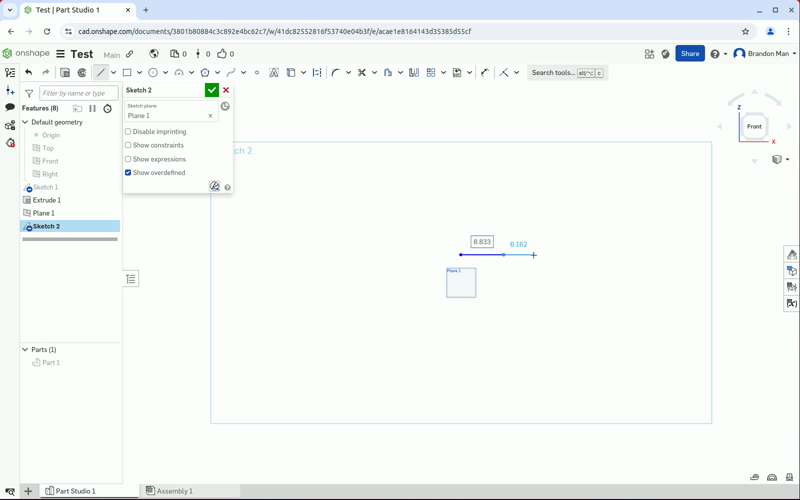
mouse_move(503, 211)
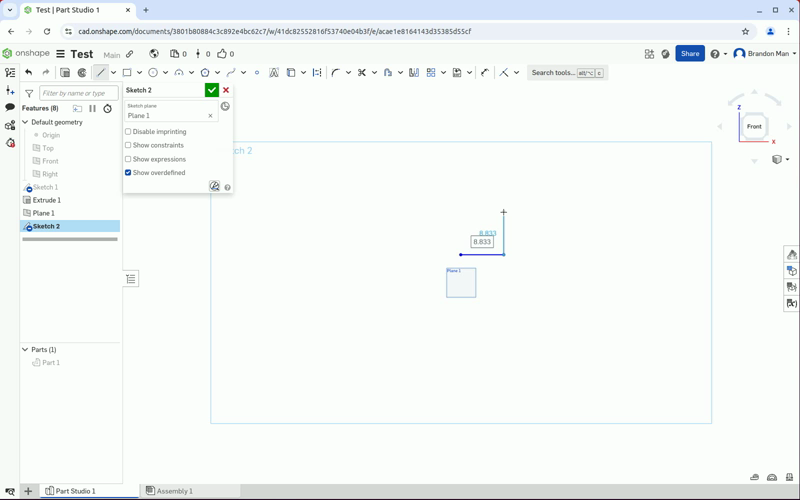
click(503, 211)
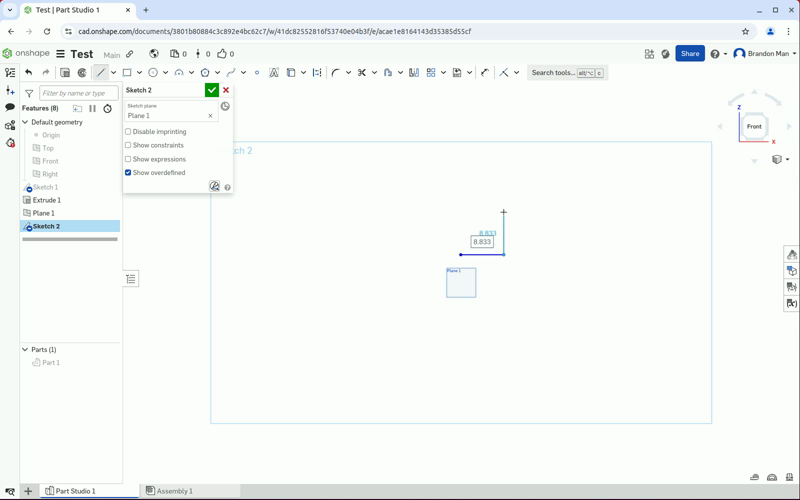
key_up(shift)
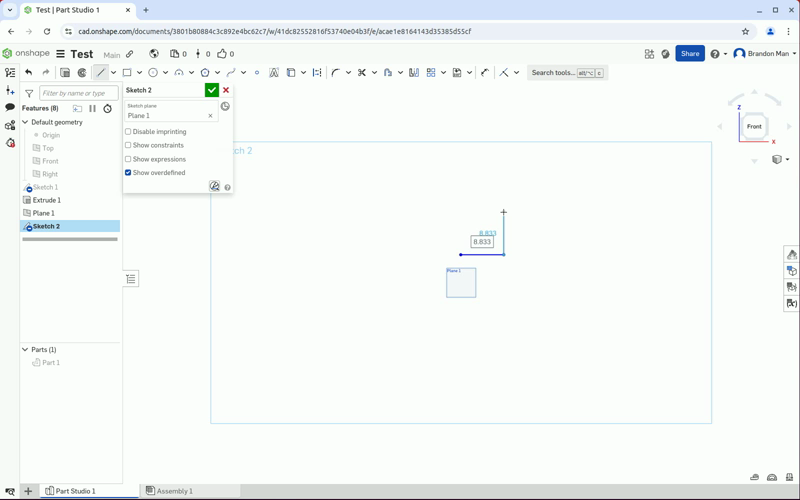
key_down(shift)
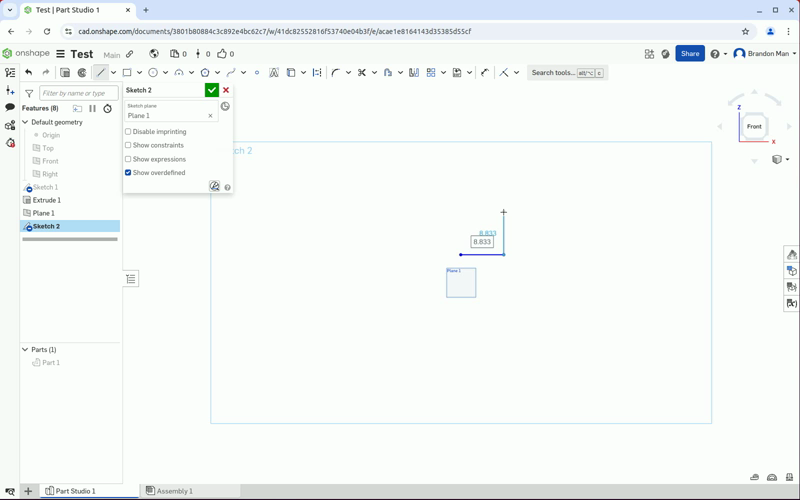
mouse_move(533, 211)
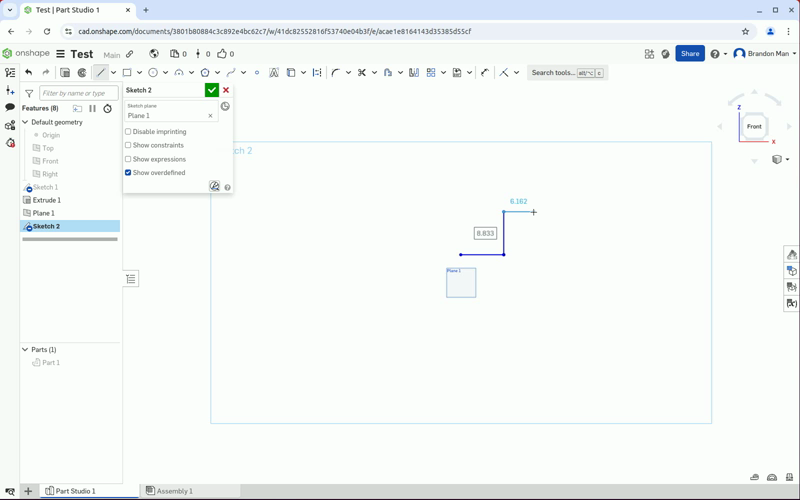
mouse_move(460, 211)
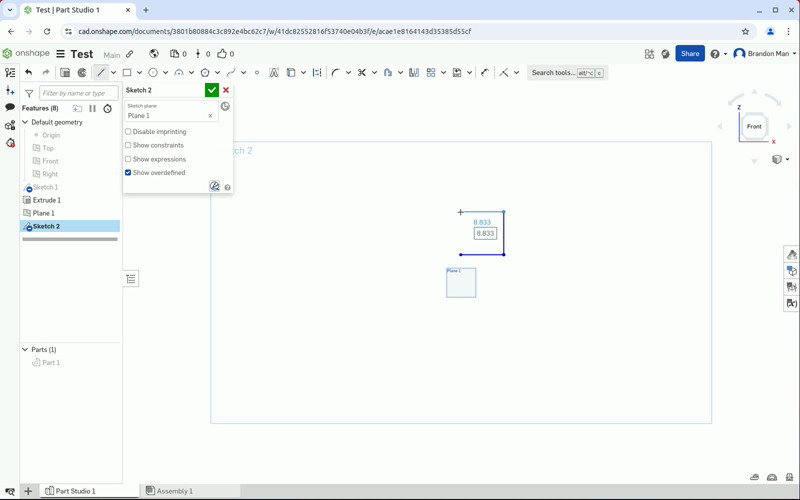
click(460, 211)
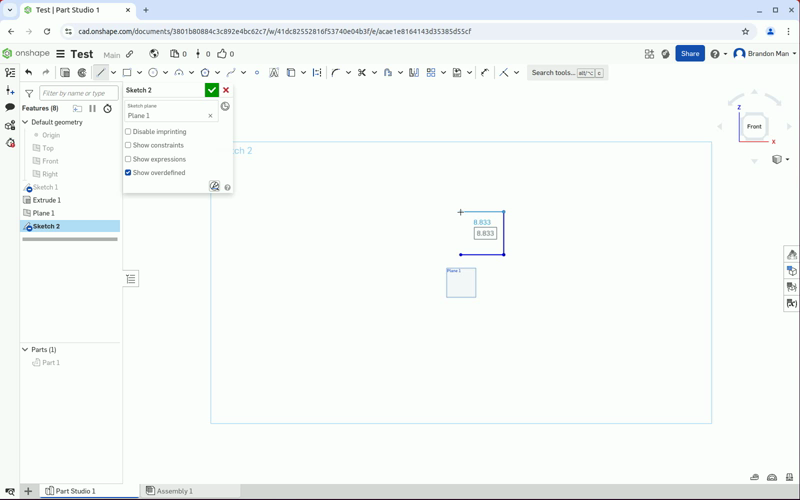
key_up(shift)
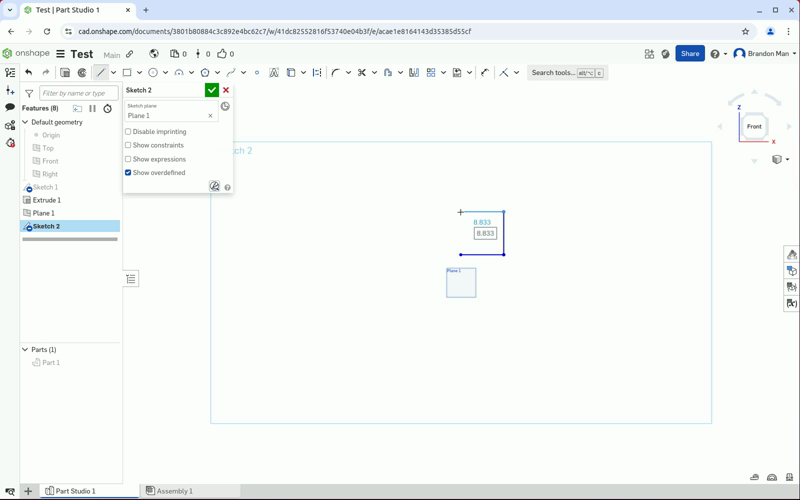
mouse_move(490, 211)
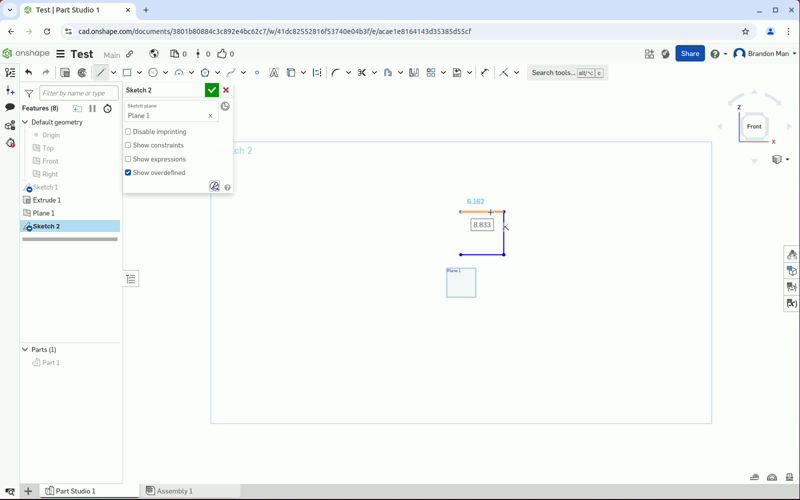
key_down(shift)
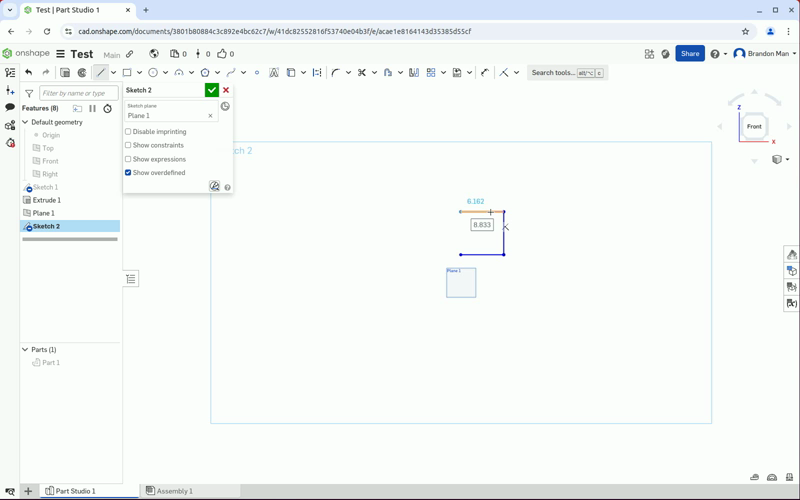
mouse_move(460, 254)
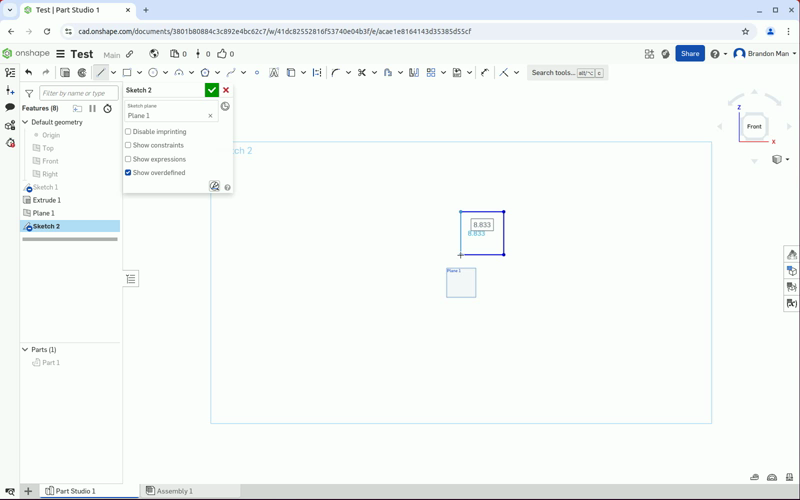
key_up(shift)
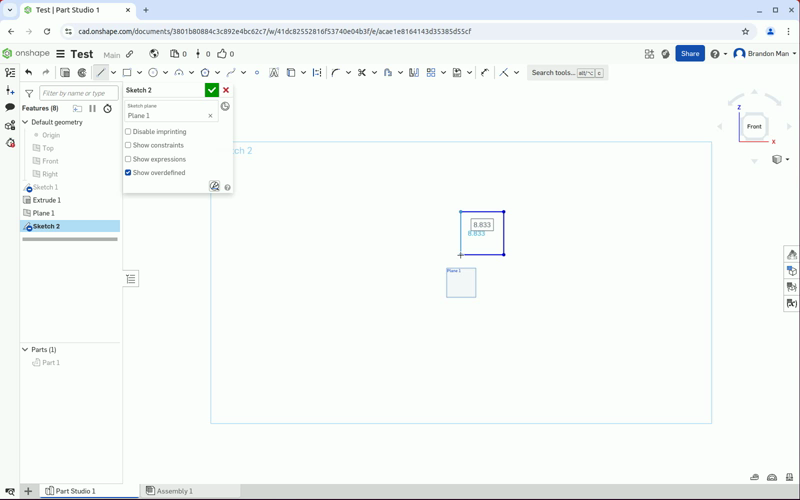
click(460, 254)
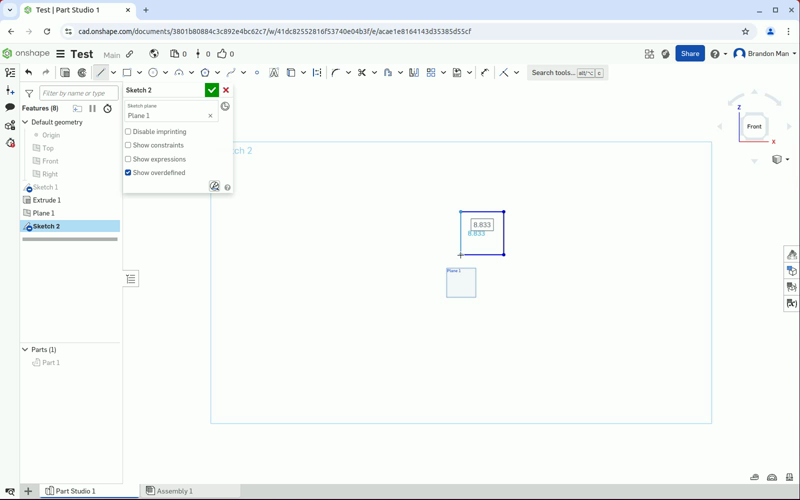
key(esc)
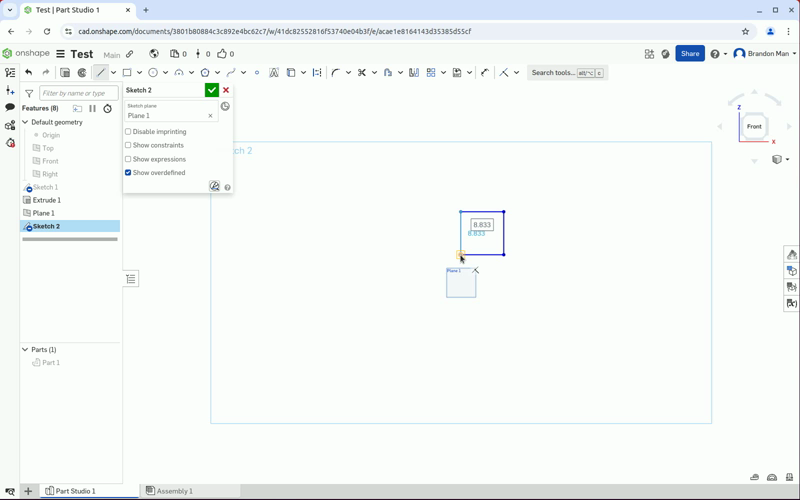
mouse_move(472, 236)
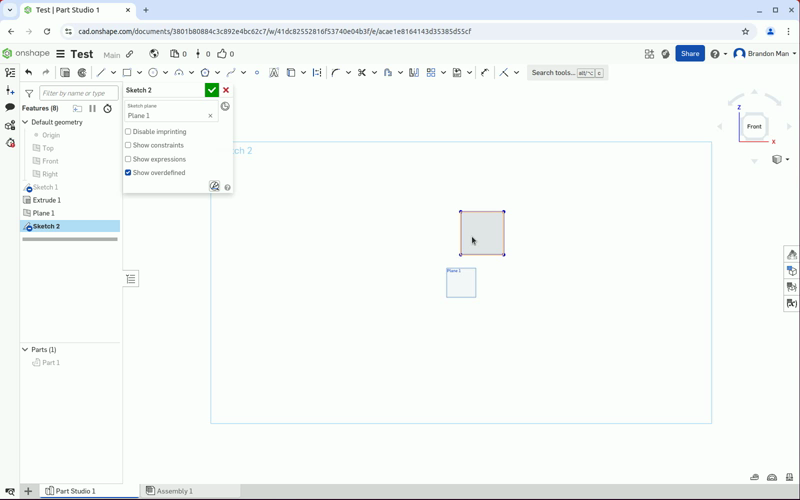
click(472, 236)
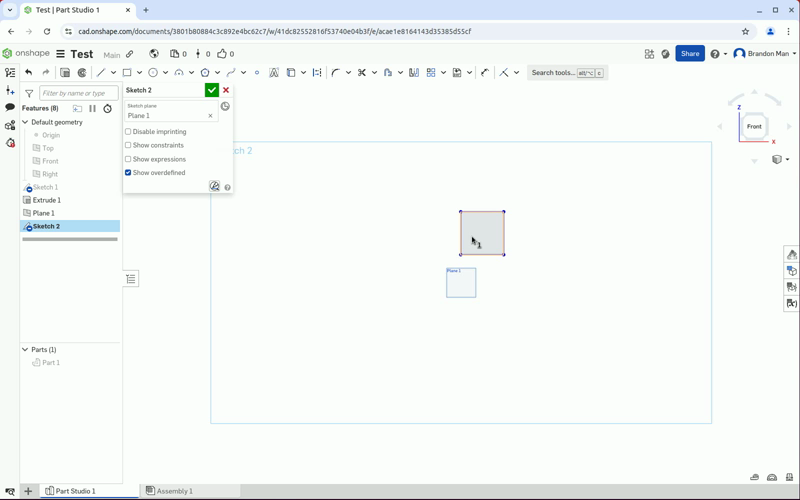
mouse_move(73, 352)
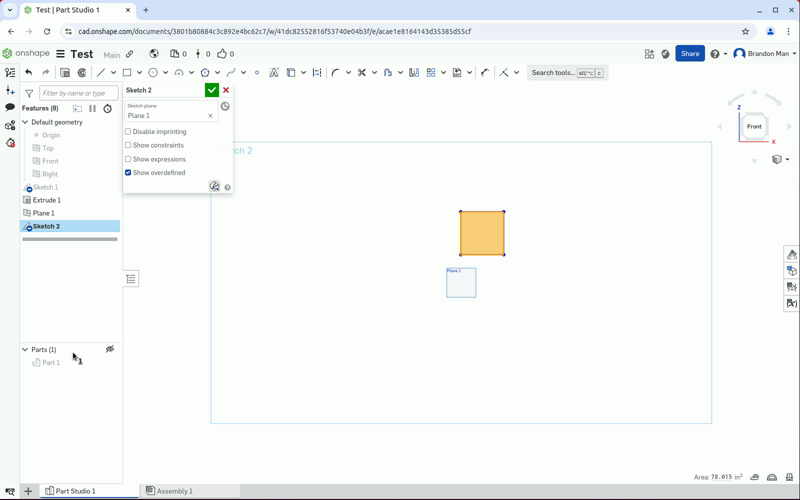
key(shift+y)
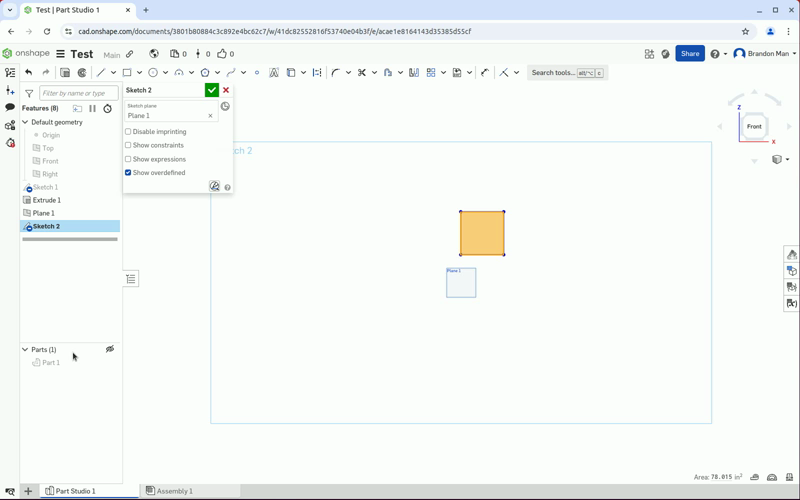
key(shift+e)
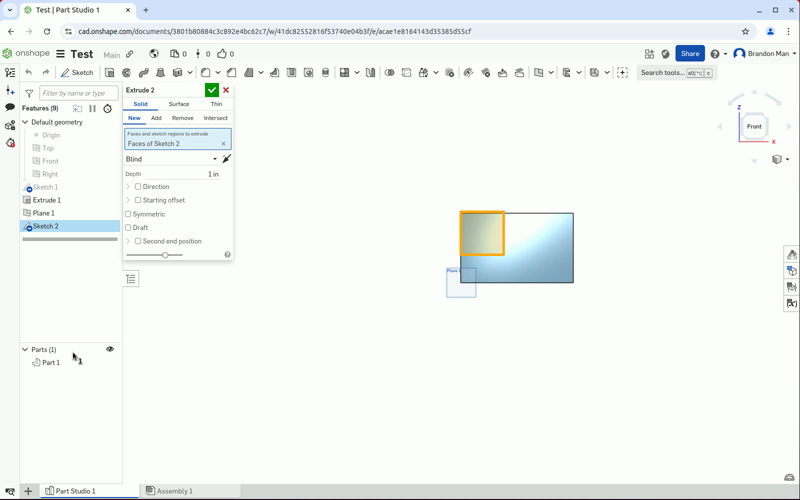
mouse_move(143, 106)
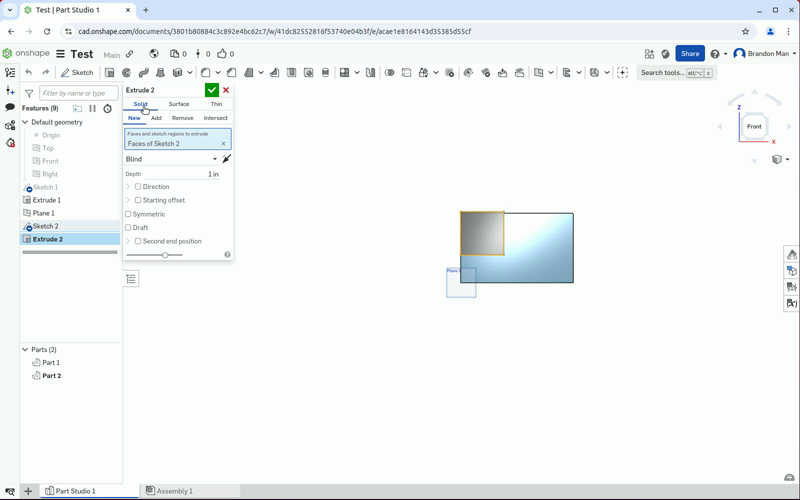
click(143, 106)
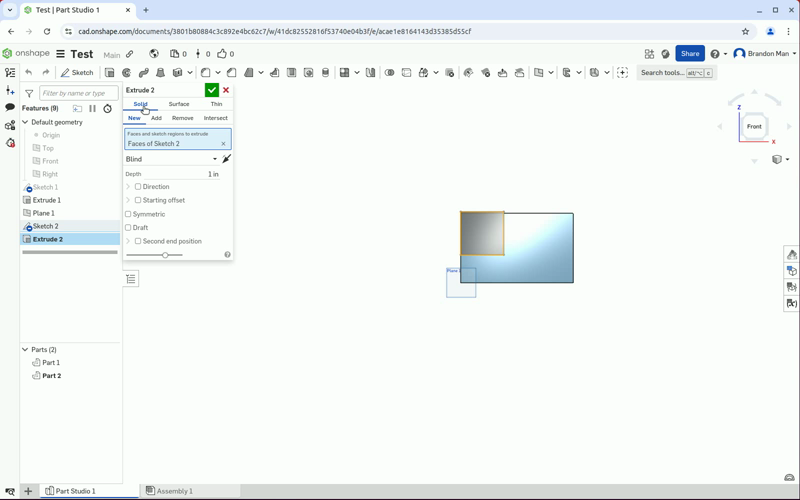
mouse_move(186, 120)
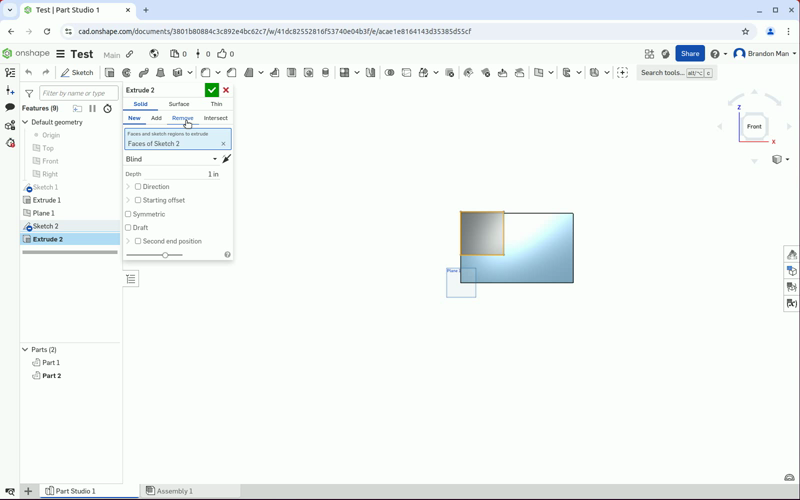
click(186, 120)
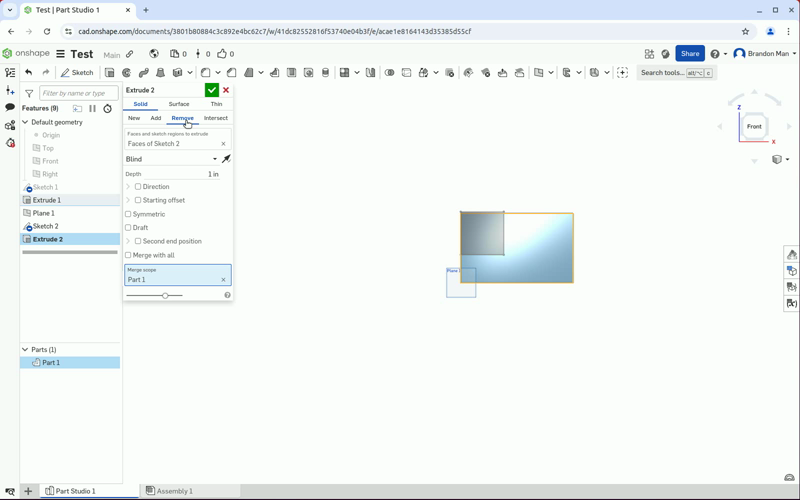
key(tab, 4)
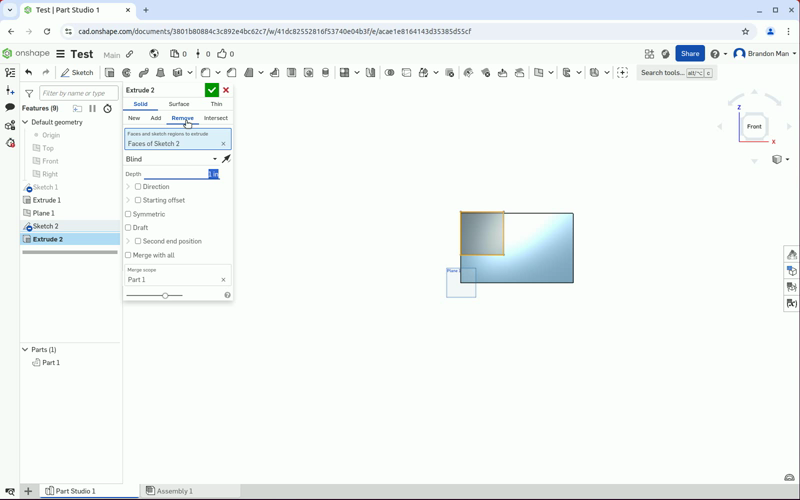
text(8.666)
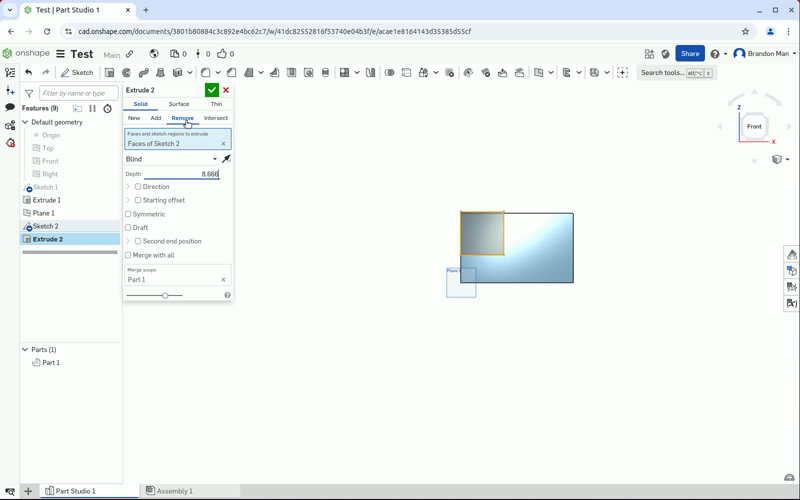
key(tab, 6)
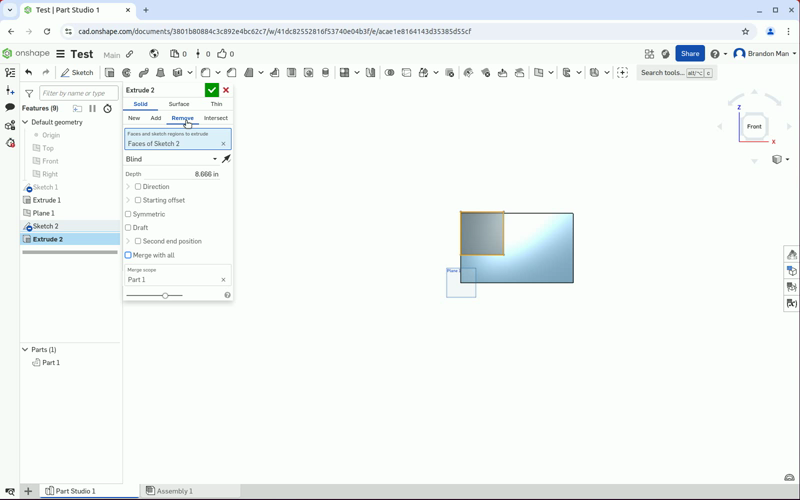
key(space)
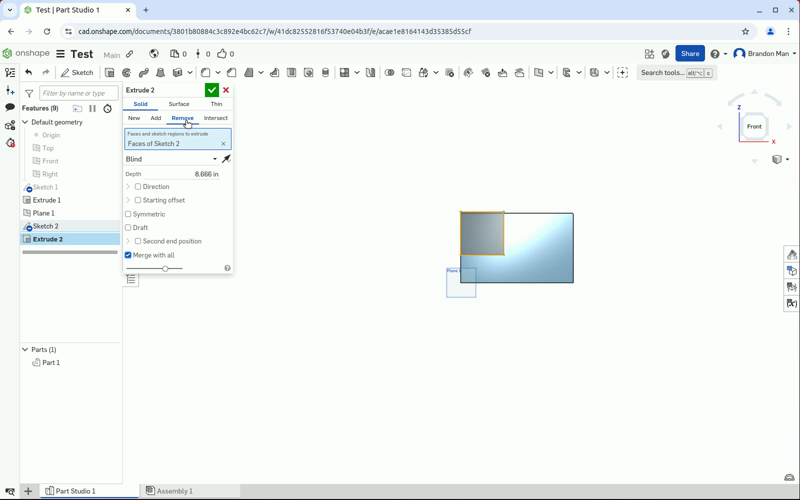
key(enter)
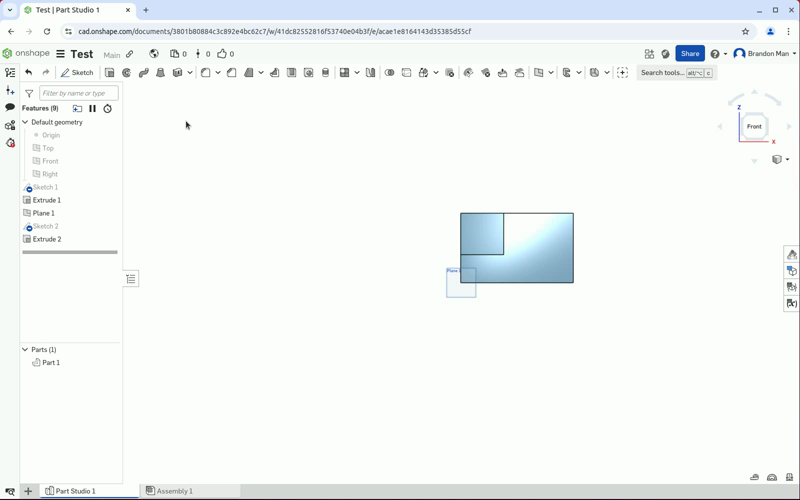
key(shift+h)
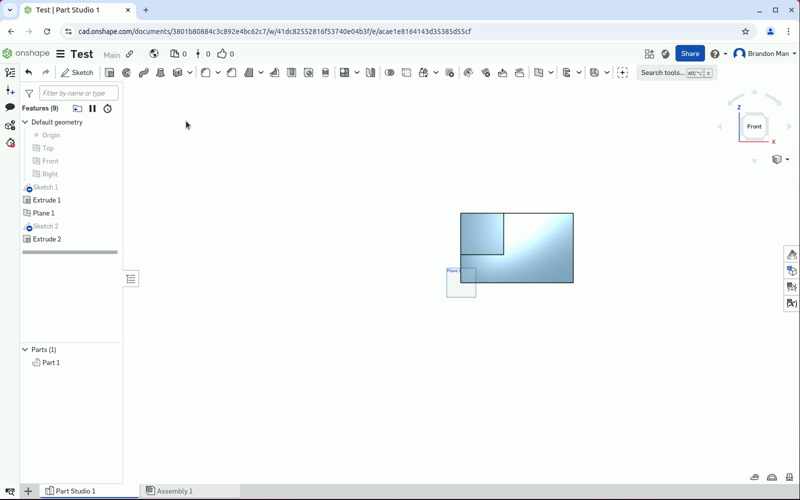
key(shift+h)
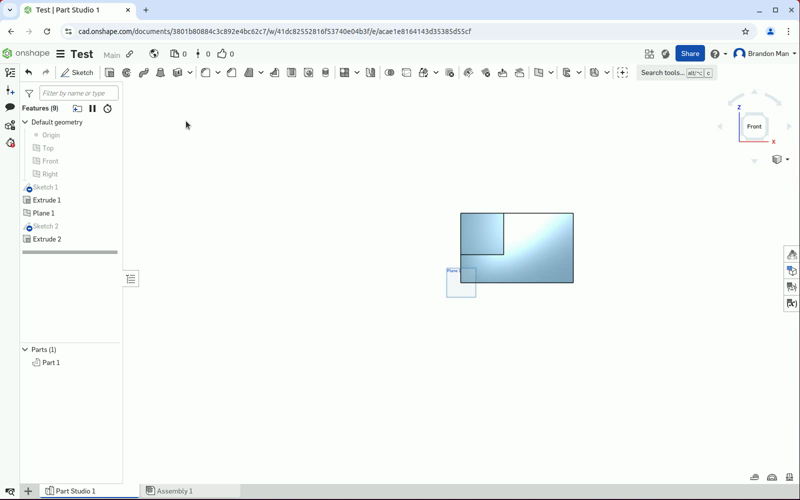
mouse_move(73, 189)
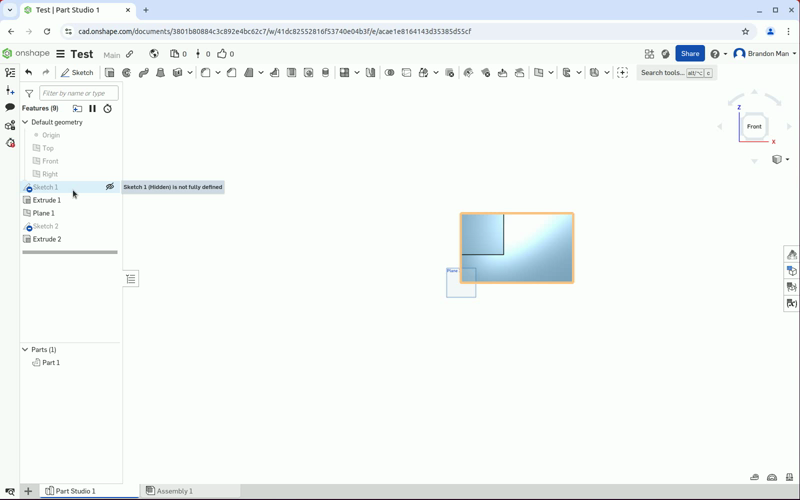
click(73, 189)
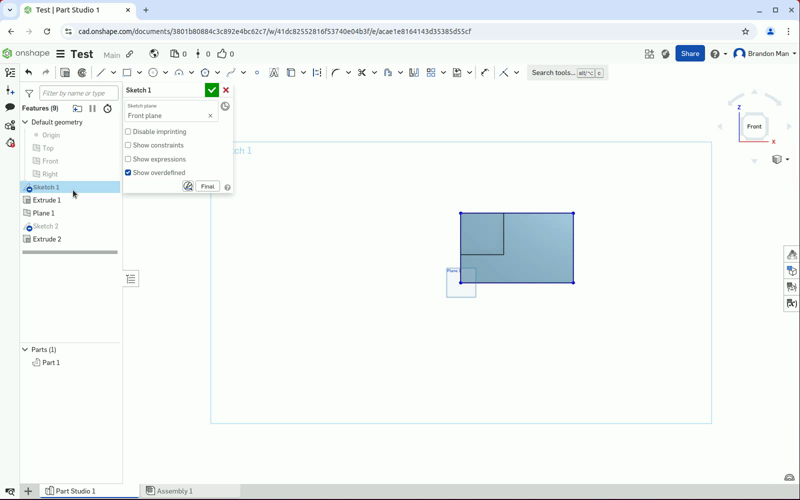
mouse_move(229, 92)
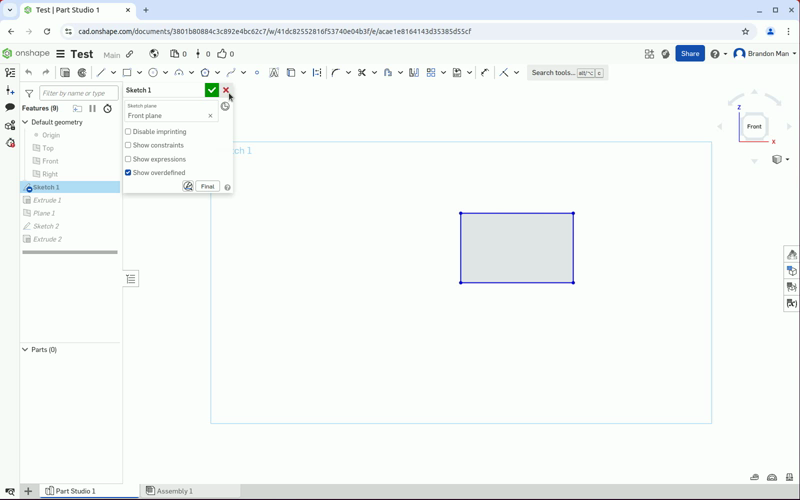
click(229, 92)
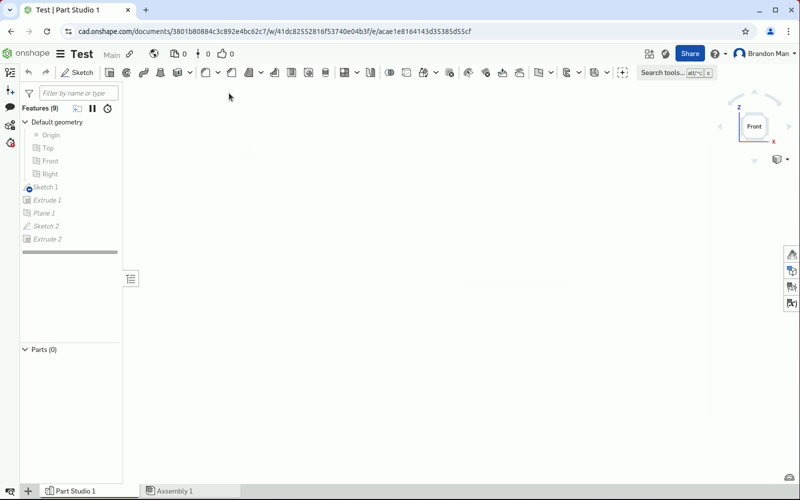
key(shift+s)
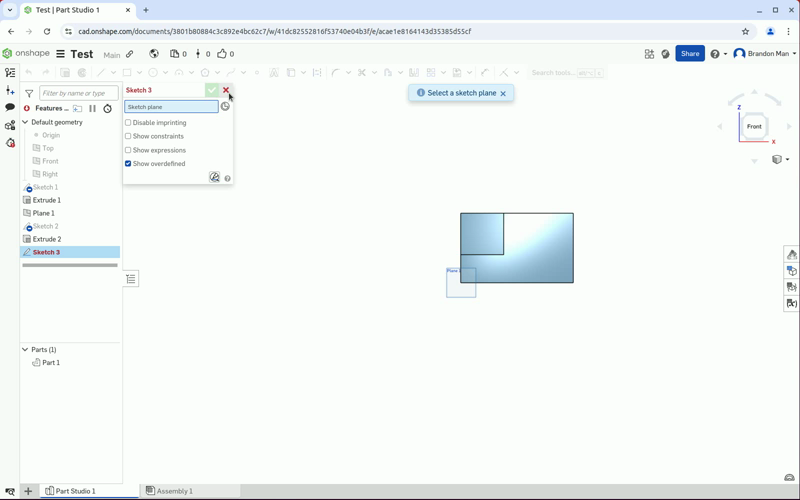
mouse_move(73, 215)
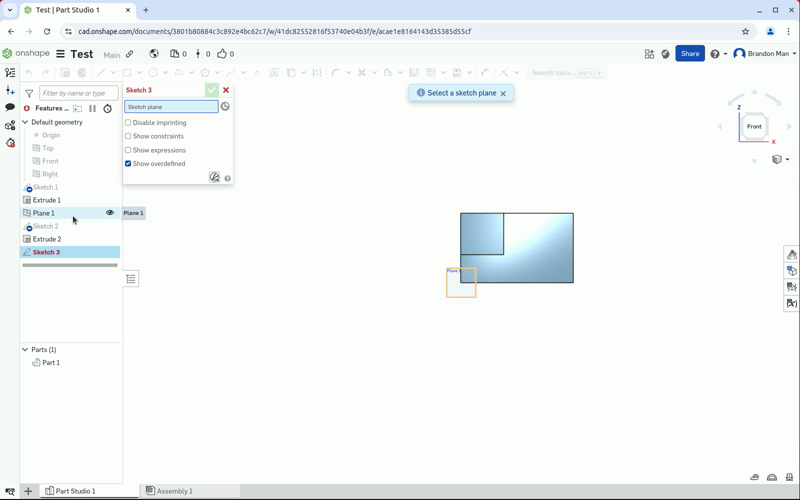
click(73, 215)
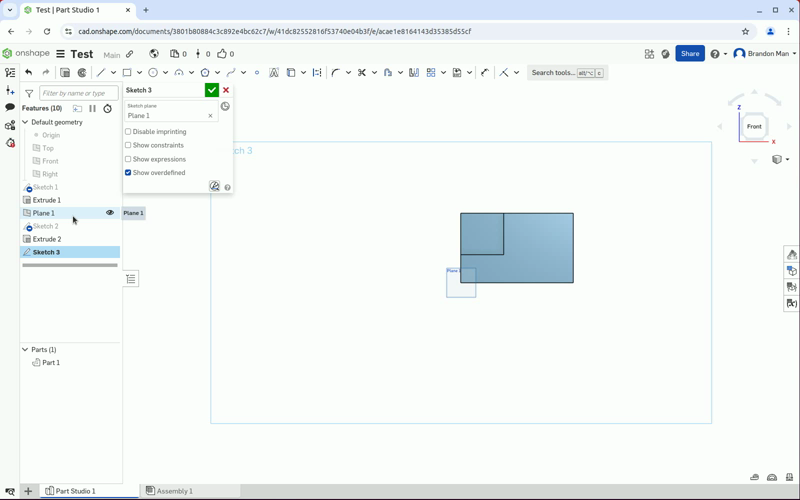
mouse_move(73, 352)
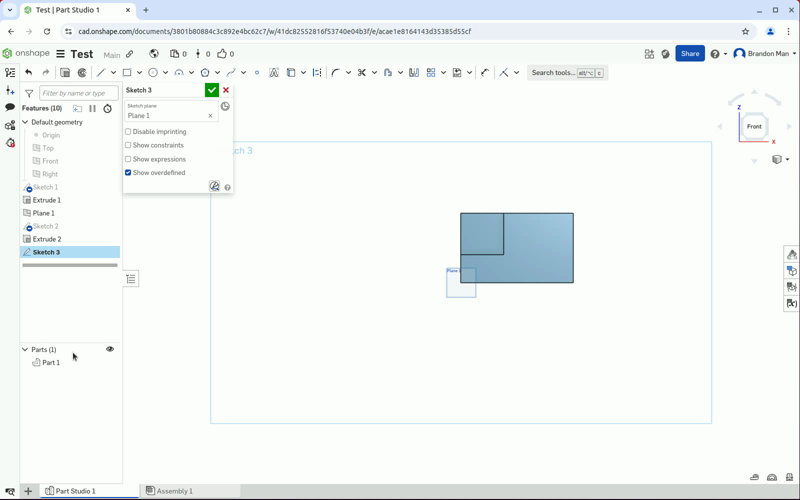
key(y)
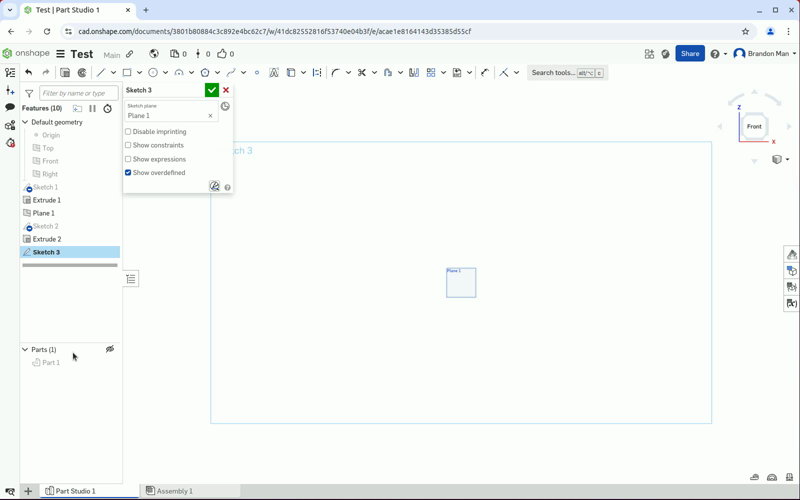
key(l)
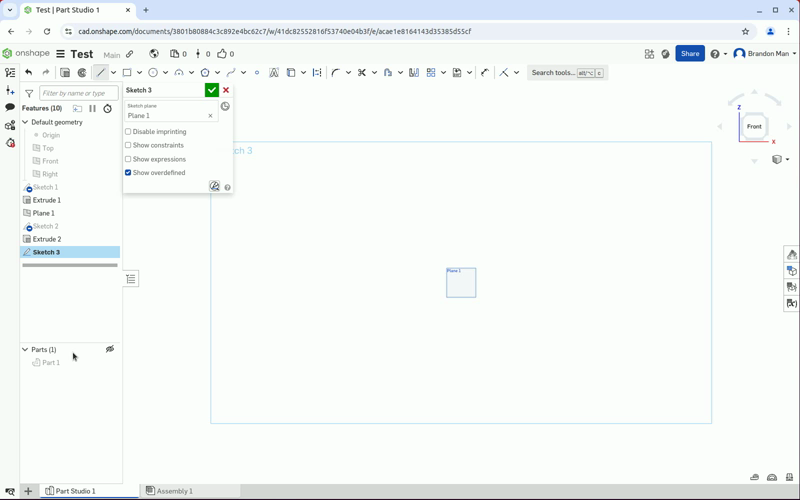
key_down(shift)
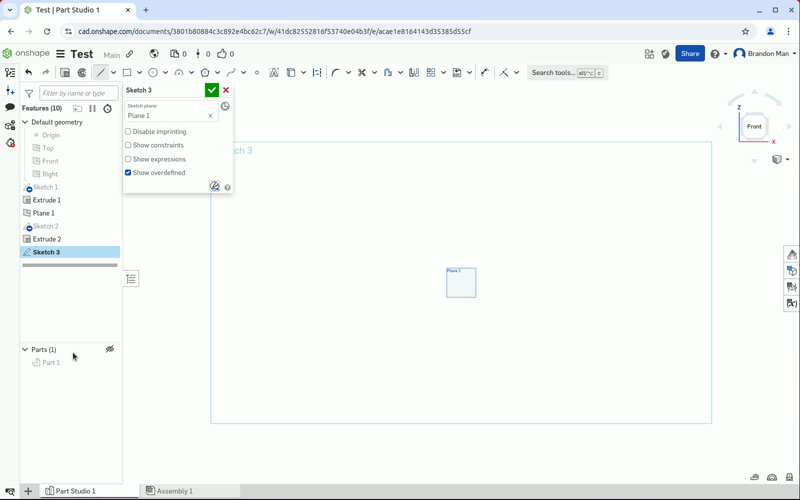
mouse_move(531, 254)
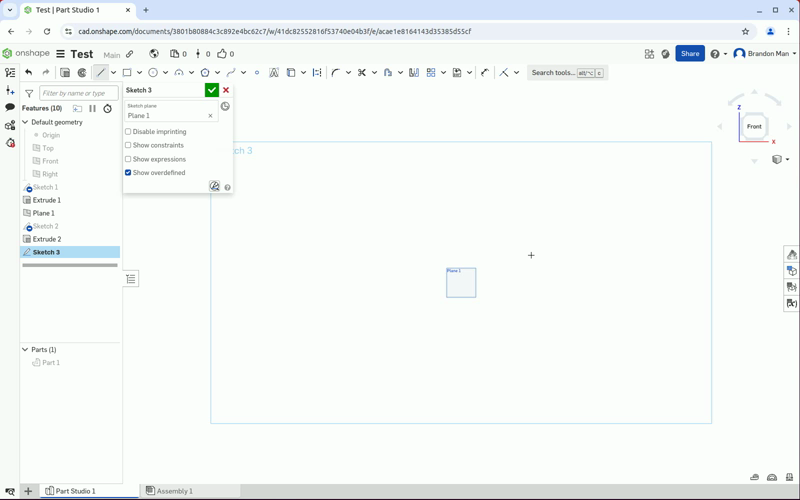
click(531, 254)
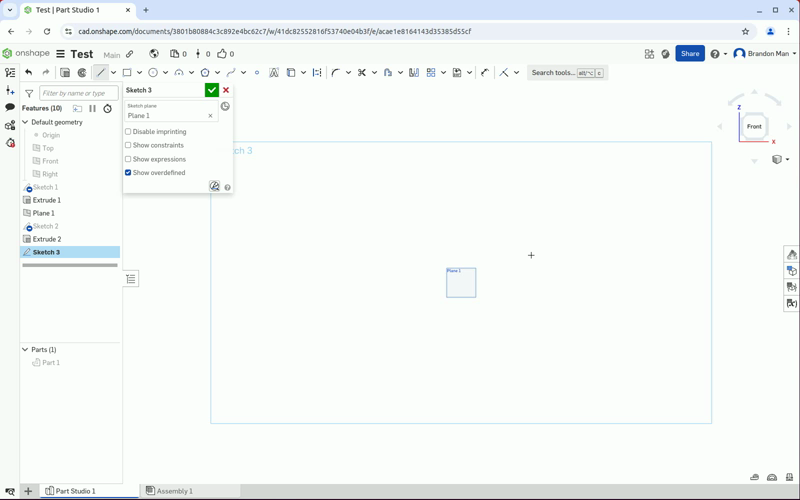
key_up(shift)
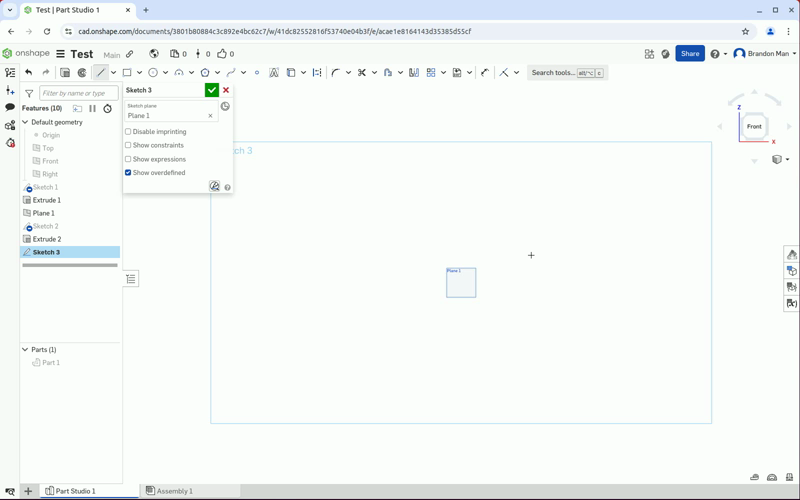
key_down(shift)
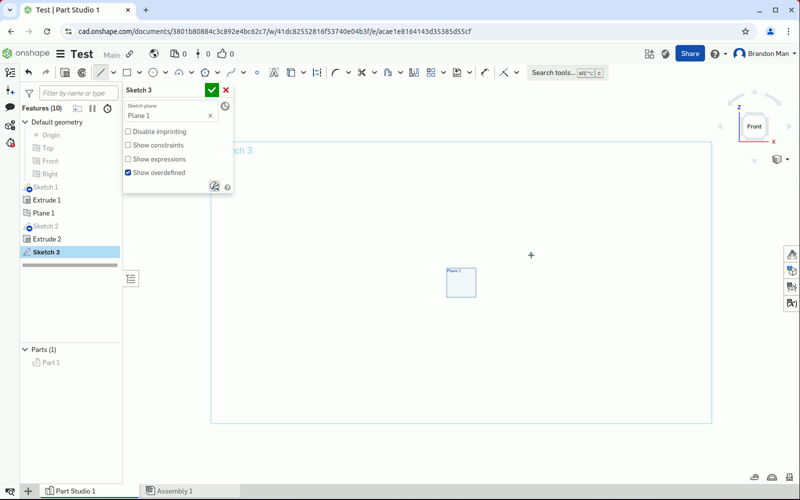
mouse_move(561, 254)
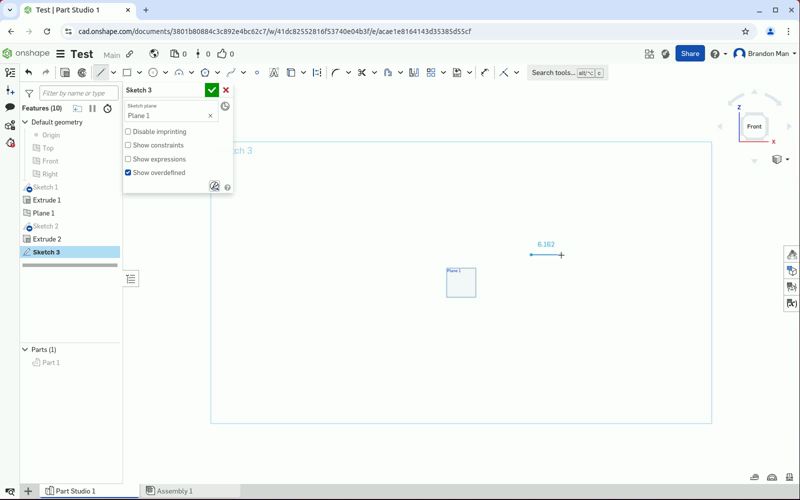
mouse_move(574, 254)
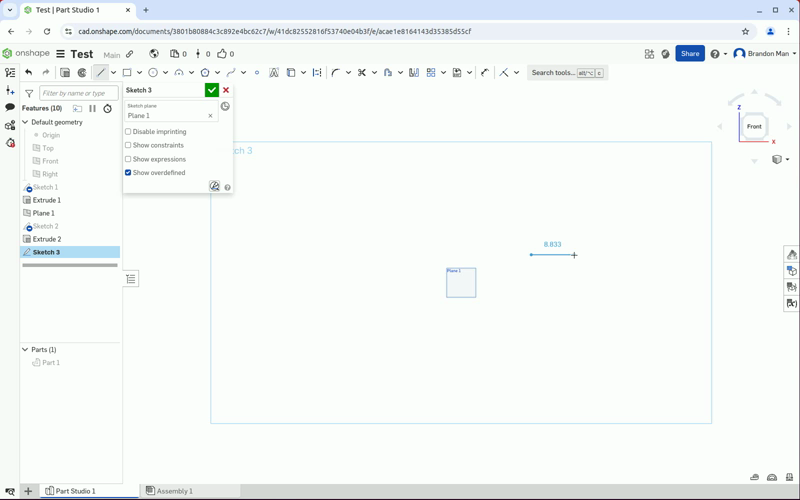
click(574, 254)
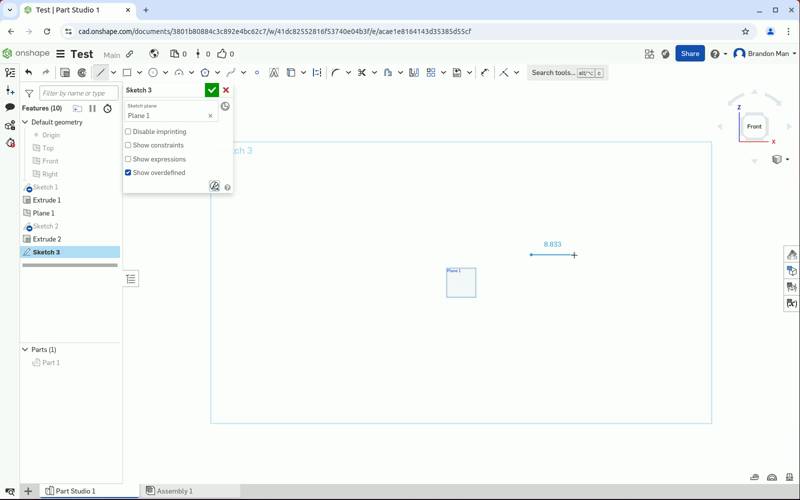
key_up(shift)
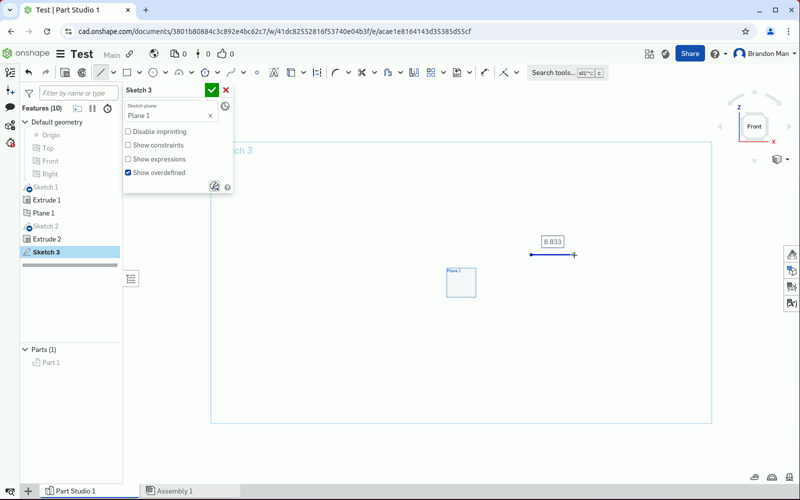
key_down(shift)
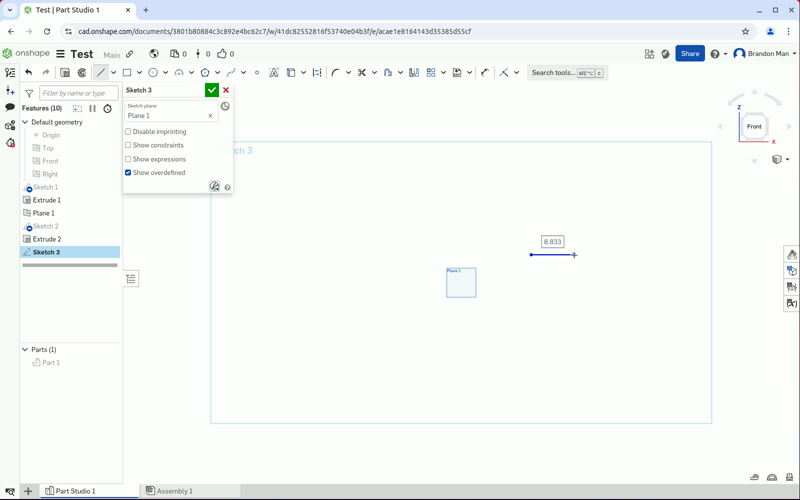
mouse_move(589, 254)
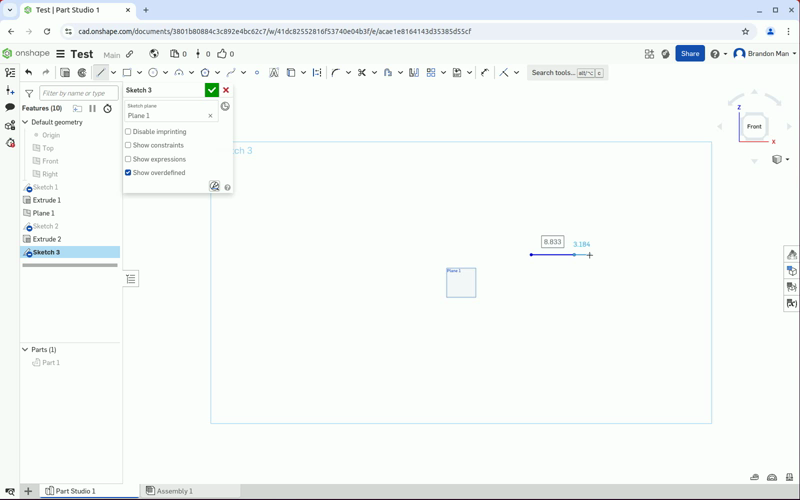
mouse_move(574, 211)
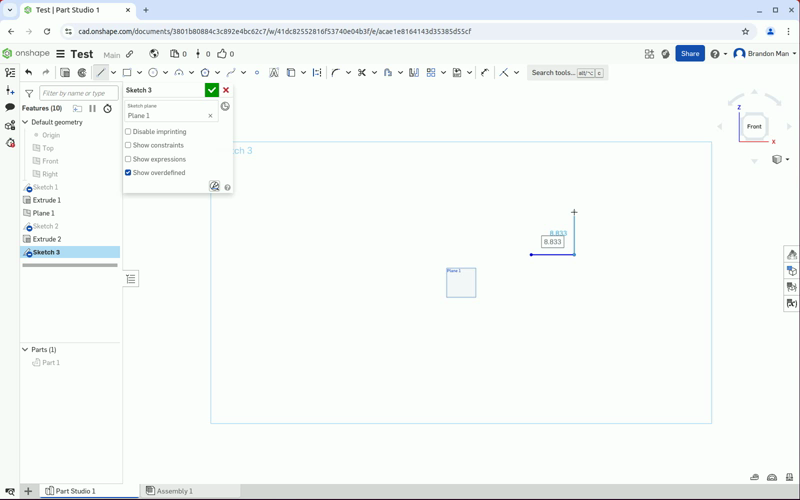
click(574, 211)
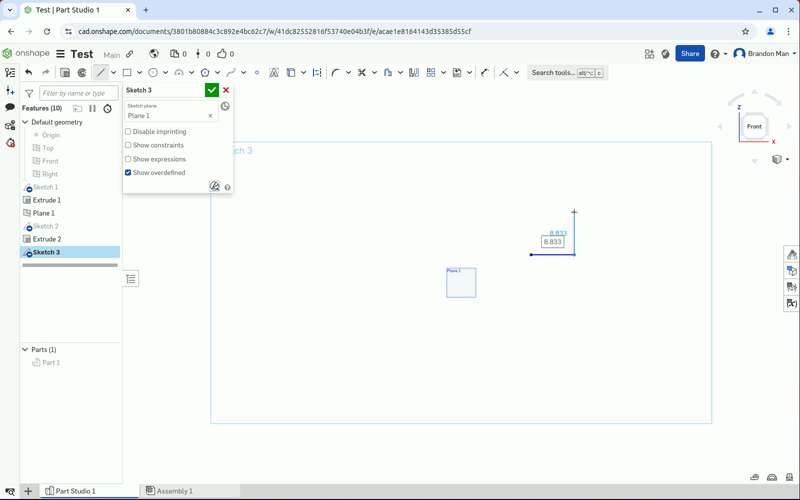
key_up(shift)
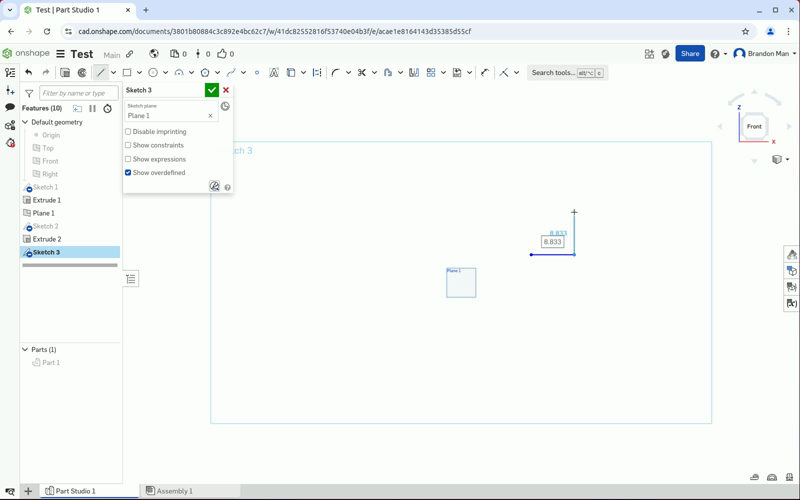
key_down(shift)
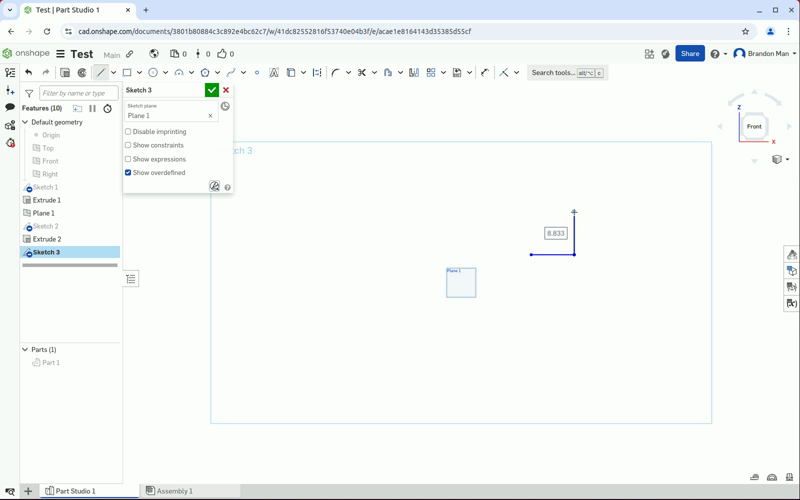
mouse_move(589, 211)
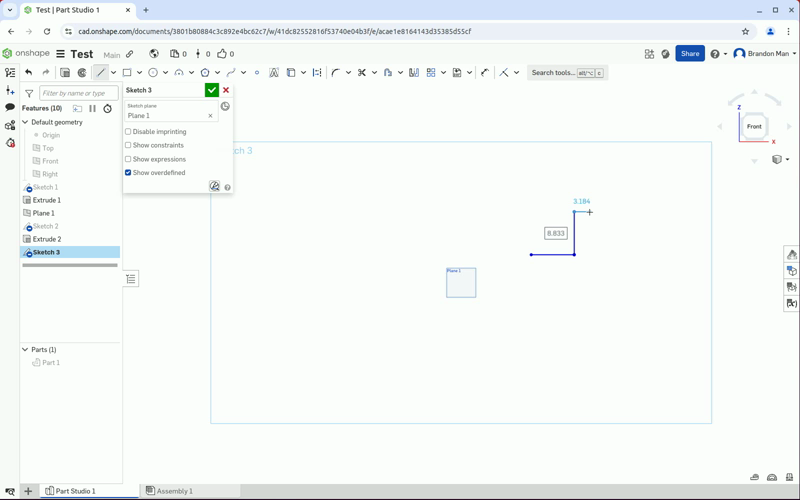
mouse_move(531, 211)
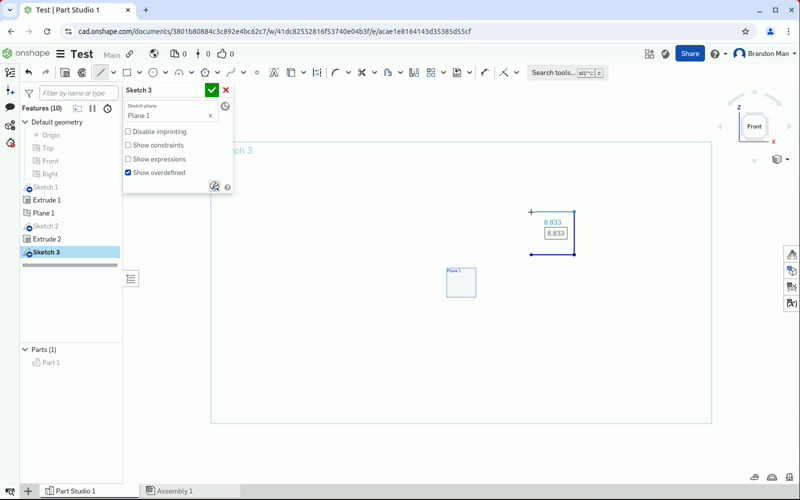
click(531, 211)
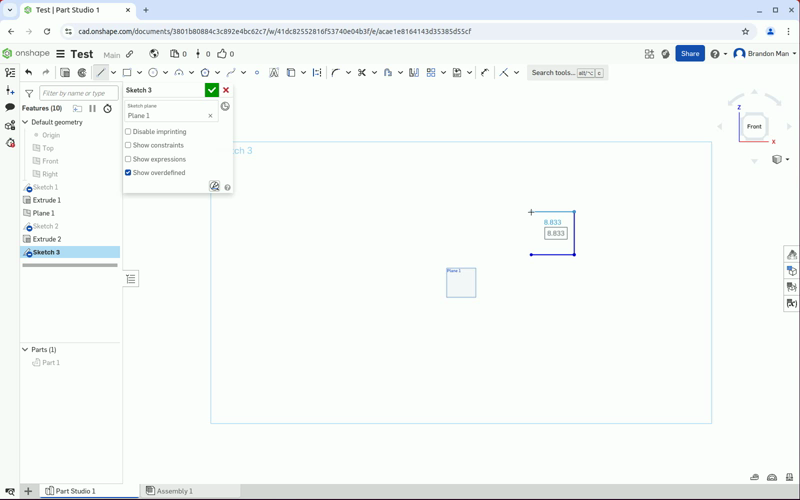
key_up(shift)
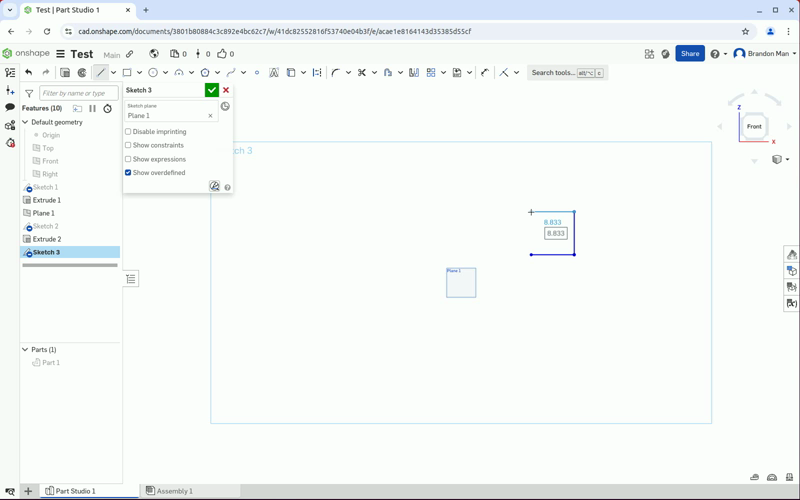
mouse_move(561, 211)
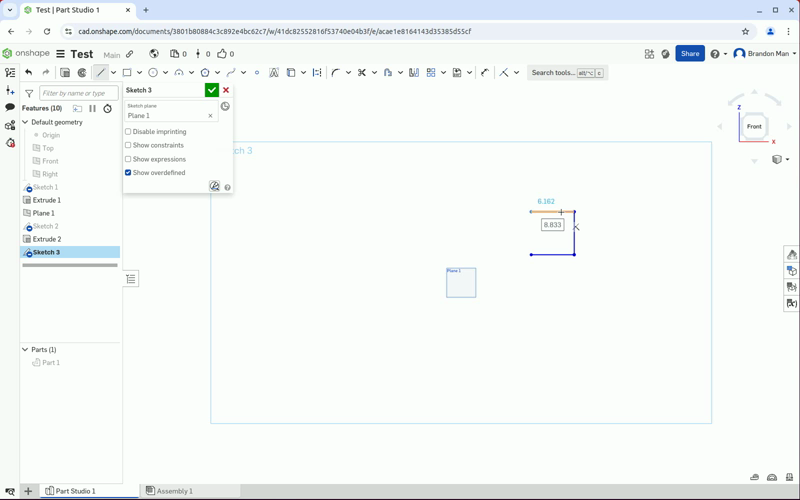
key_down(shift)
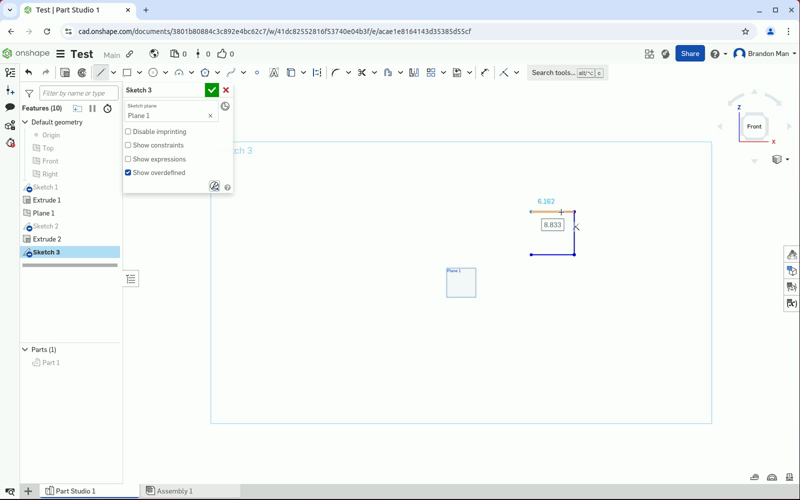
mouse_move(531, 254)
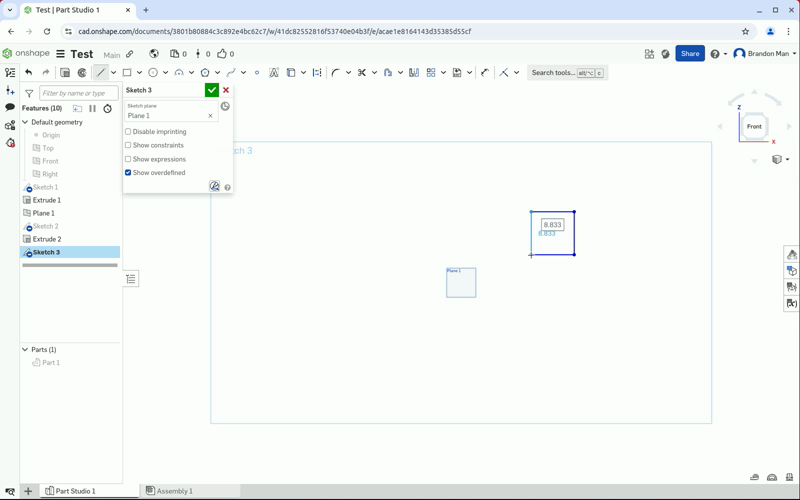
key_up(shift)
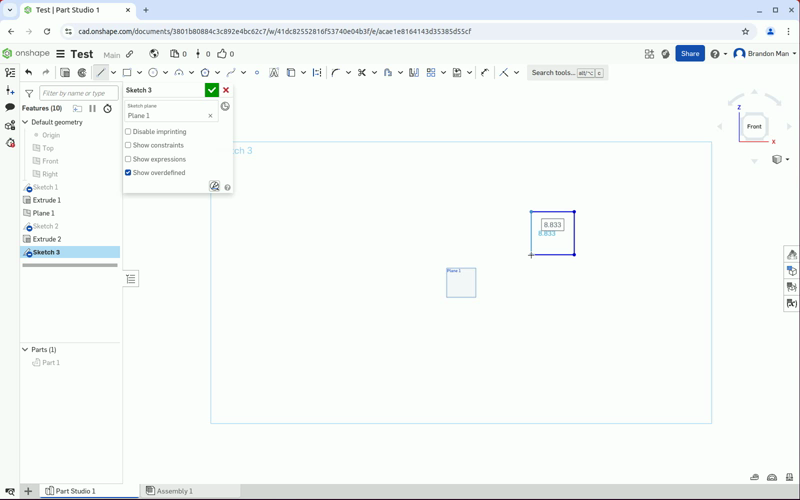
click(531, 254)
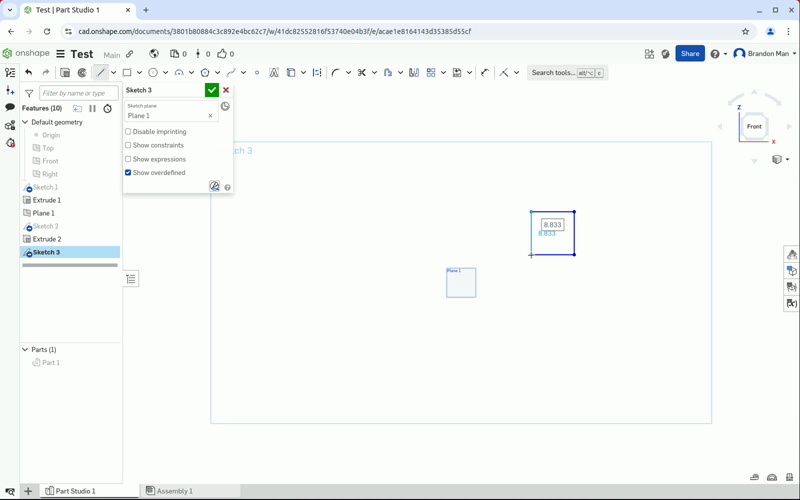
key(esc)
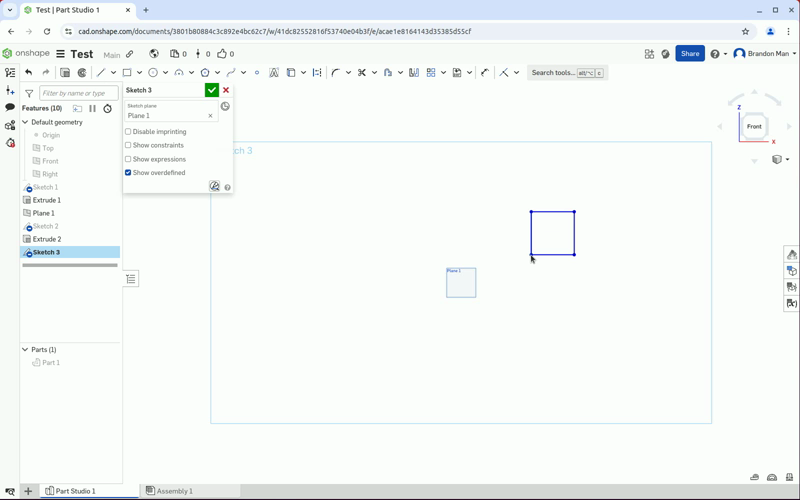
mouse_move(567, 215)
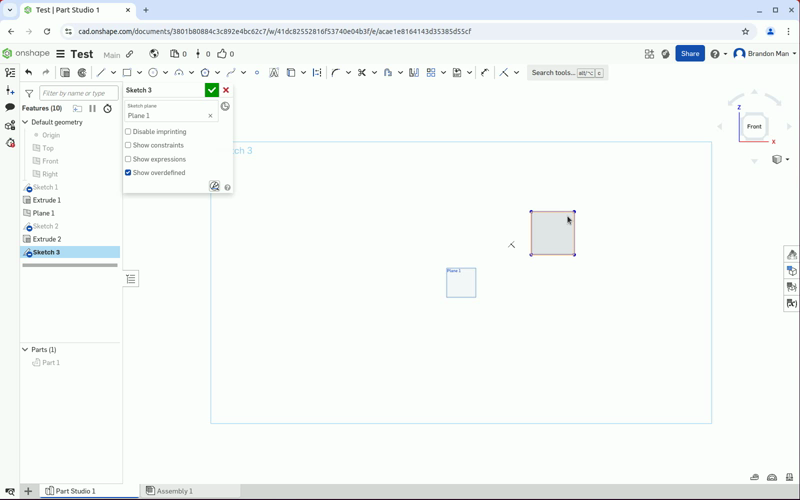
click(567, 215)
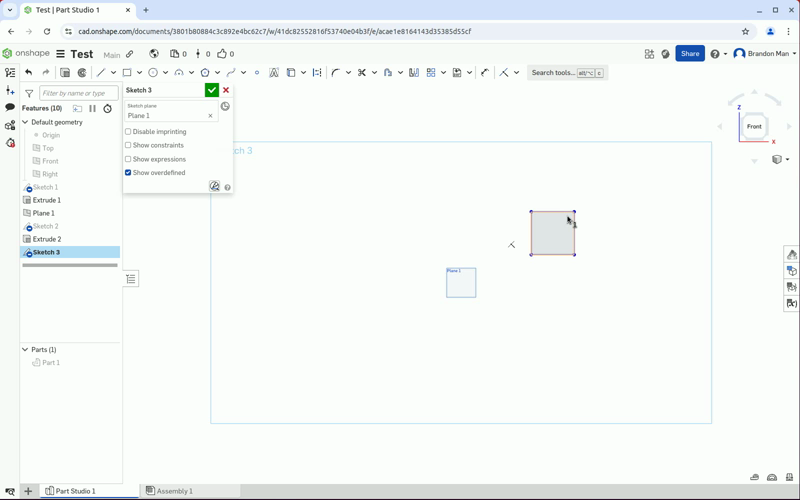
mouse_move(73, 352)
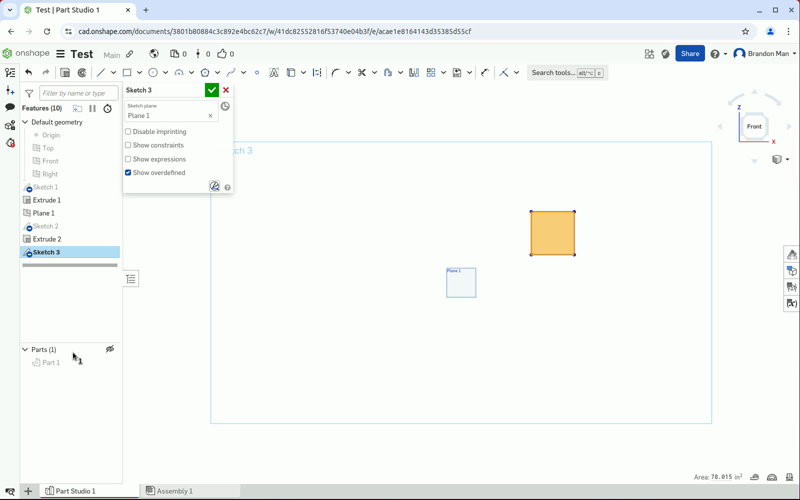
key(shift+y)
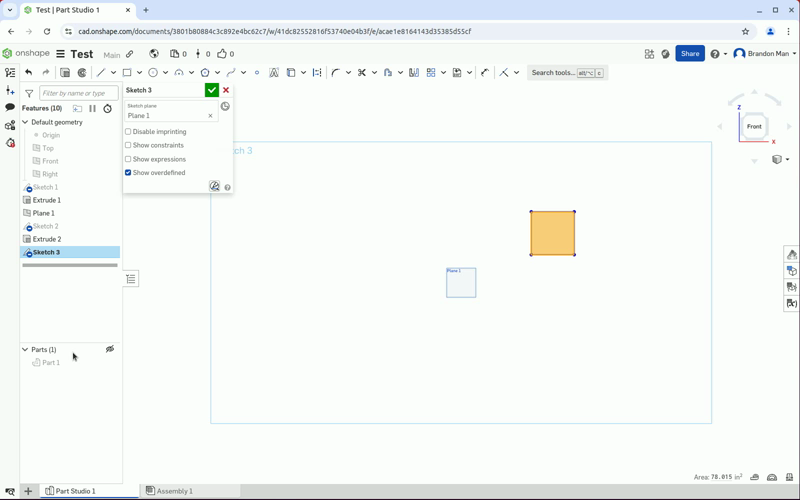
key(shift+e)
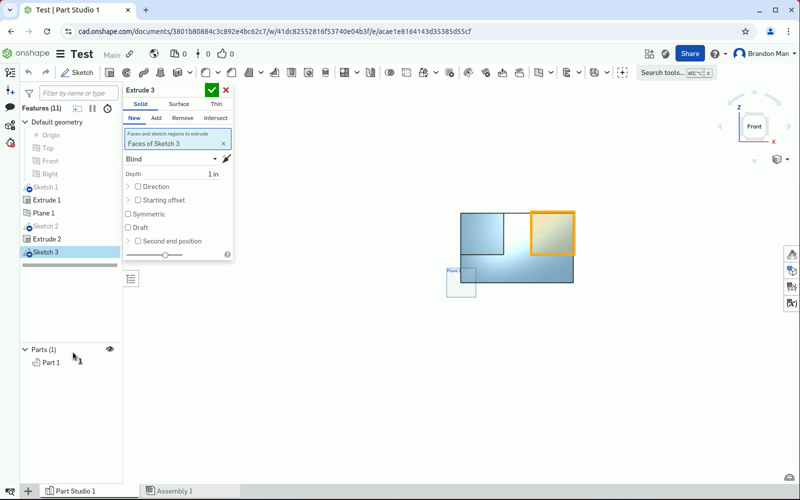
mouse_move(143, 106)
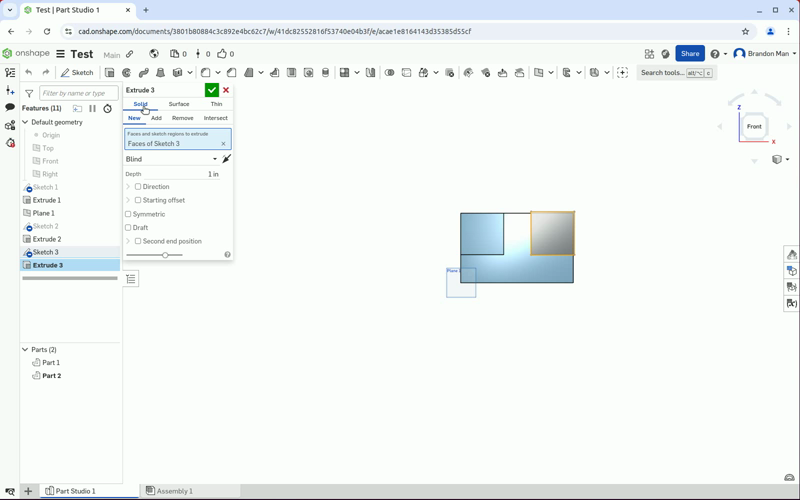
click(143, 106)
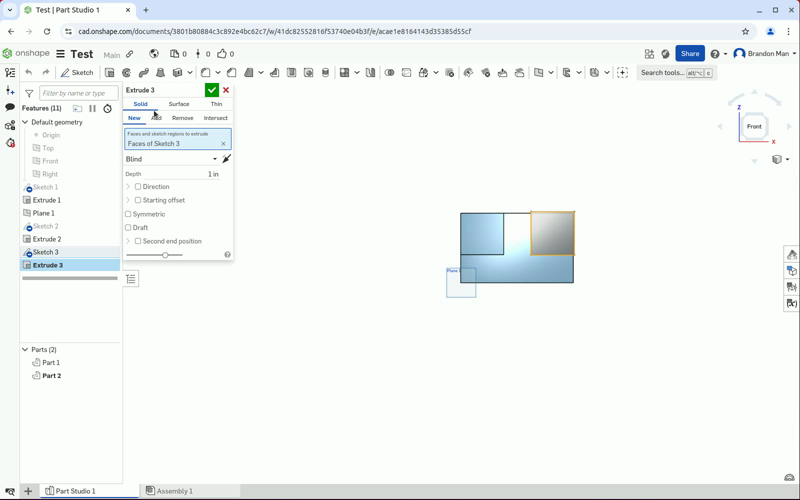
mouse_move(186, 120)
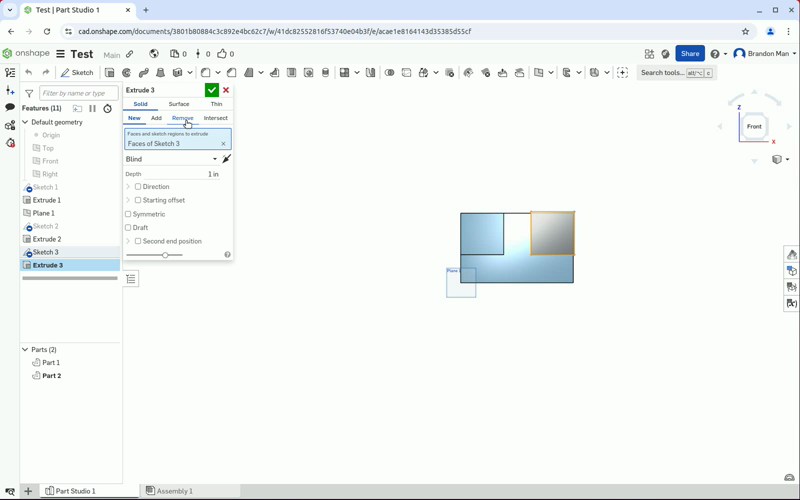
click(186, 120)
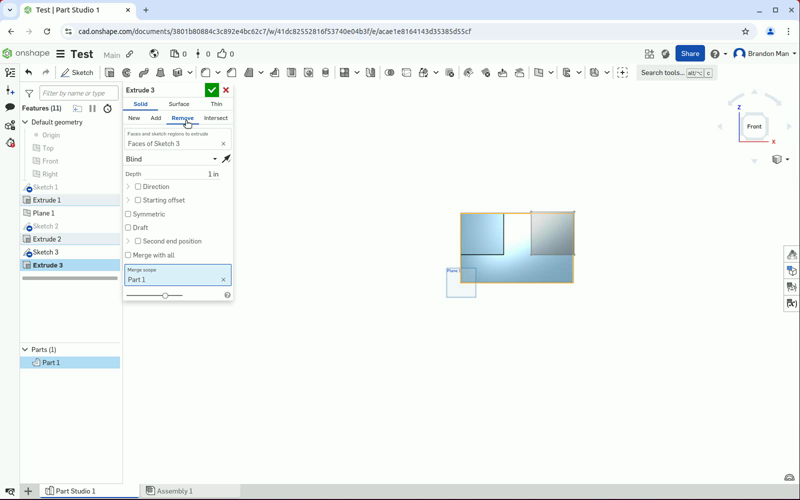
key(tab, 4)
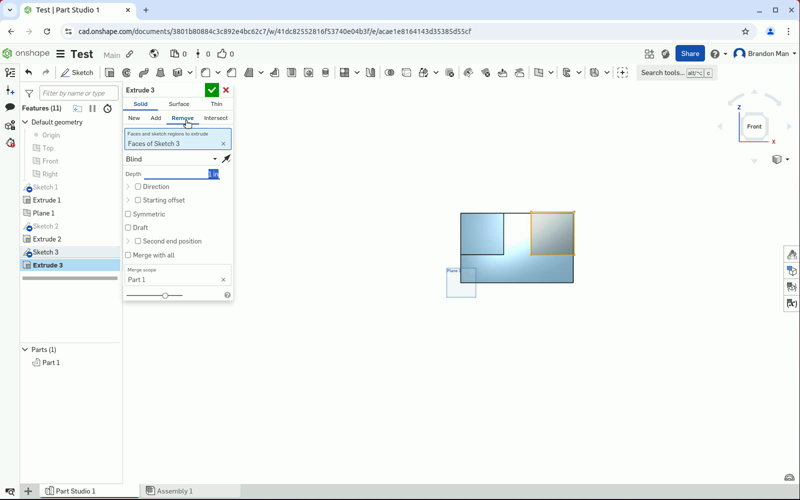
text(8.666)
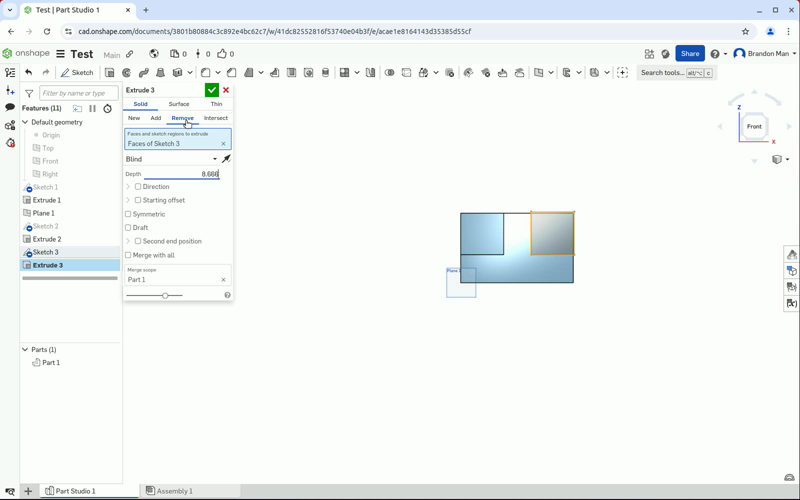
key(tab, 6)
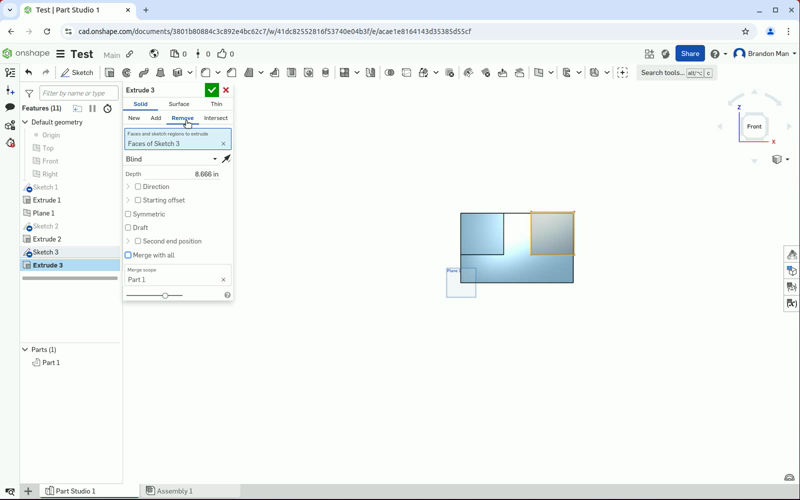
key(space)
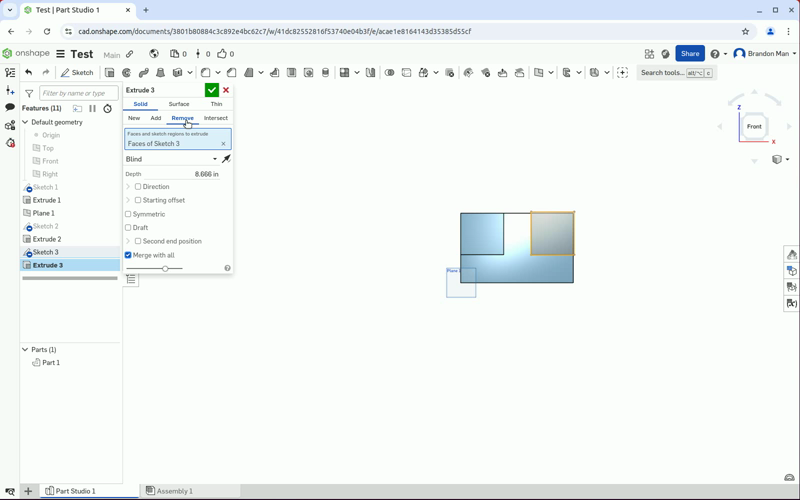
key(enter)
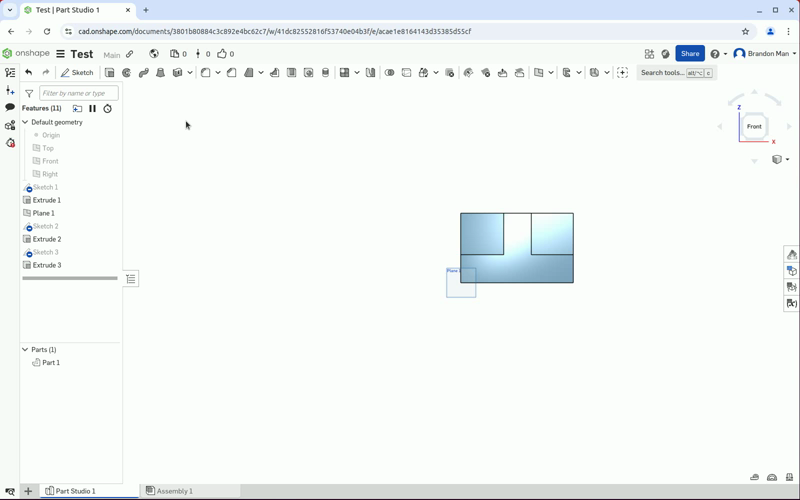
key(shift+h)
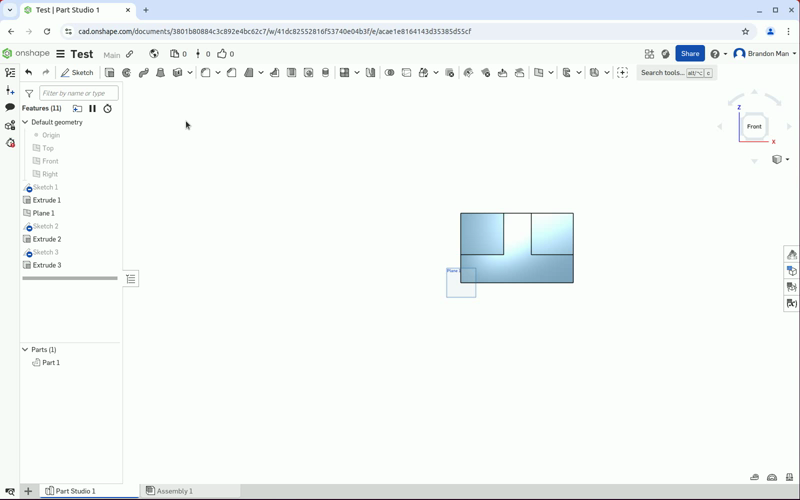
key(shift+h)
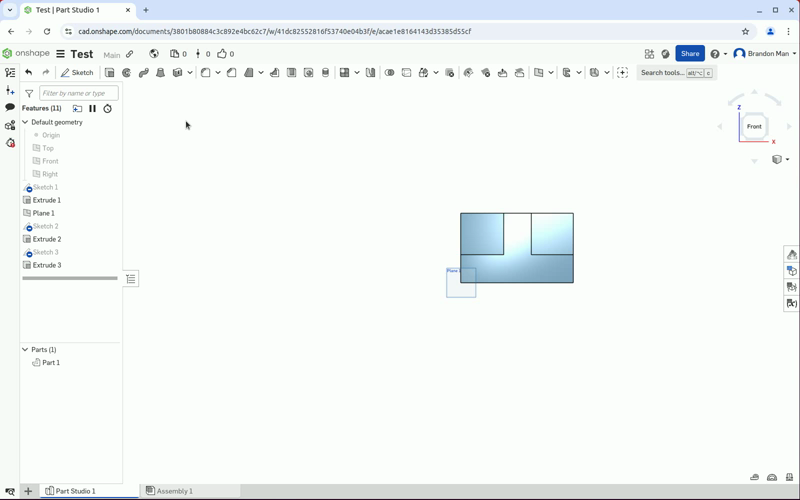
mouse_move(73, 189)
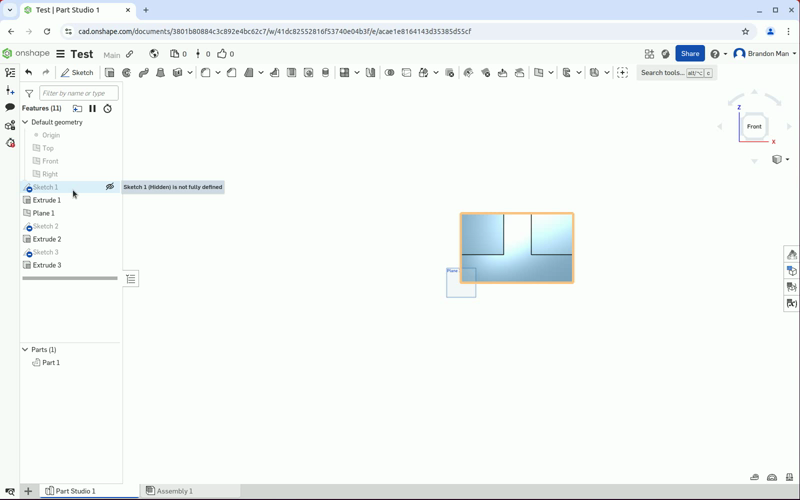
click(73, 189)
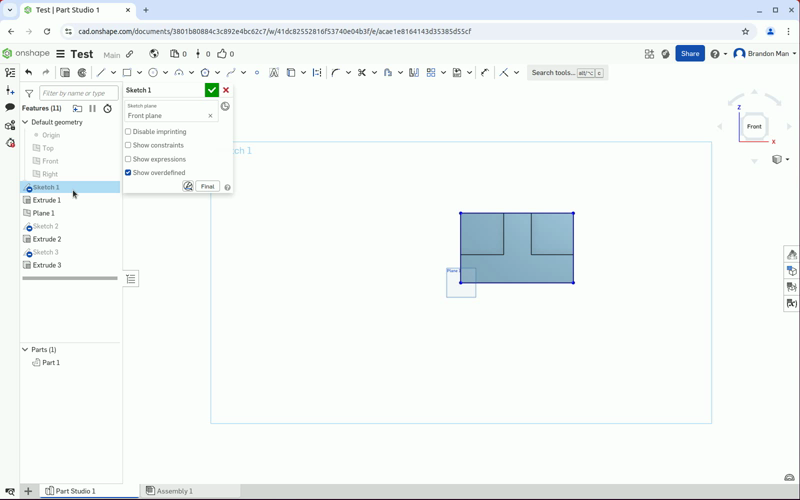
mouse_move(229, 92)
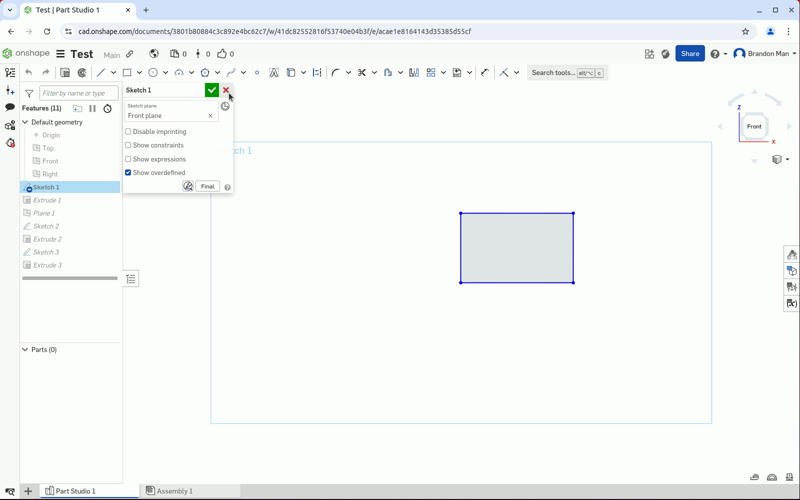
click(229, 92)
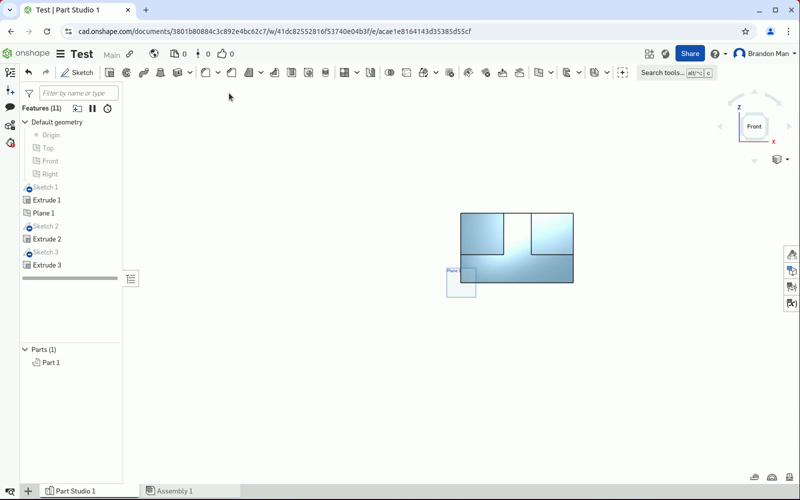
mouse_move(541, 75)
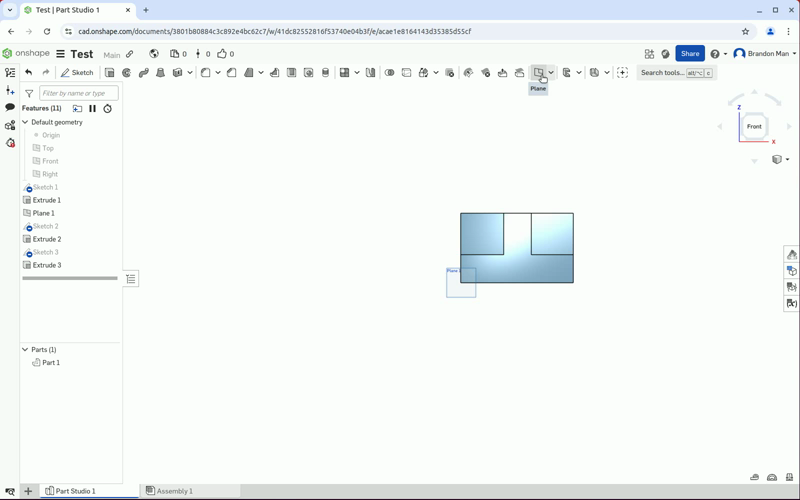
click(541, 75)
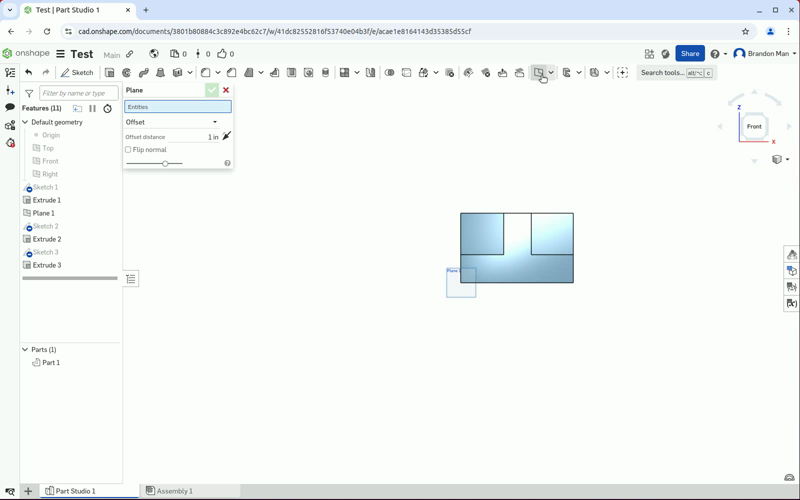
mouse_move(73, 163)
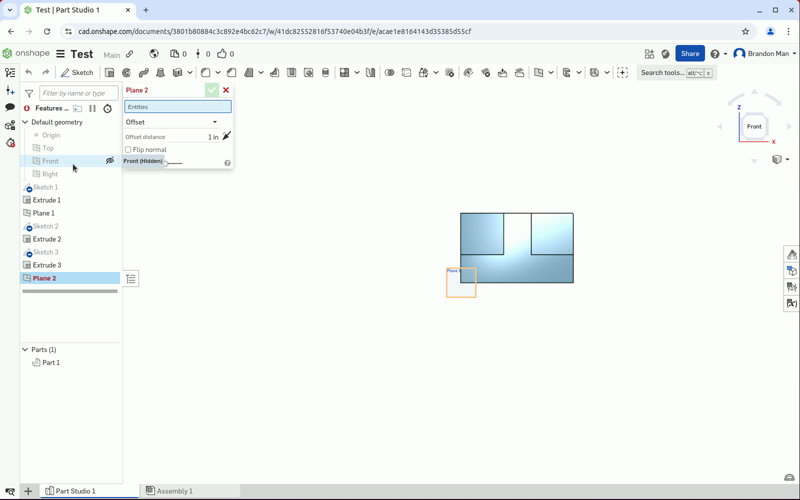
click(73, 163)
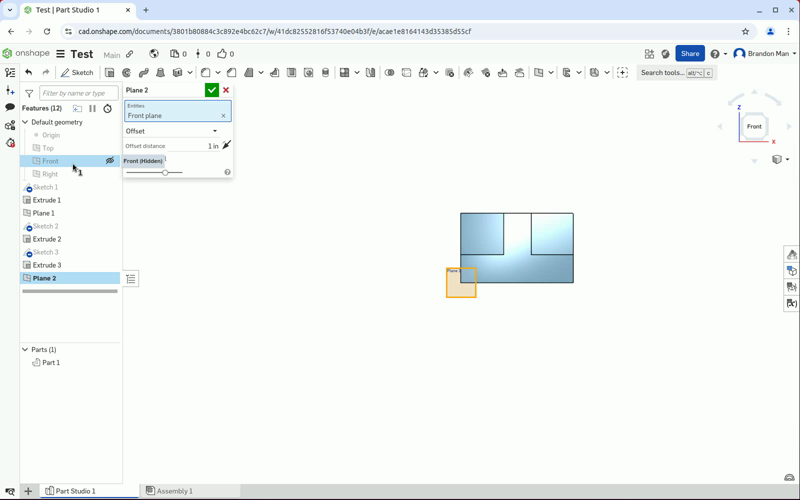
key(tab, 2)
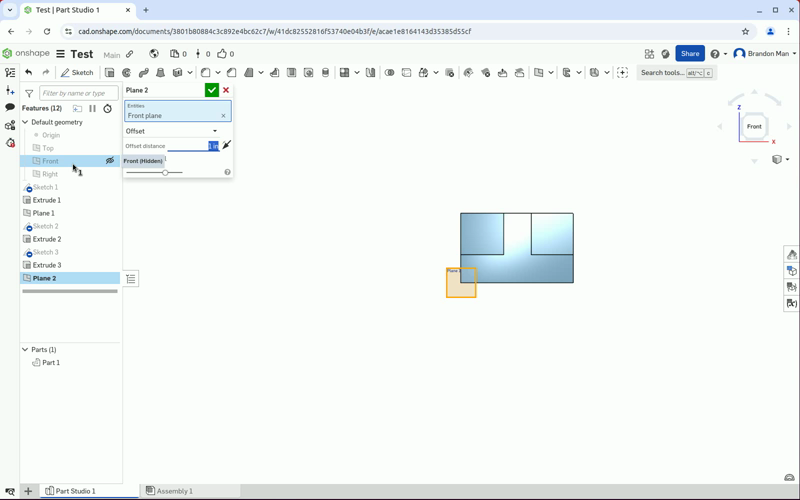
text(5.792)
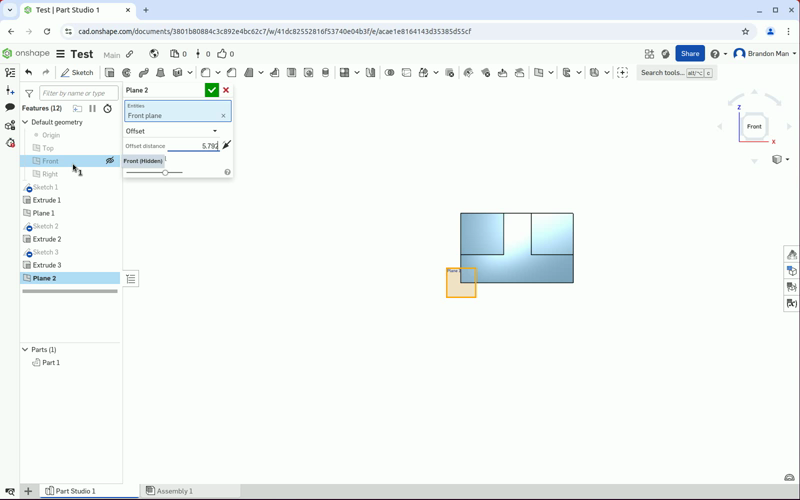
key(enter, 2)
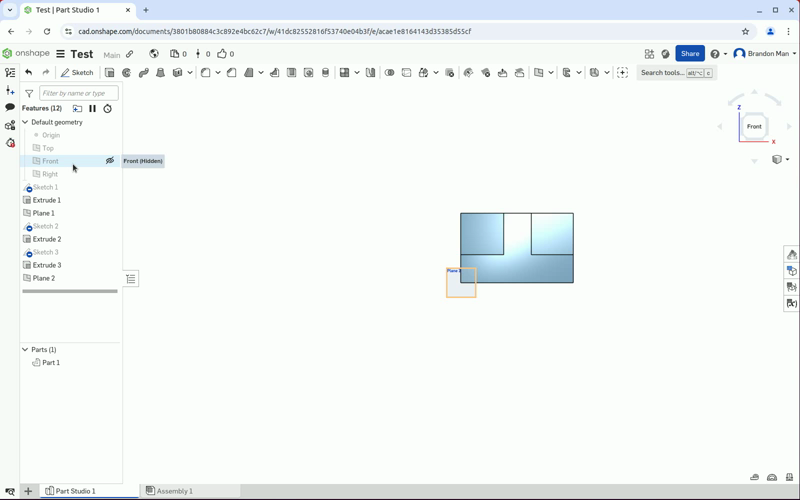
key(shift+s)
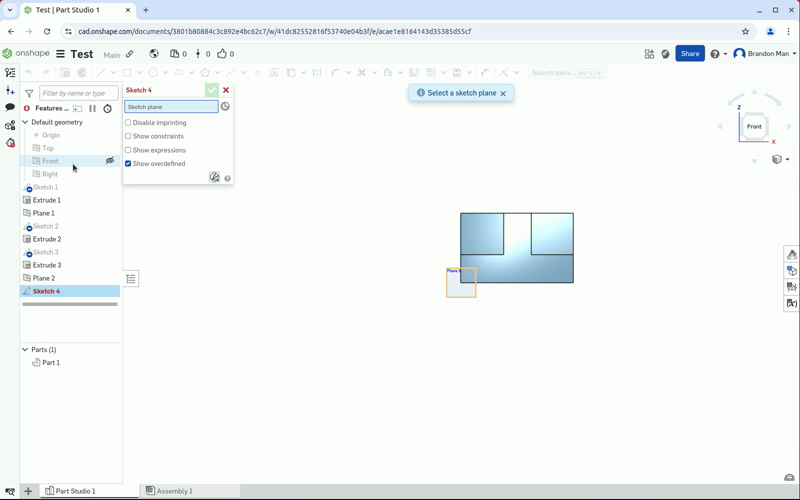
mouse_move(73, 280)
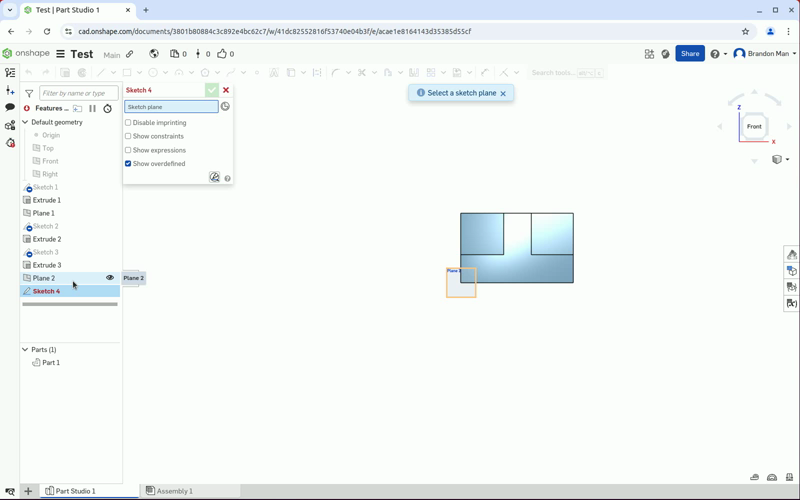
click(73, 280)
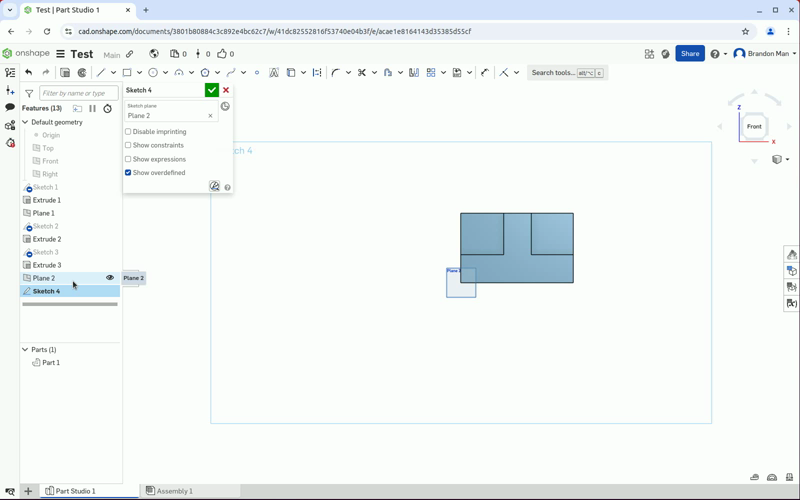
mouse_move(73, 352)
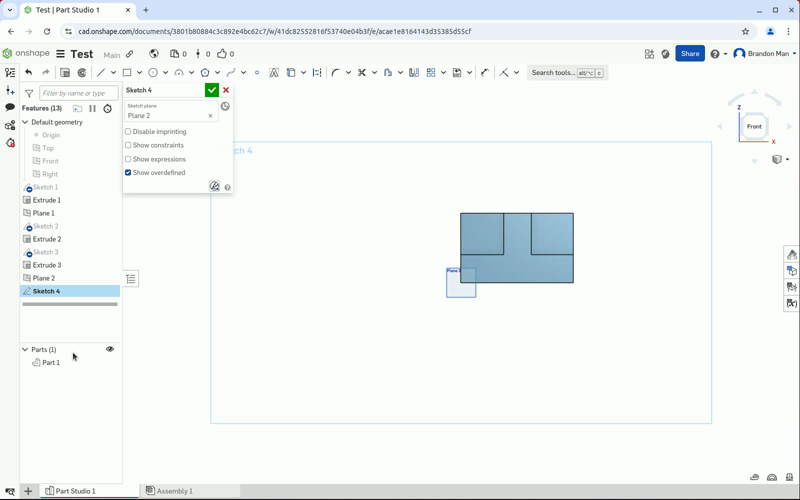
key(y)
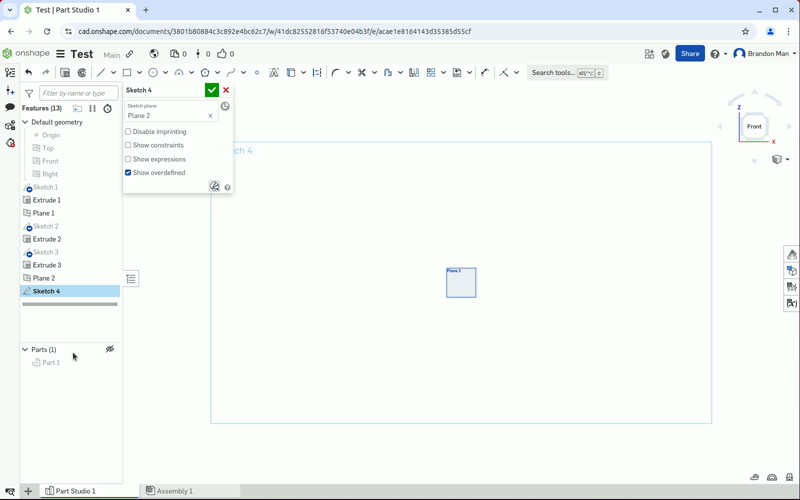
key(l)
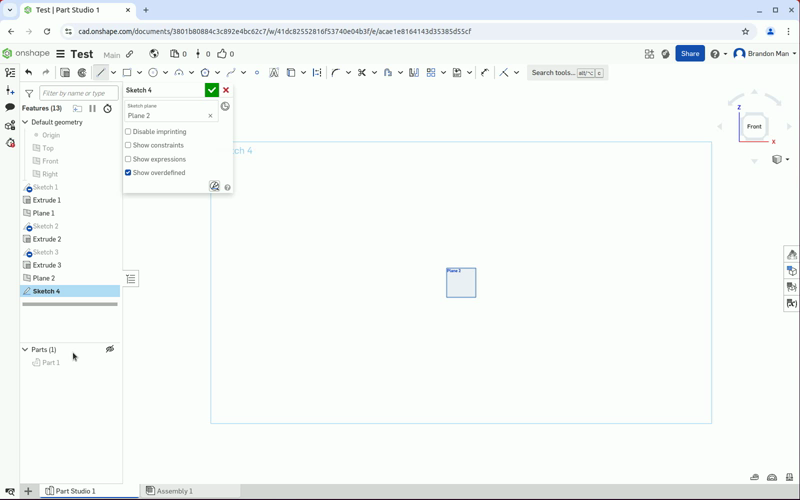
key_down(shift)
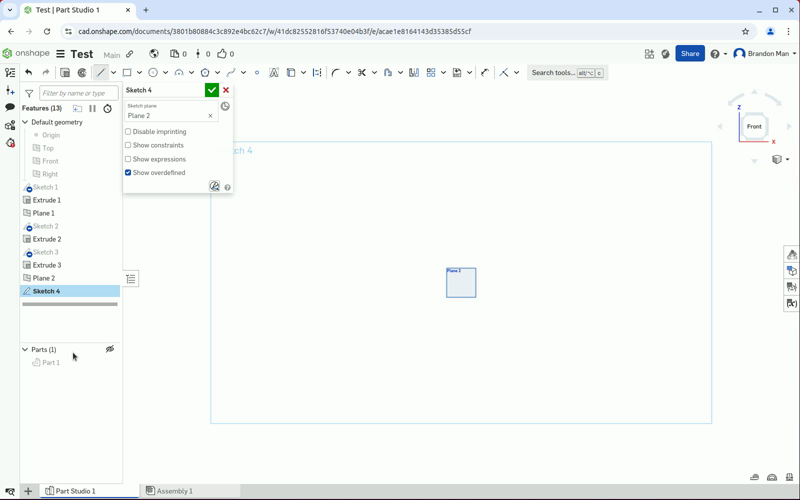
mouse_move(545, 212)
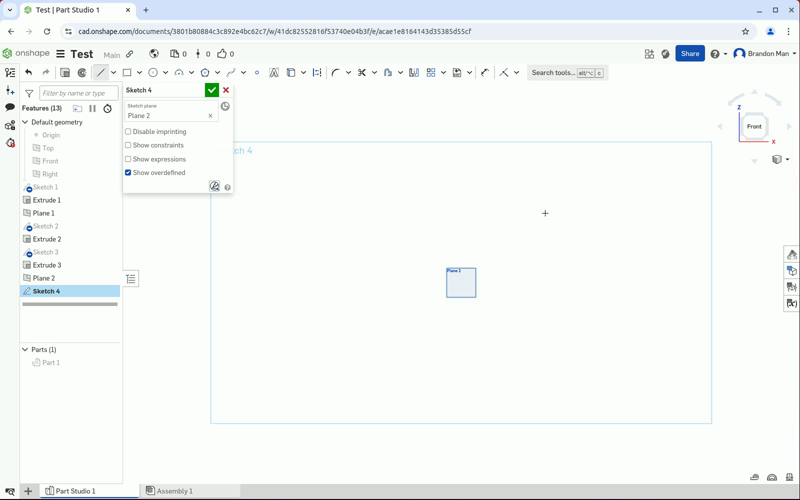
click(545, 212)
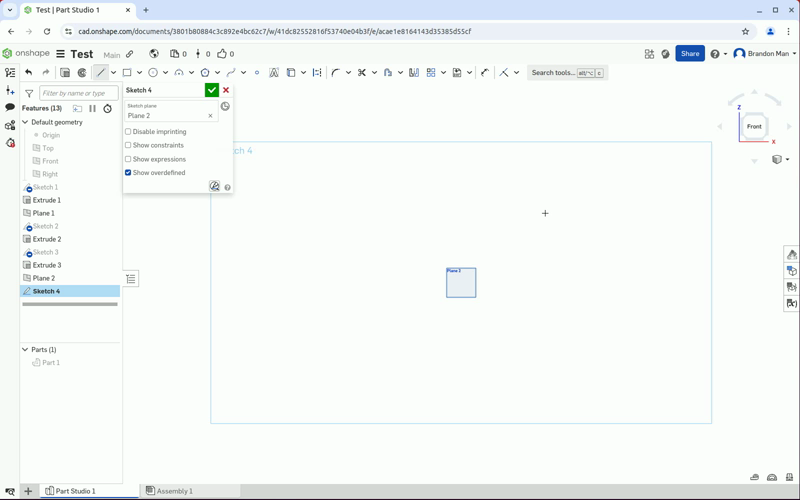
key_up(shift)
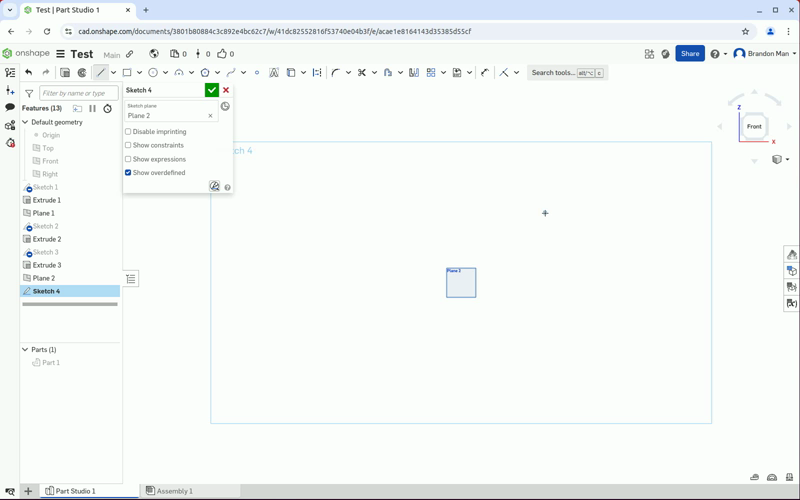
key_down(shift)
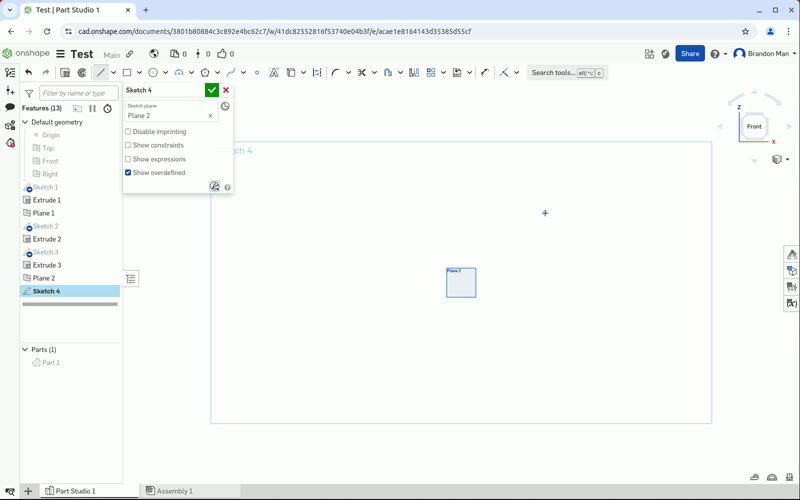
mouse_move(575, 212)
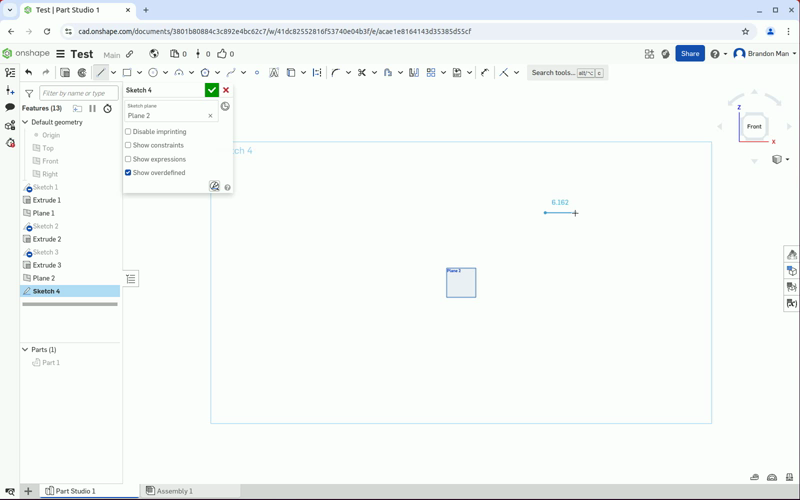
mouse_move(573, 255)
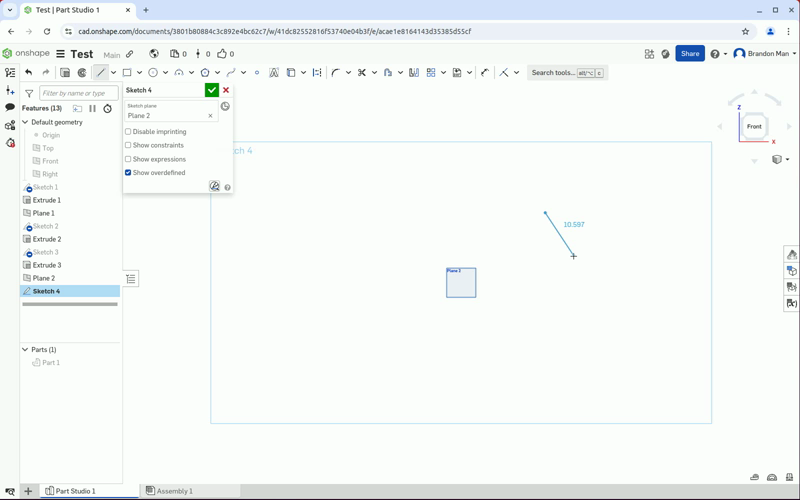
click(573, 255)
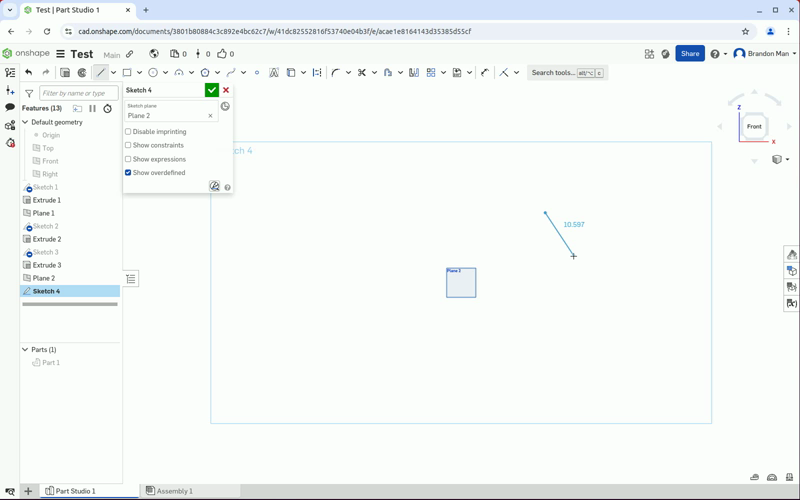
key_up(shift)
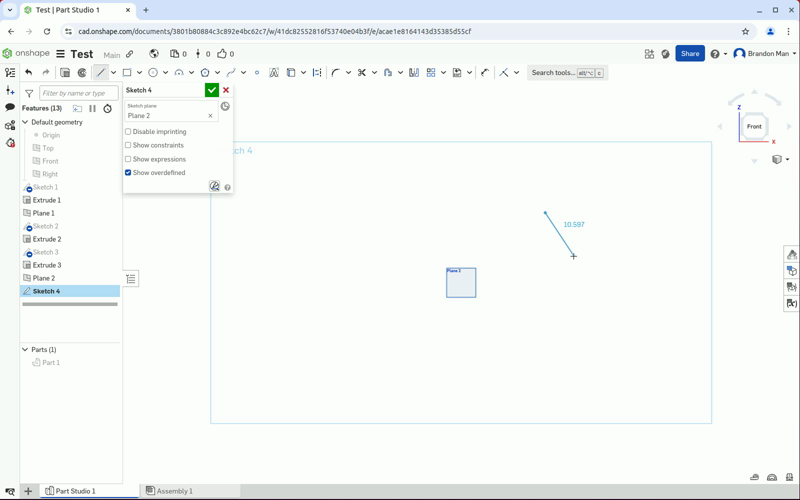
key_down(shift)
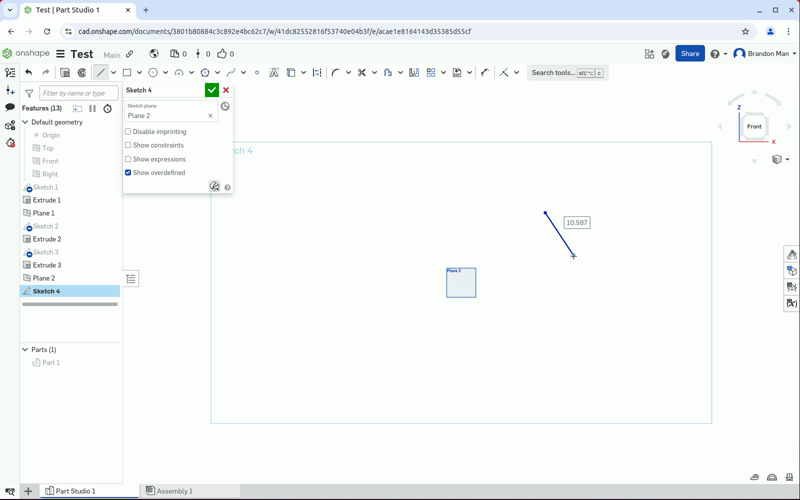
mouse_move(589, 255)
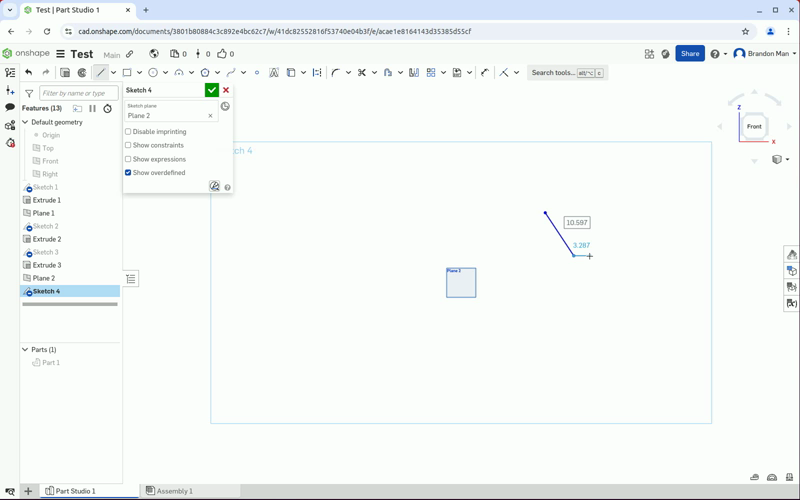
mouse_move(573, 212)
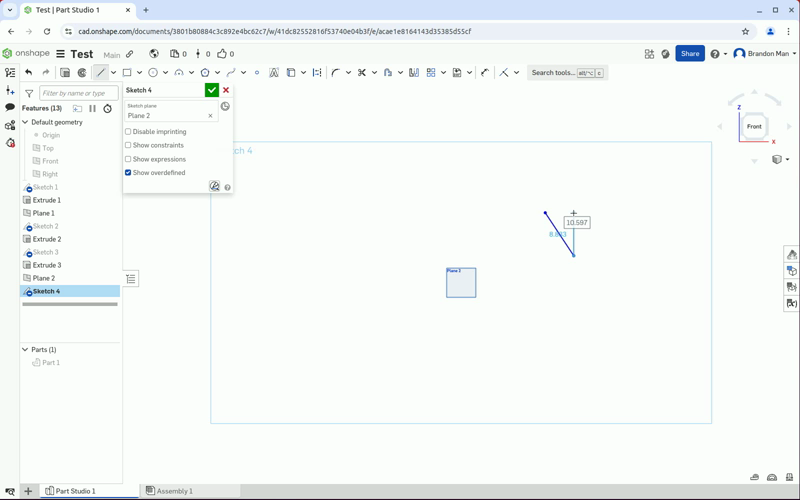
click(573, 212)
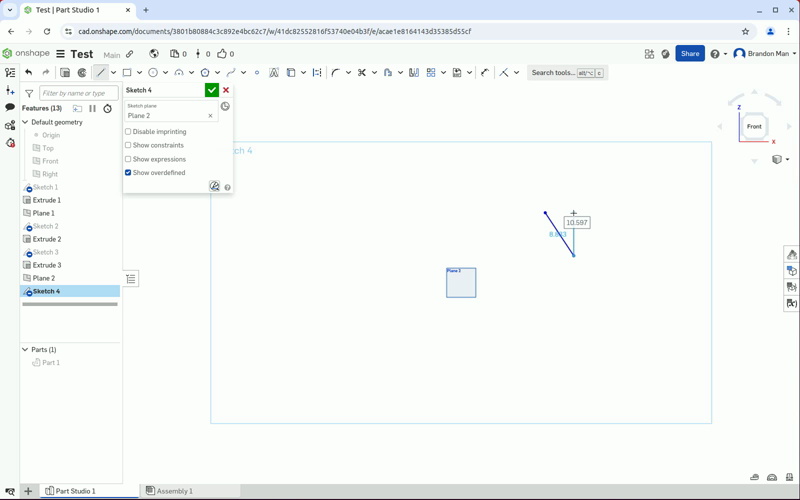
key_up(shift)
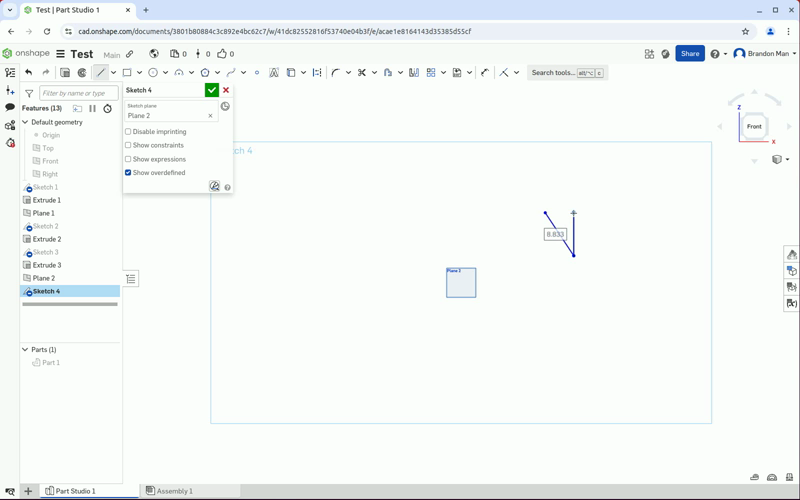
mouse_move(589, 212)
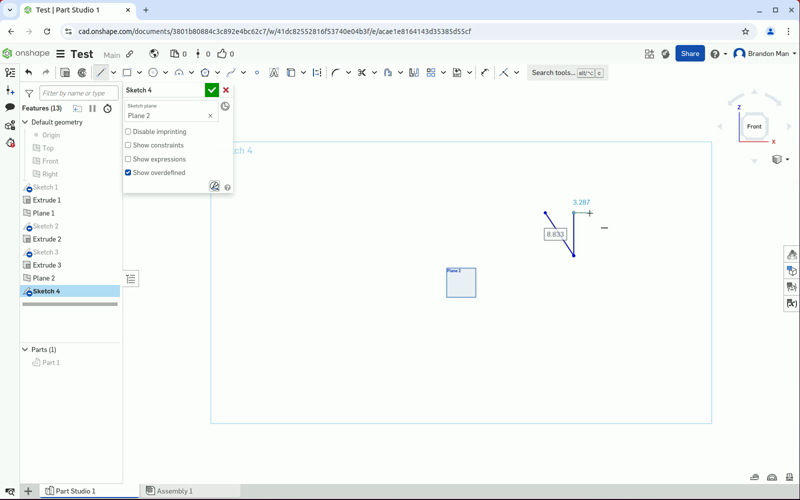
key_down(shift)
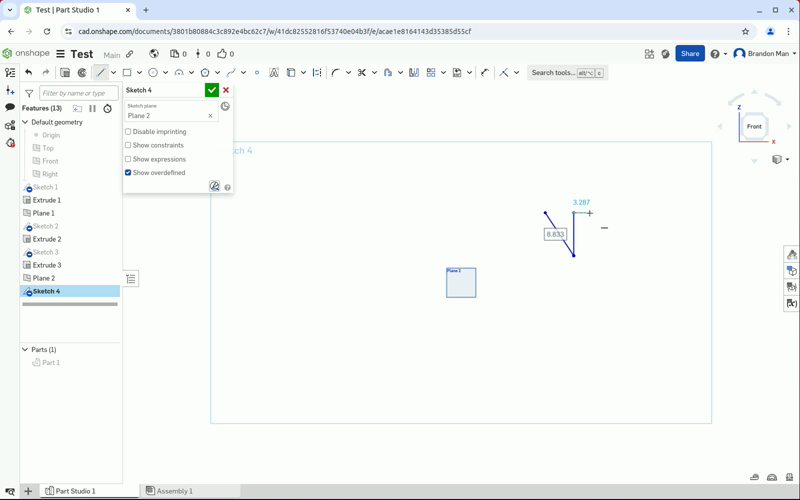
mouse_move(545, 212)
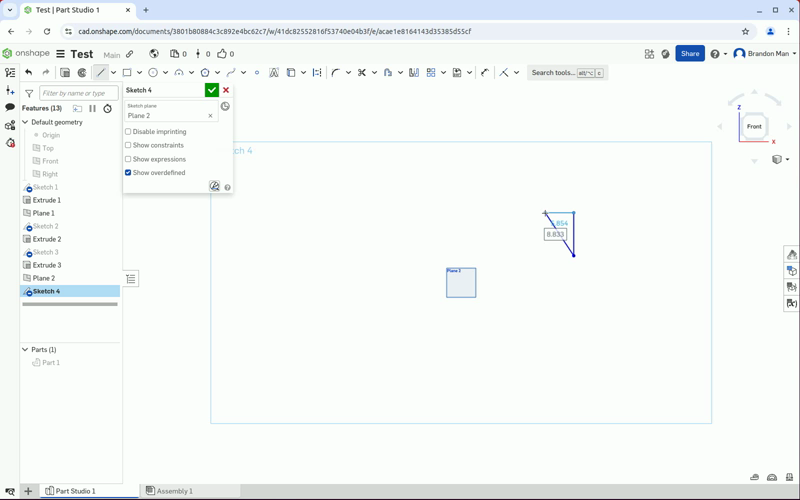
key_up(shift)
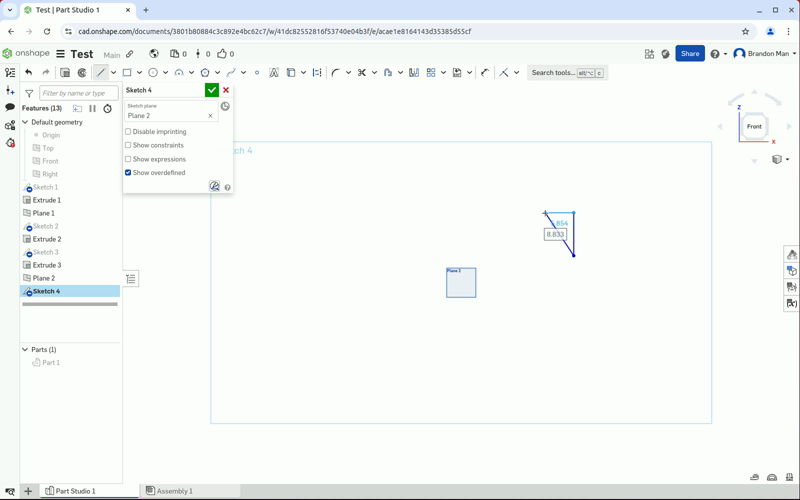
click(545, 212)
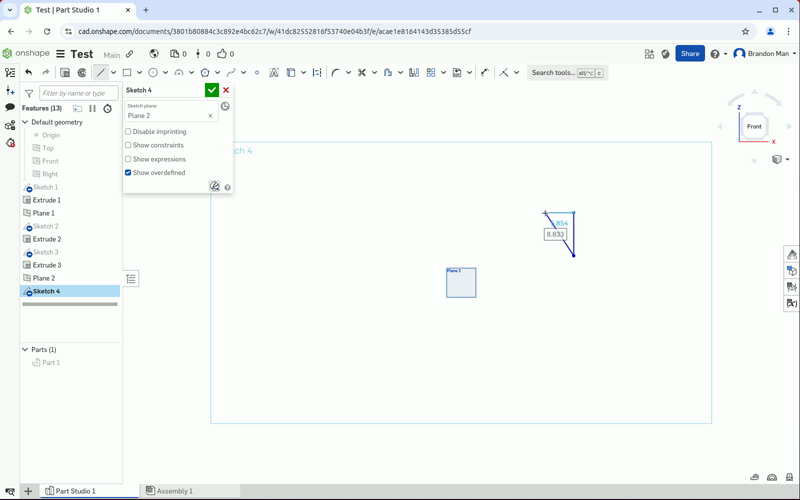
key(esc)
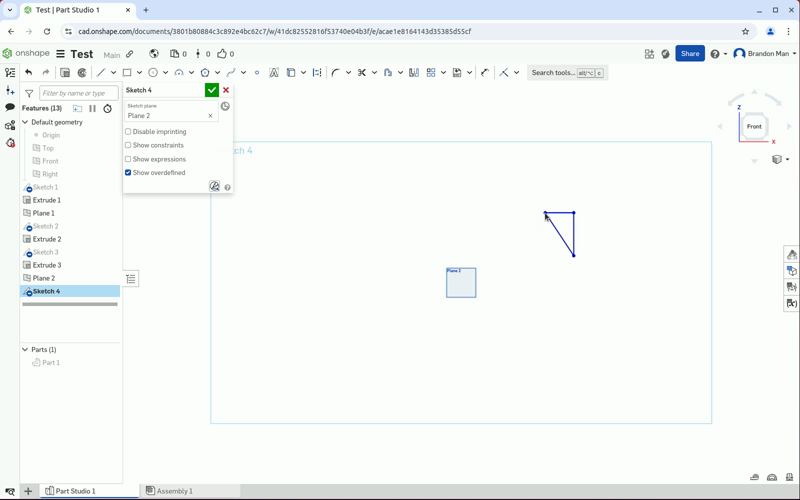
mouse_move(563, 220)
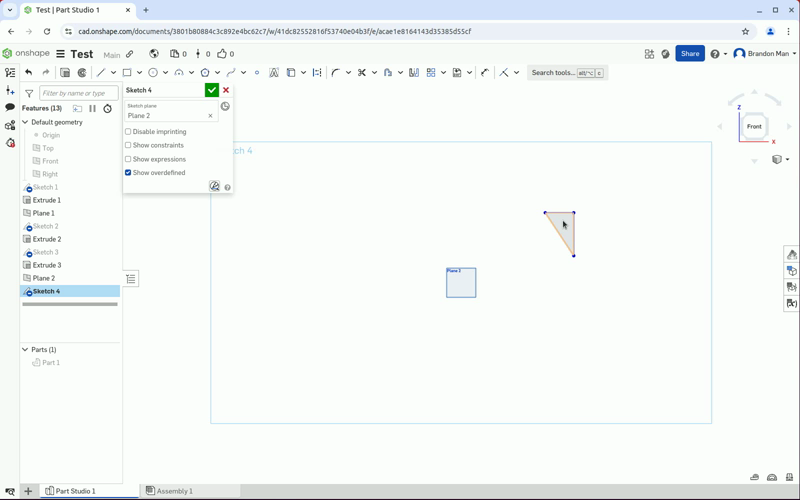
scroll(6)
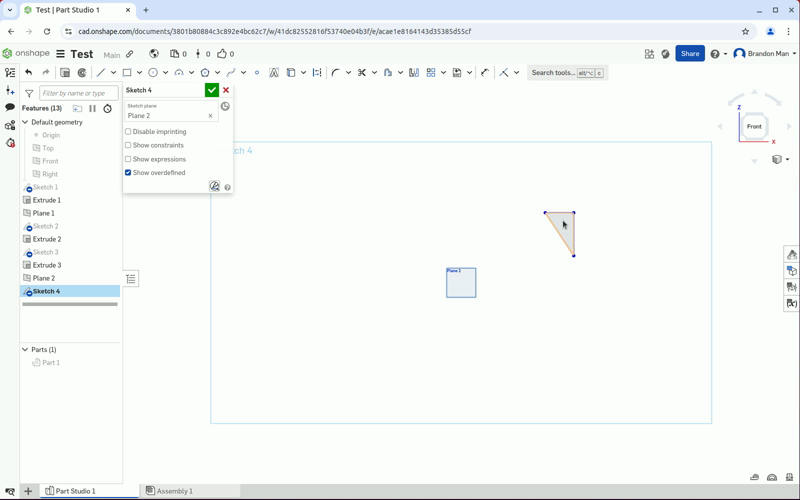
scroll(6)
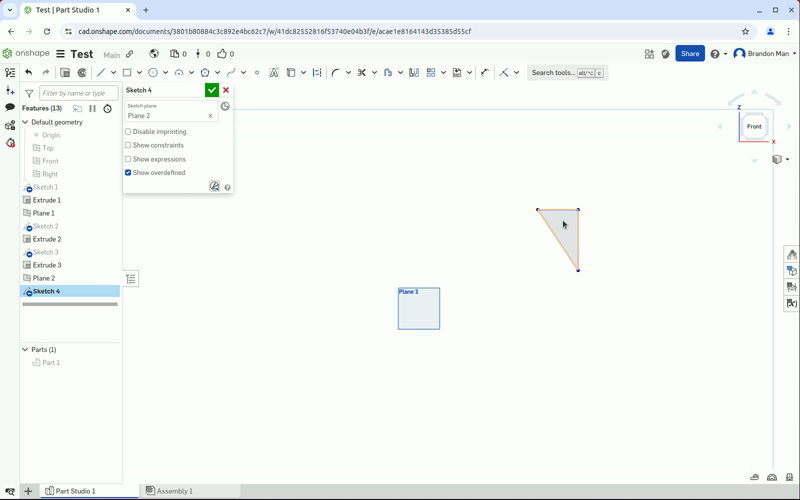
scroll(6)
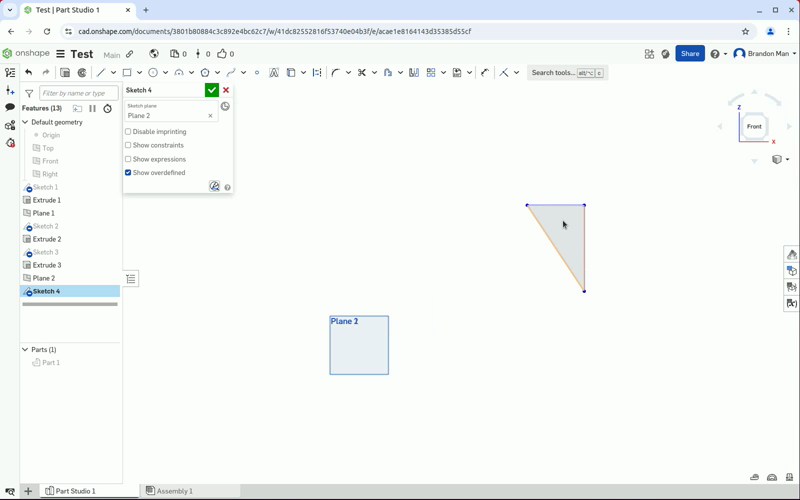
scroll(6)
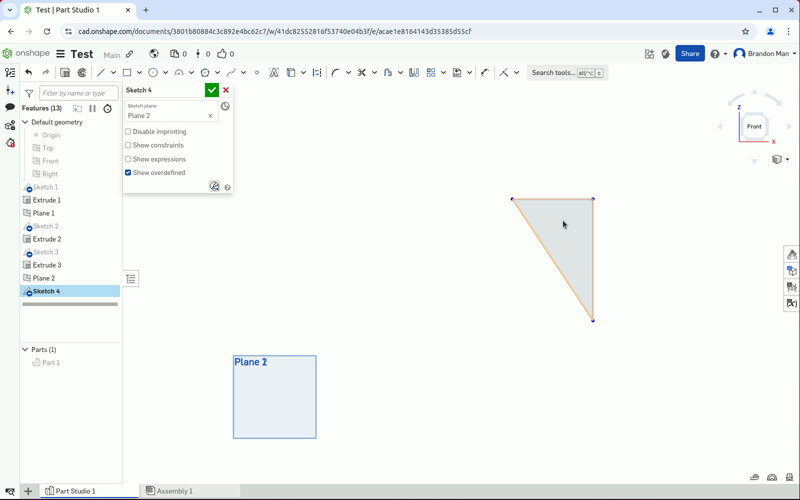
scroll(6)
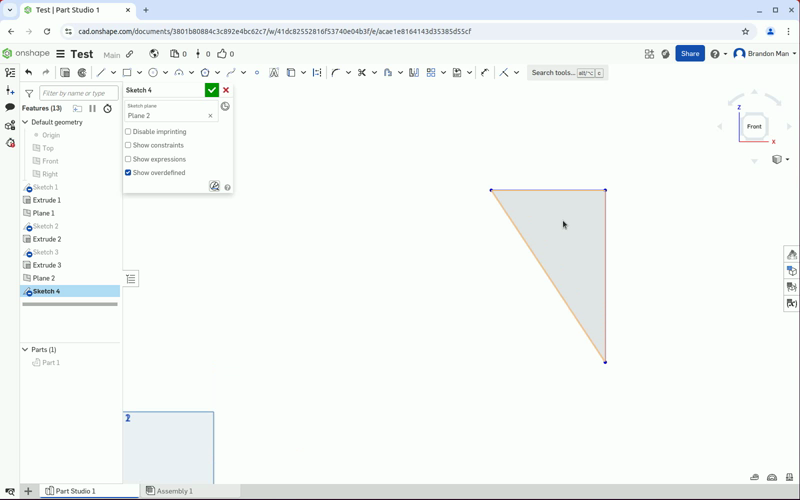
scroll(6)
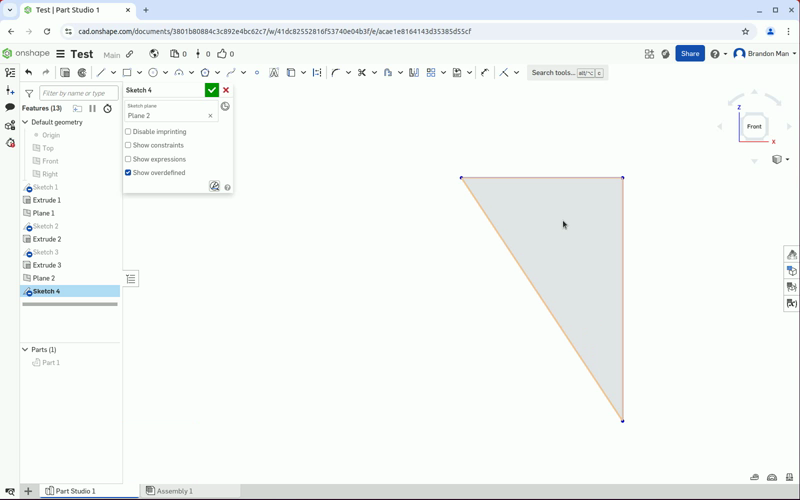
scroll(6)
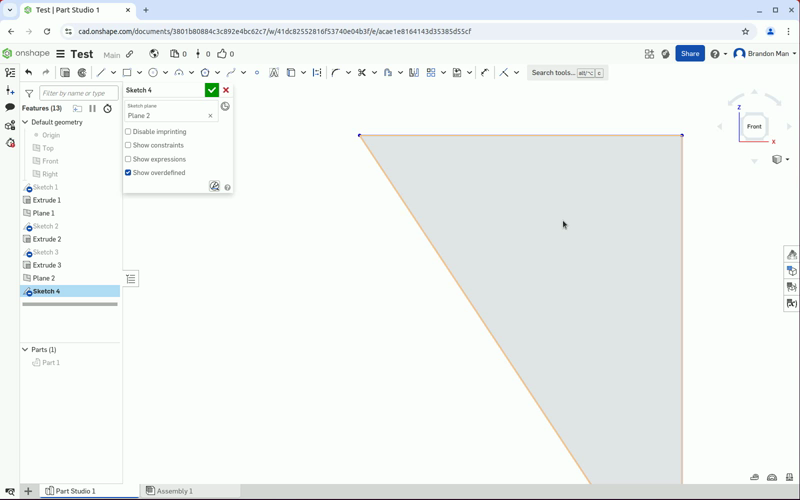
click(563, 220)
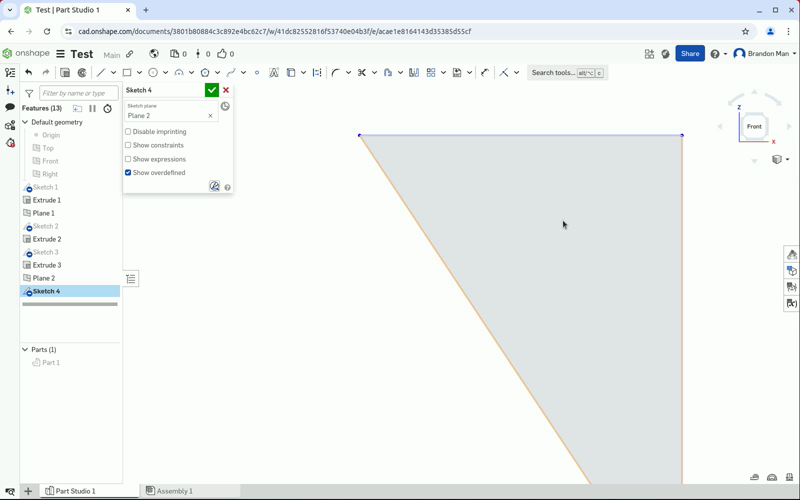
scroll(-6)
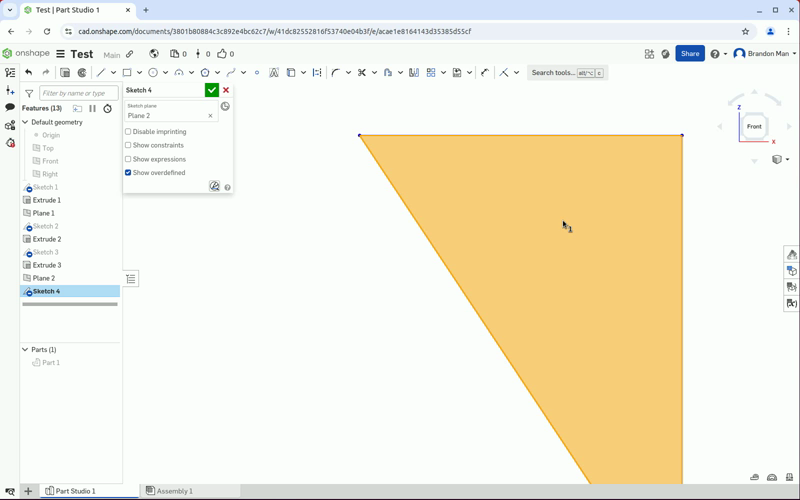
scroll(-6)
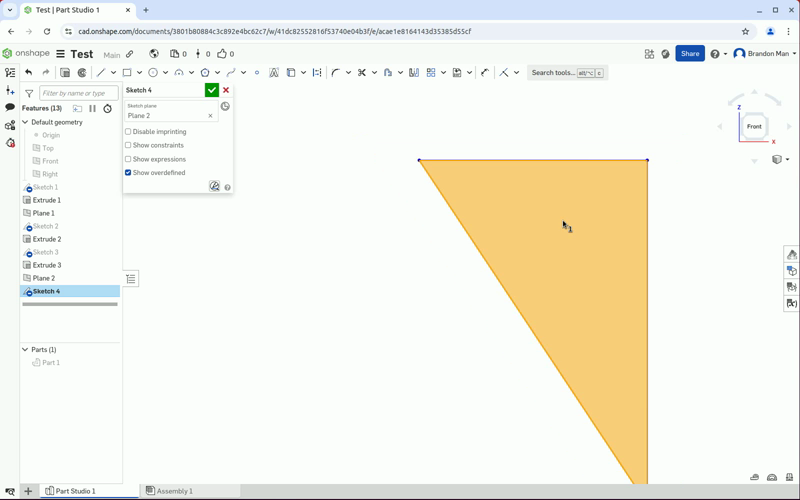
scroll(-6)
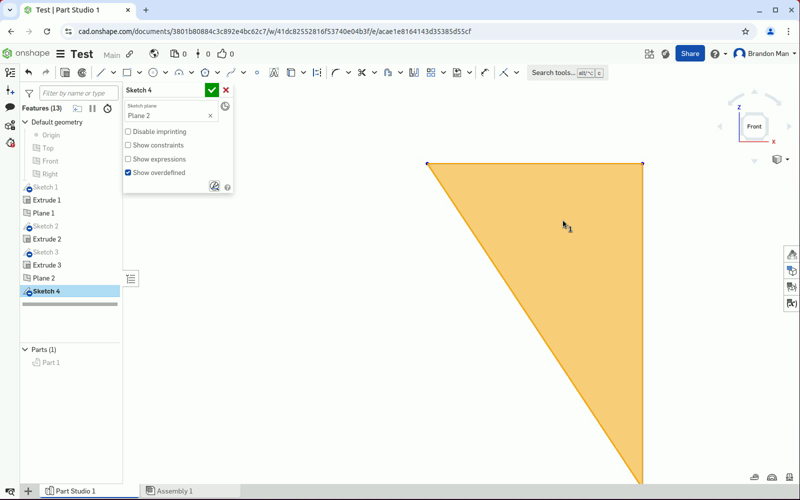
scroll(-6)
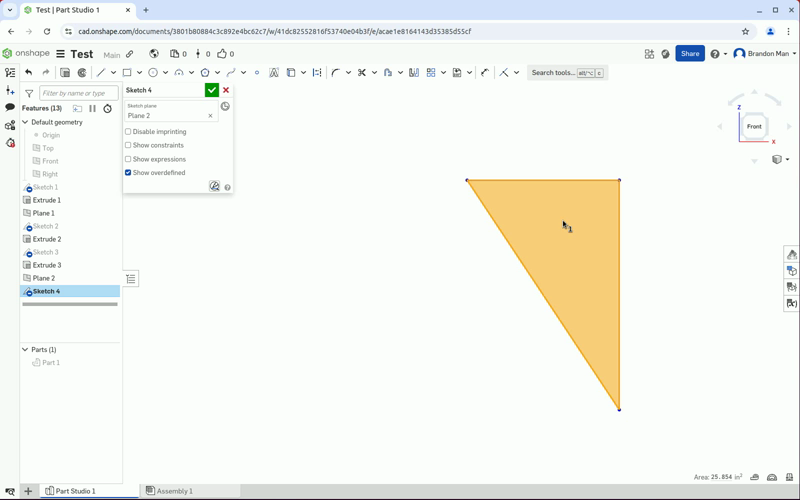
scroll(-6)
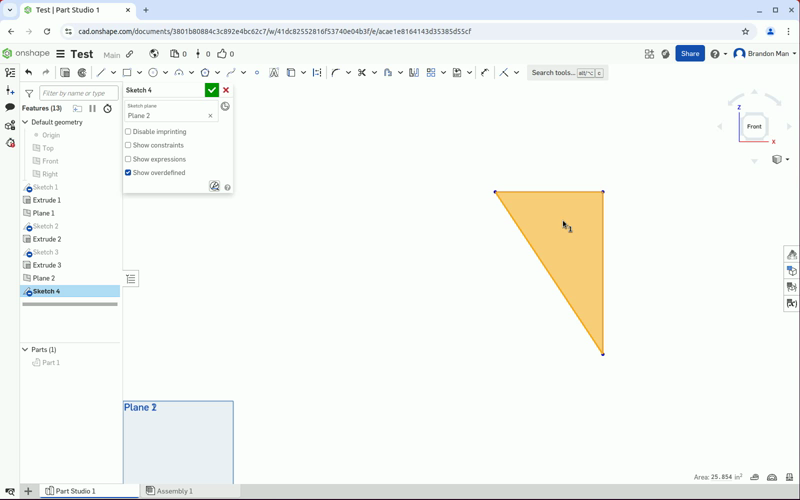
scroll(-6)
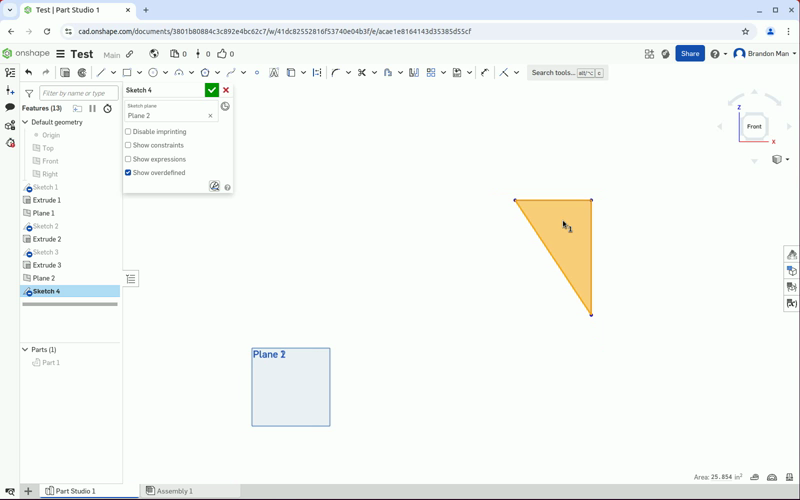
scroll(-6)
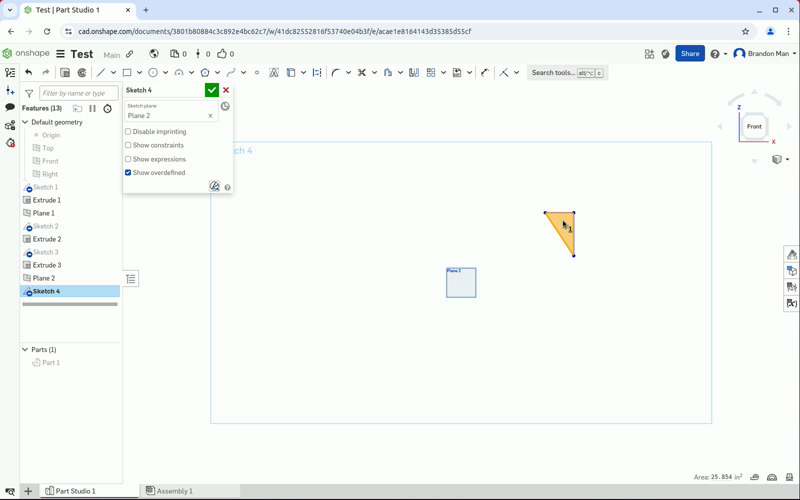
mouse_move(73, 352)
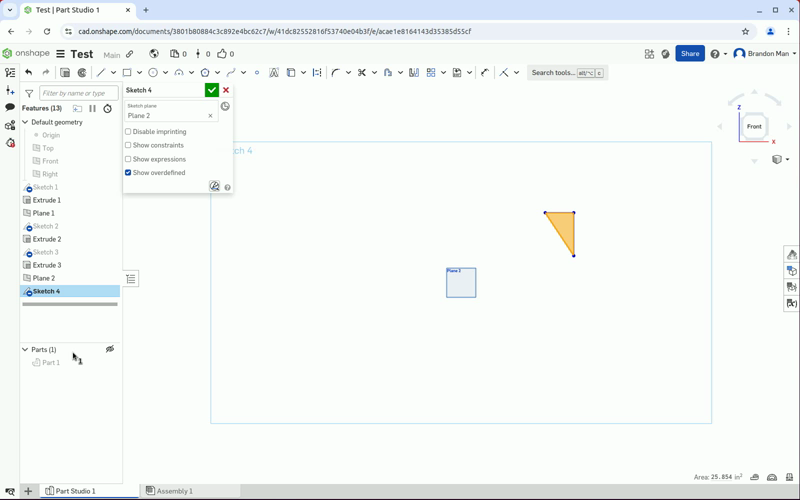
key(shift+y)
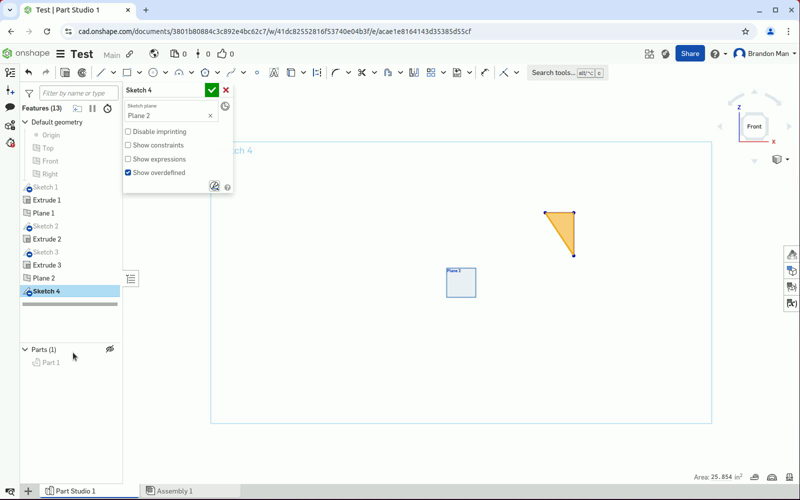
key(shift+e)
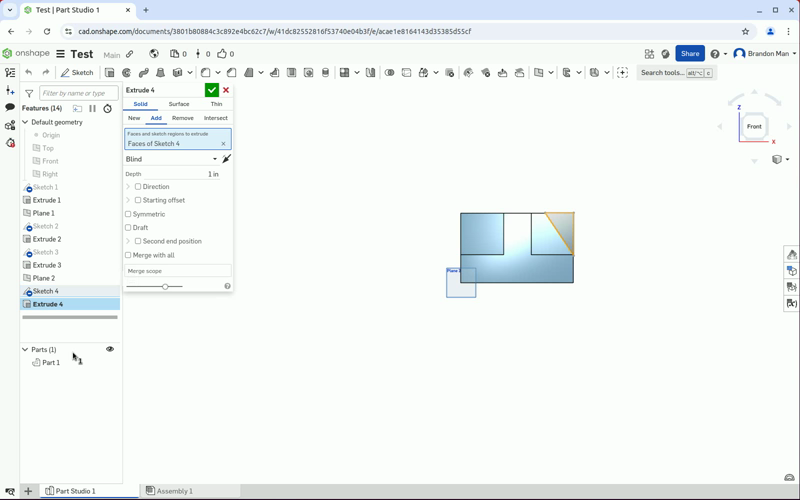
mouse_move(143, 106)
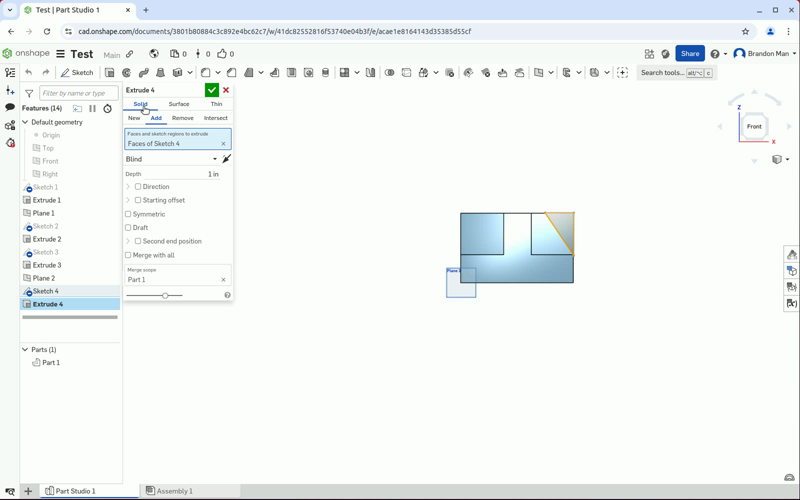
click(143, 106)
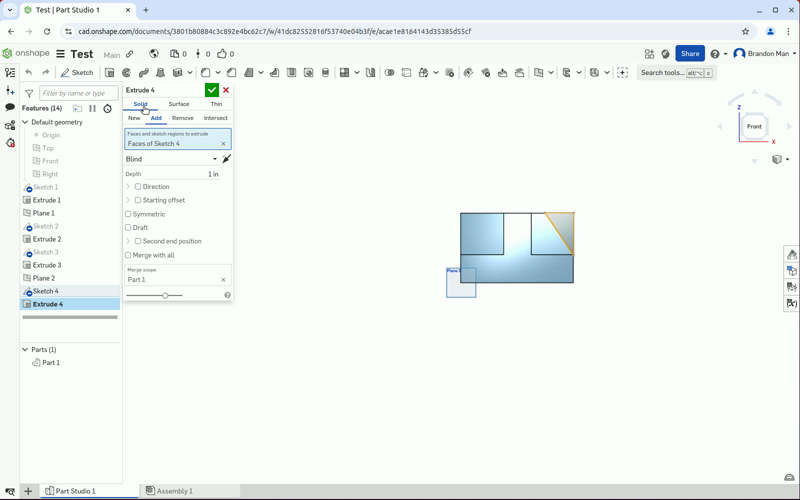
mouse_move(186, 120)
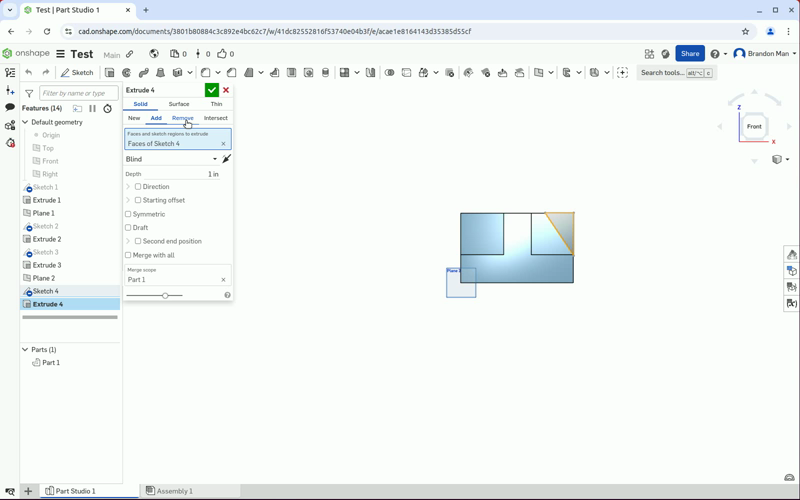
click(186, 120)
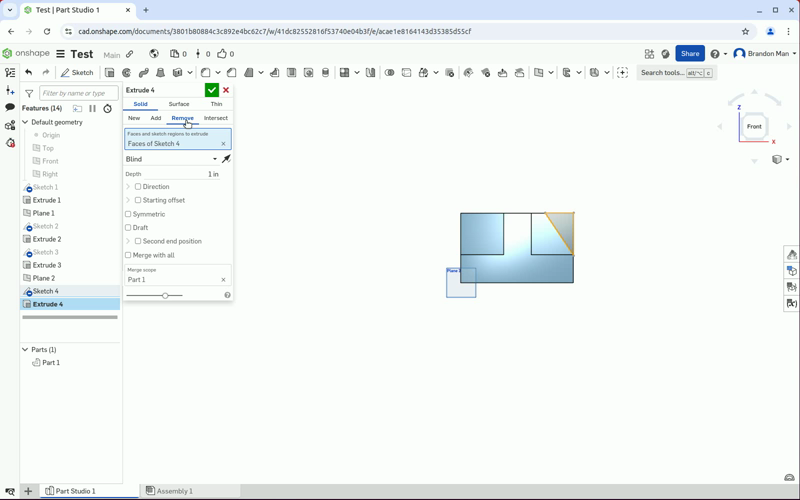
key(tab, 4)
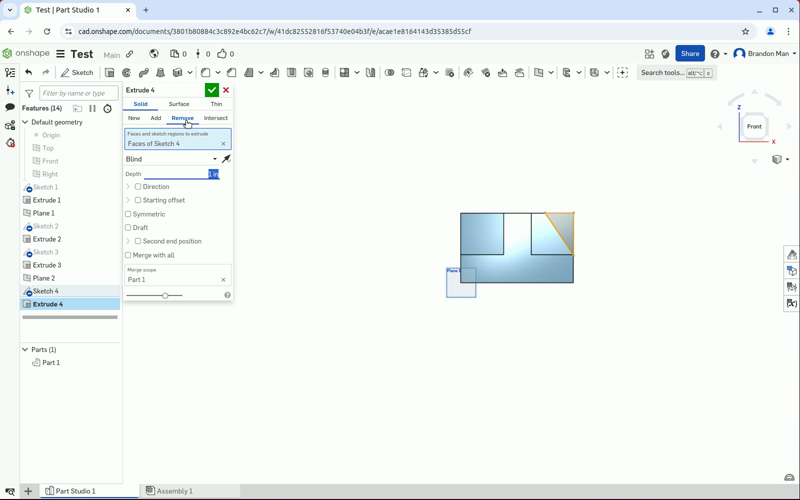
text(11.554)
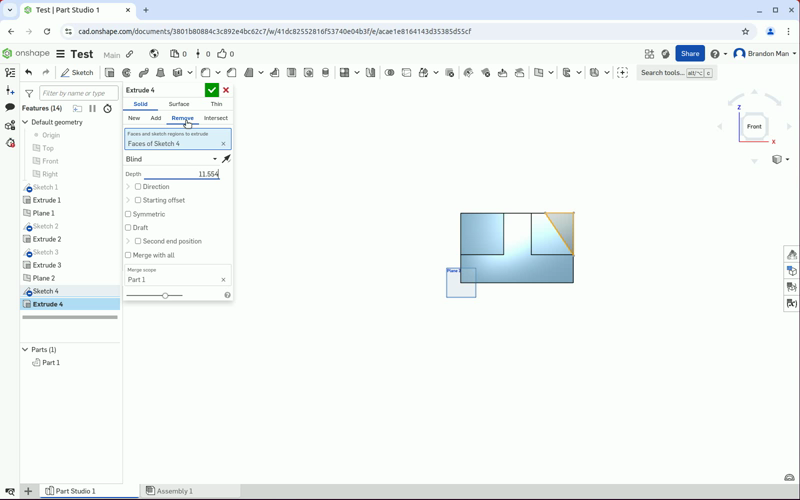
key(tab, 6)
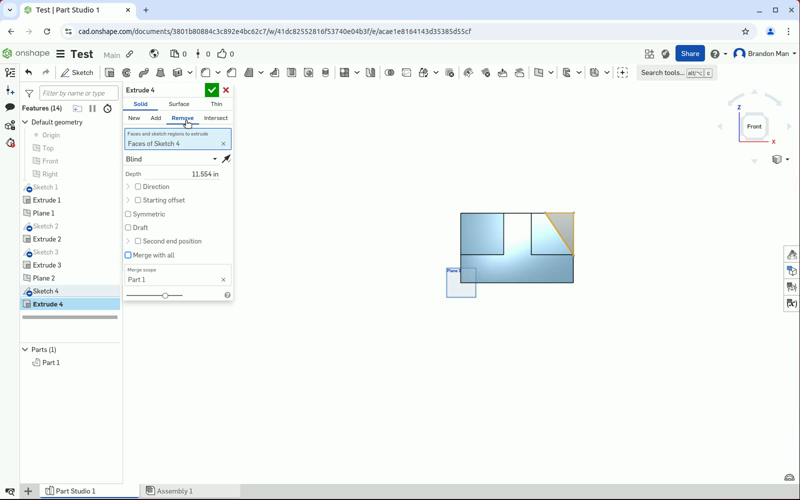
key(space)
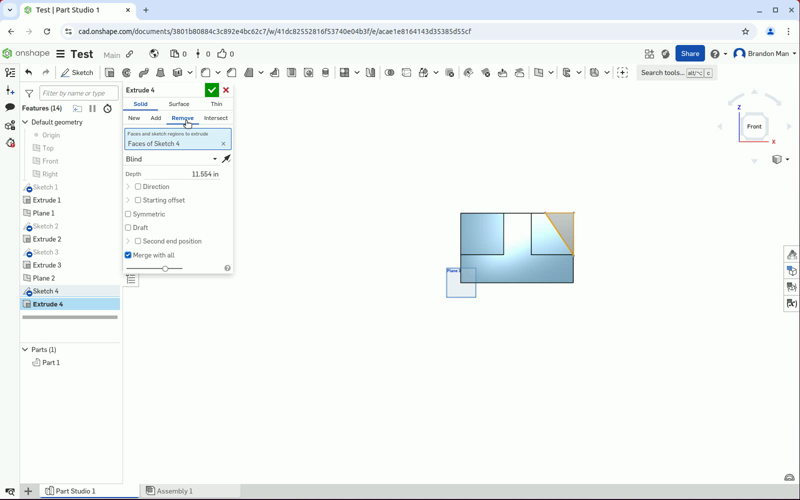
key(enter)
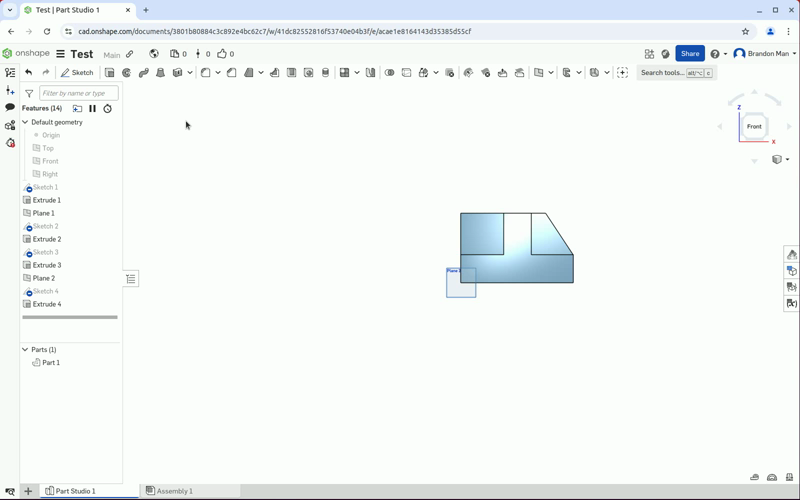
key(shift+h)
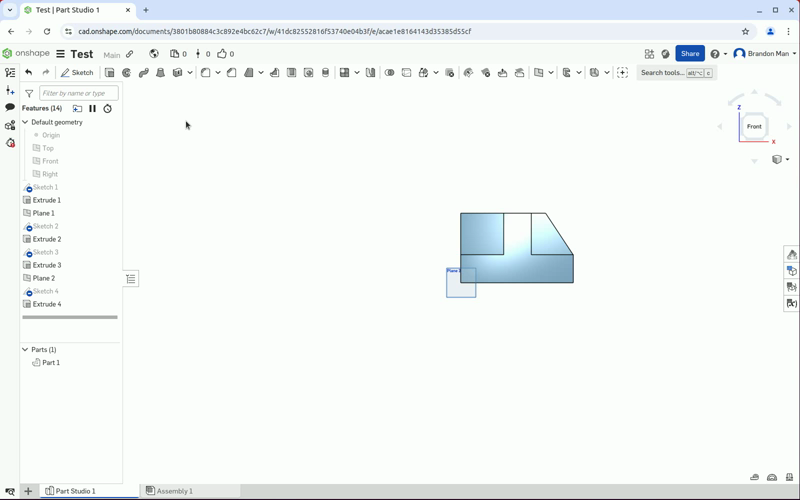
key(shift+h)
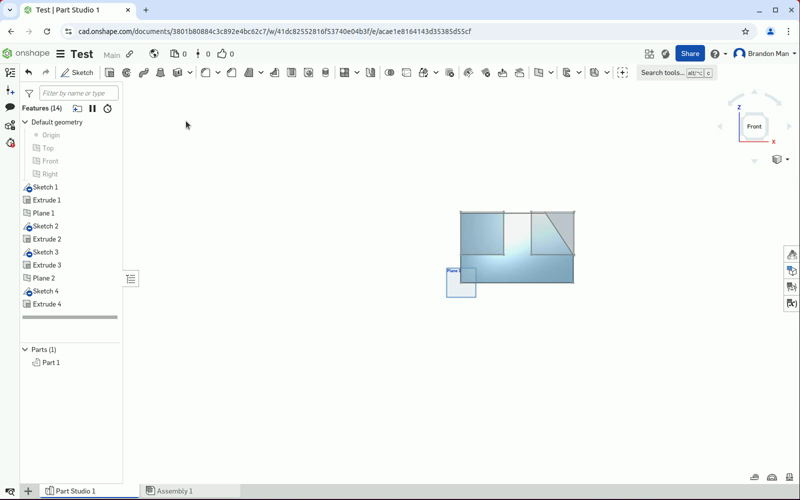
key(shift+7)
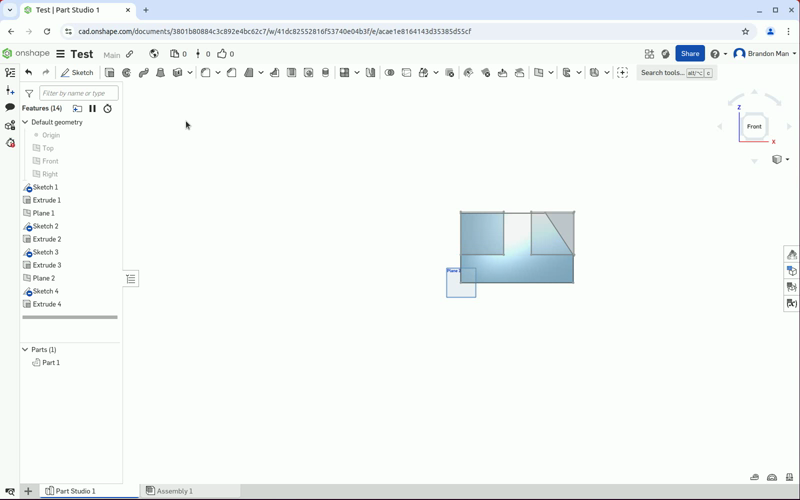
key(left, 2)
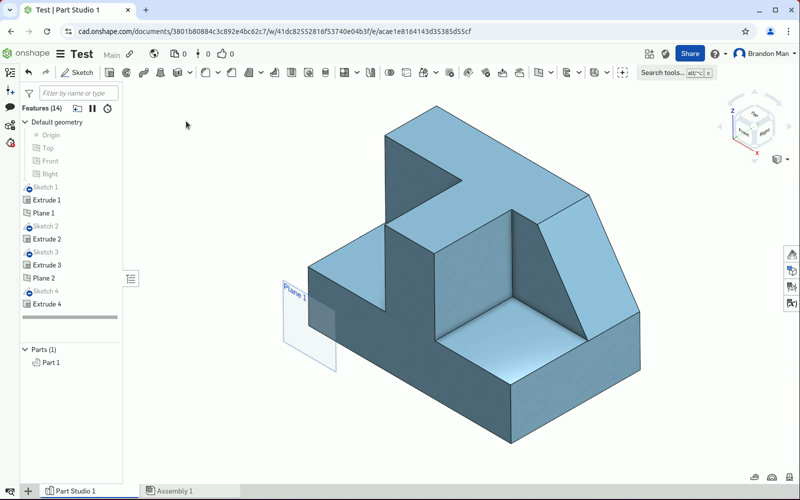
key(down, 2)
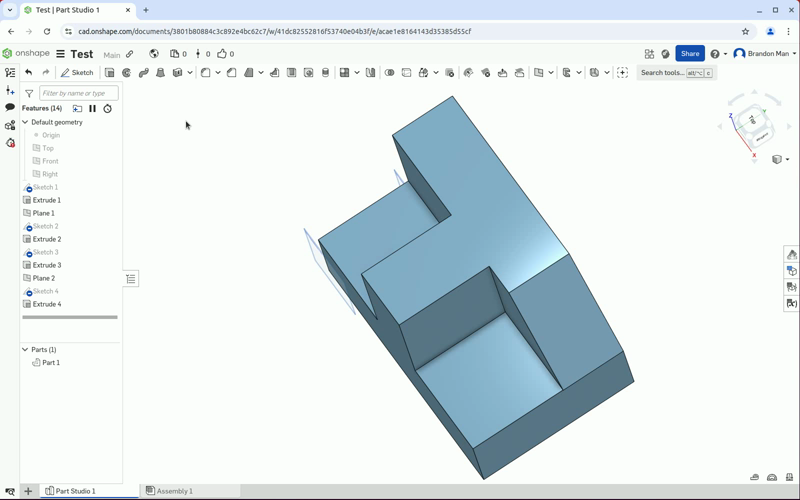
key(up, 2)
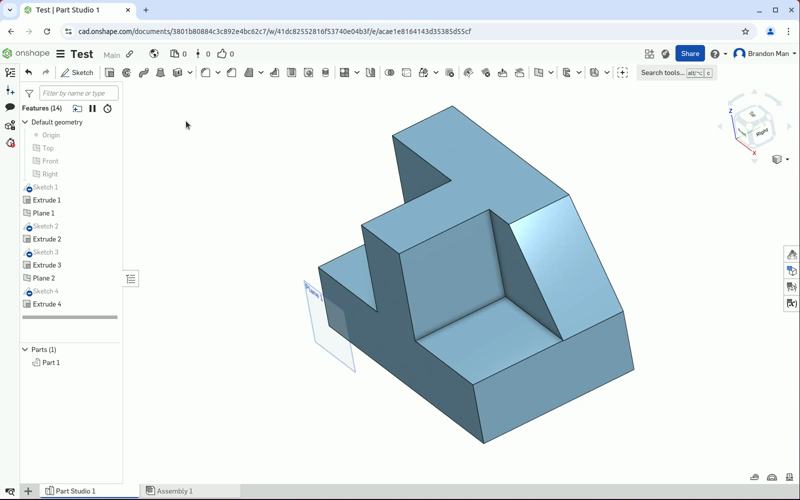
key(right, 2)
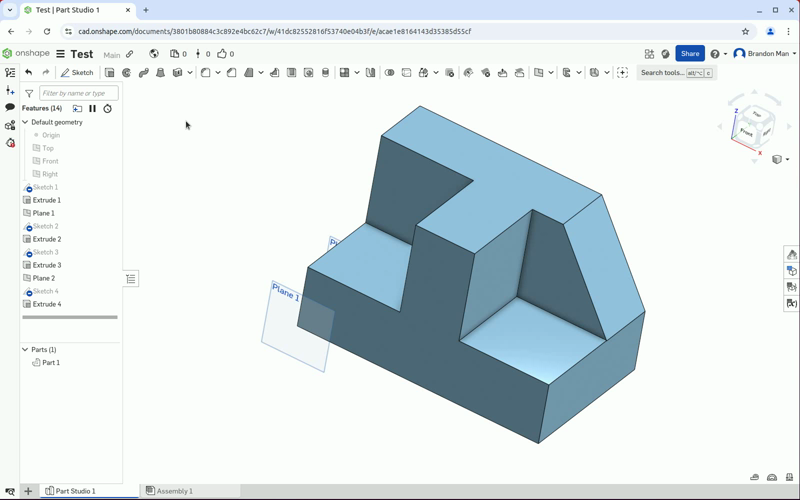
mouse_move(73, 189)
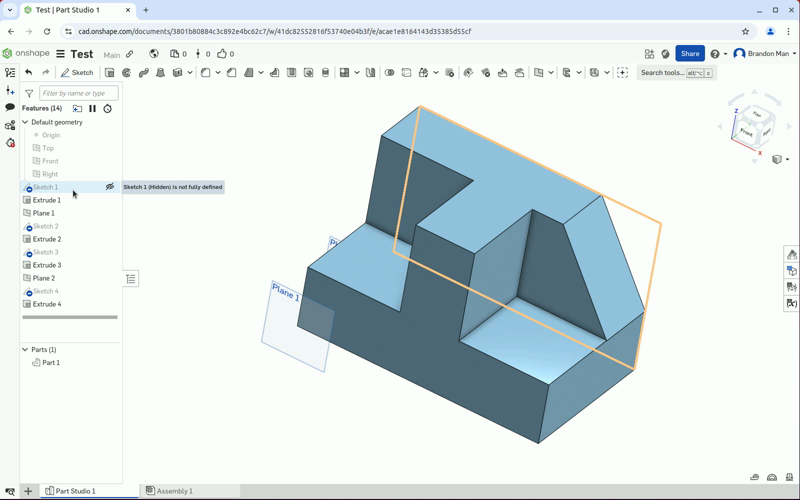
click(73, 189)